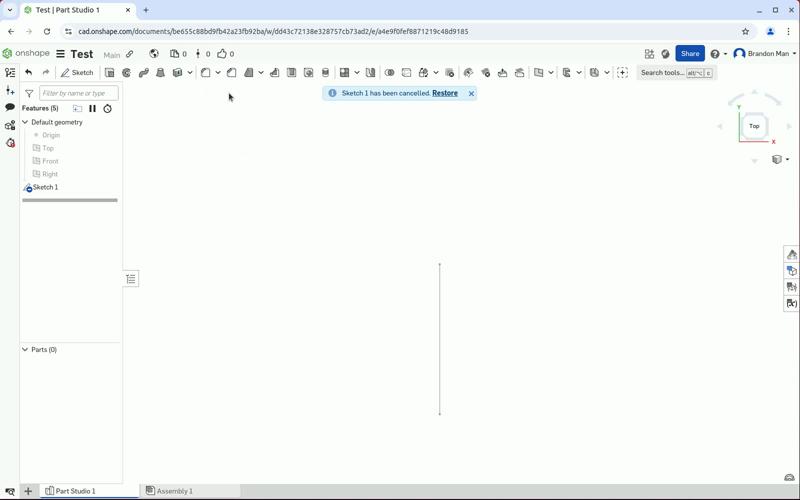
key(shift+h)
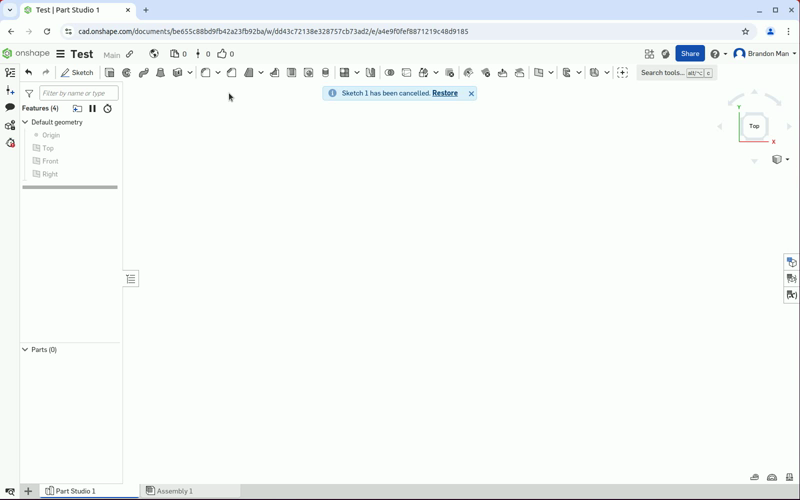
mouse_move(73, 352)
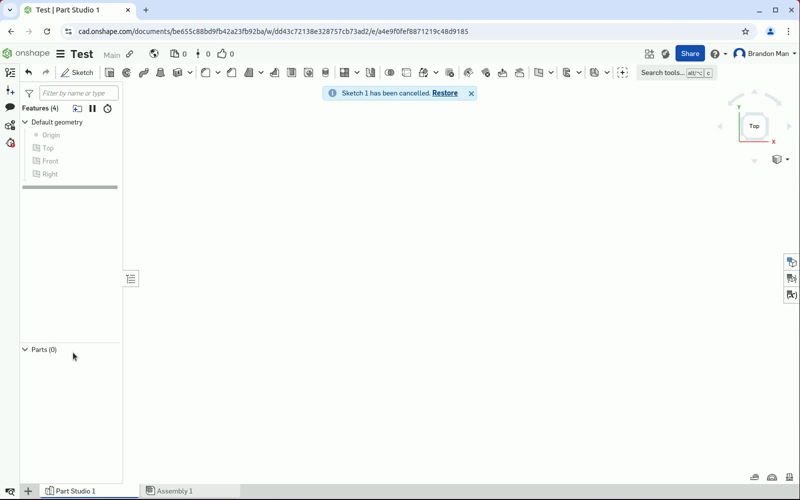
key(y)
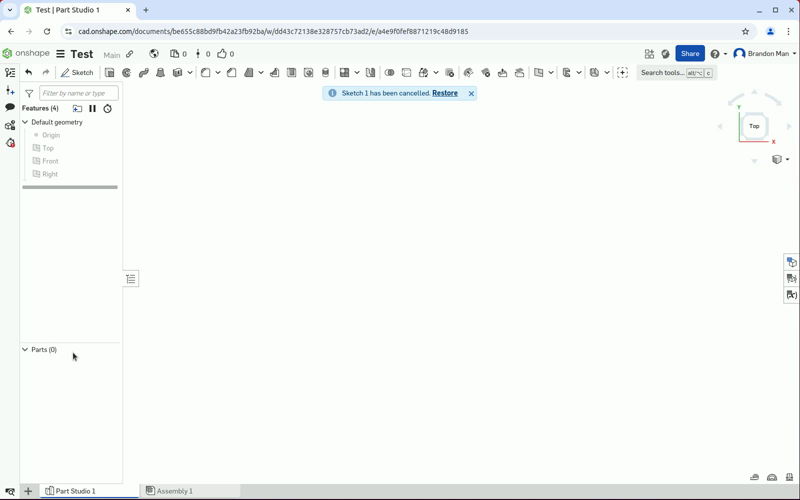
key(shift+p)
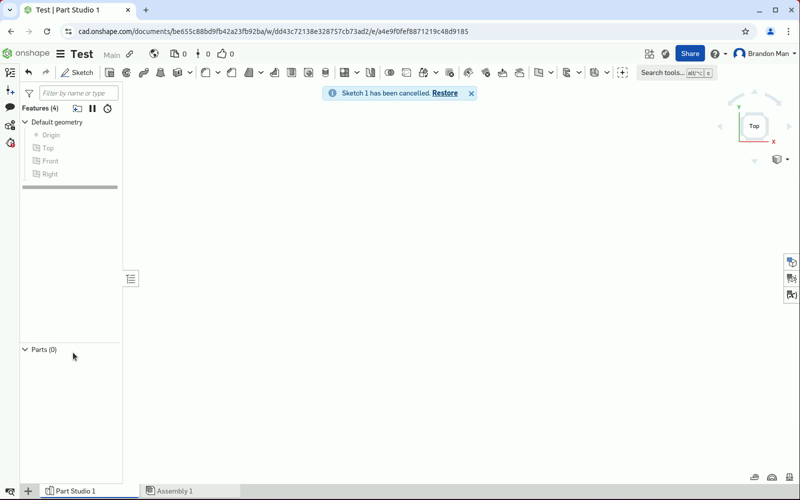
key(space)
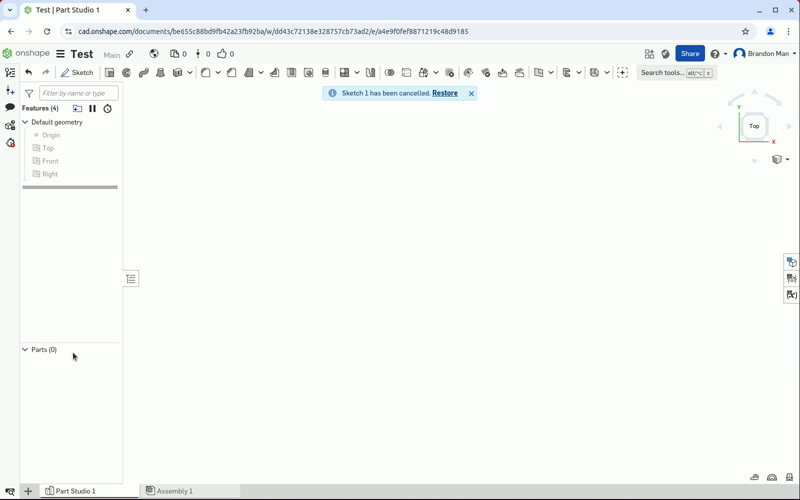
key_down(shift)
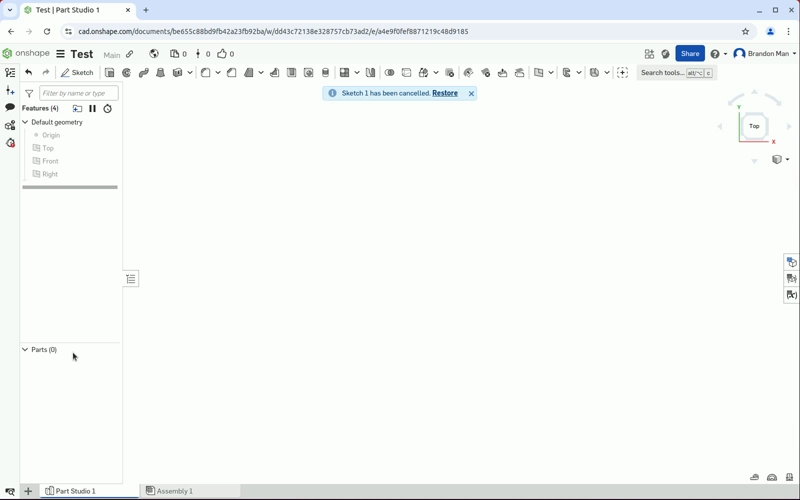
key(up)
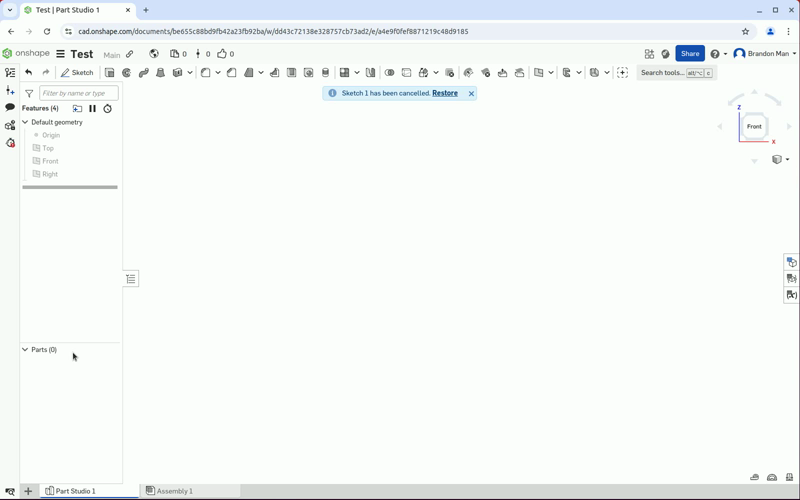
key_up(shift)
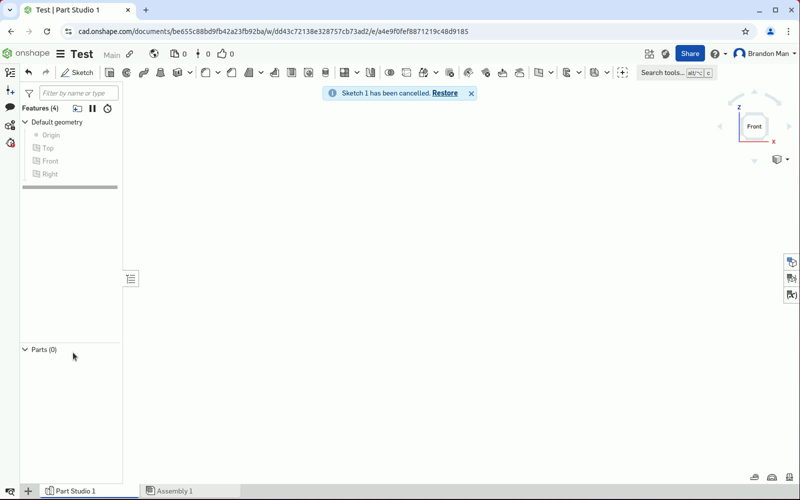
mouse_move(73, 352)
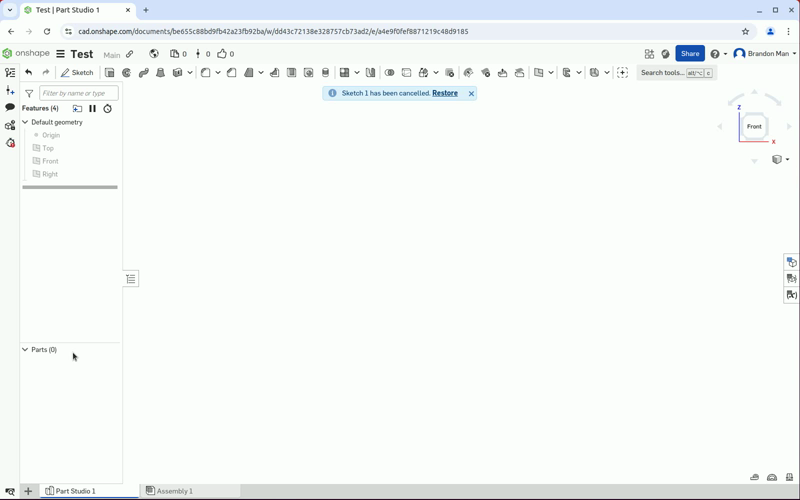
key(shift+y)
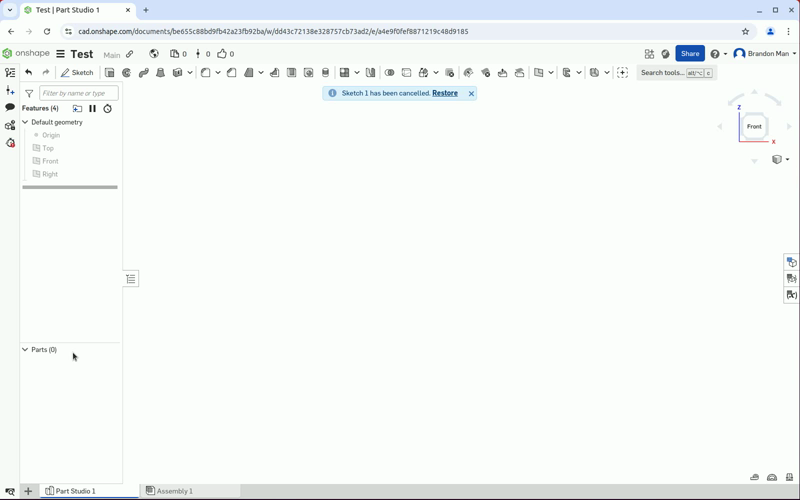
key(shift+s)
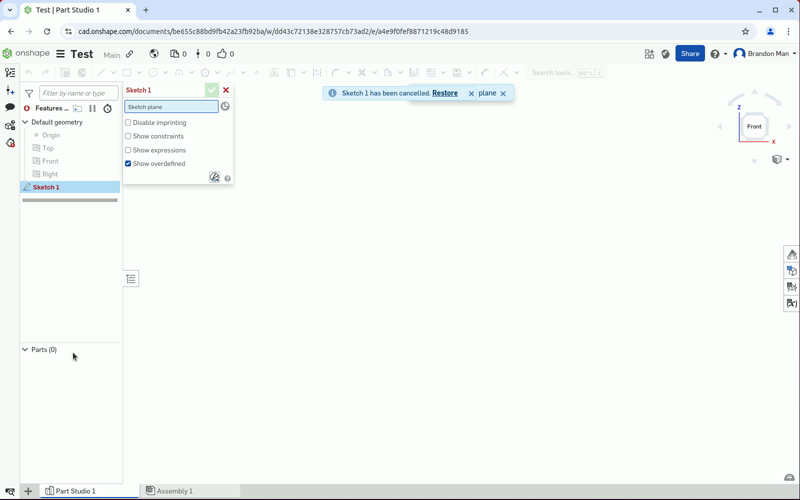
mouse_move(73, 163)
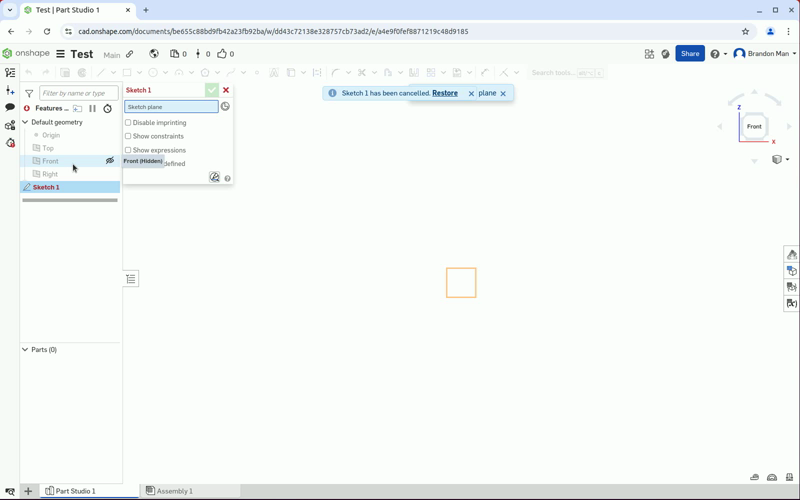
click(73, 163)
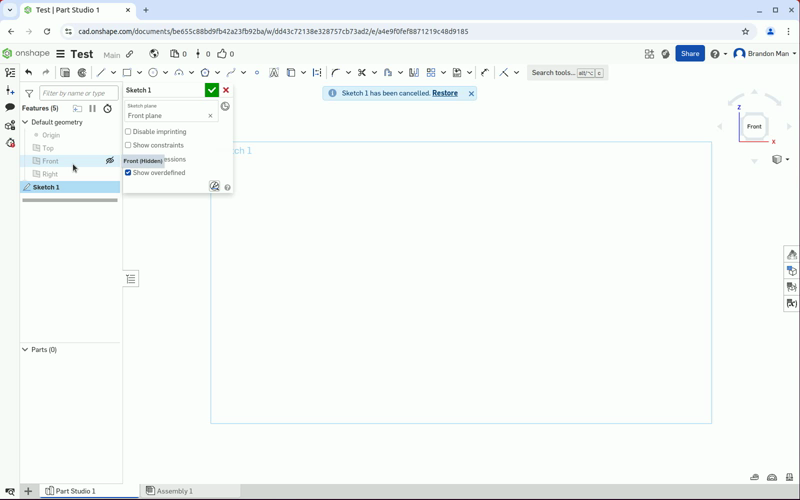
mouse_move(73, 352)
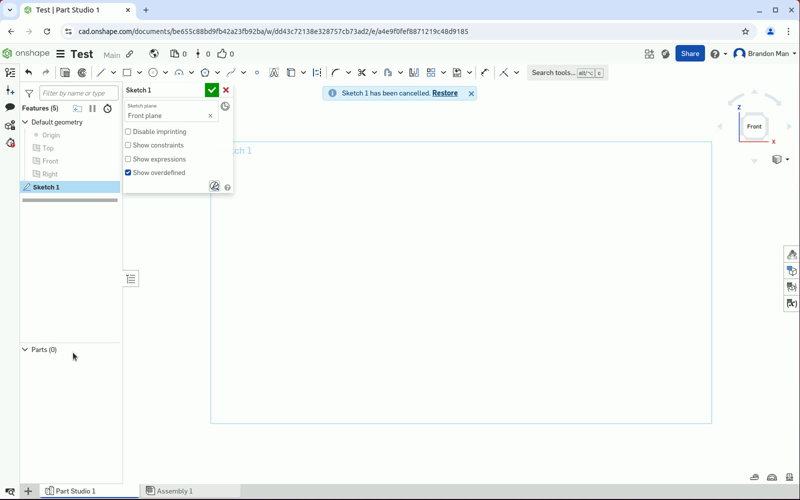
key(y)
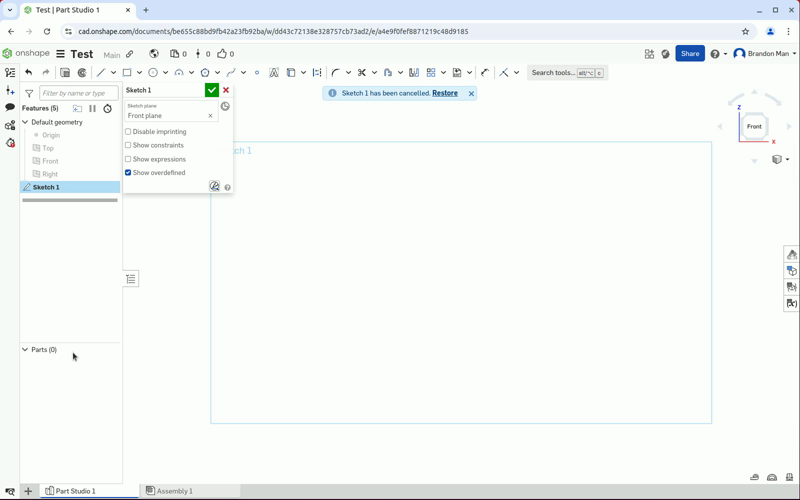
key(l)
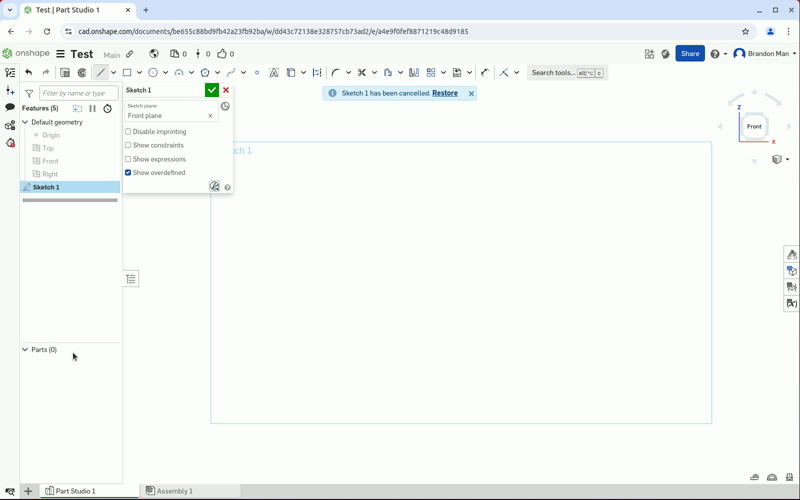
key_down(shift)
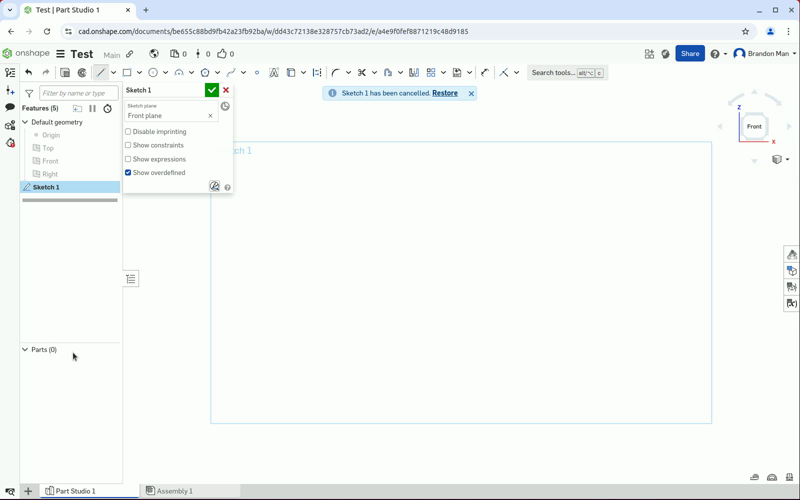
mouse_move(348, 282)
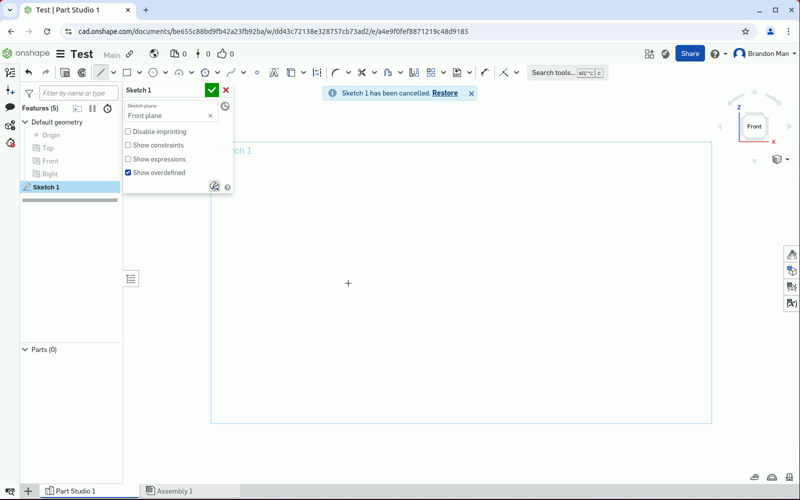
click(348, 282)
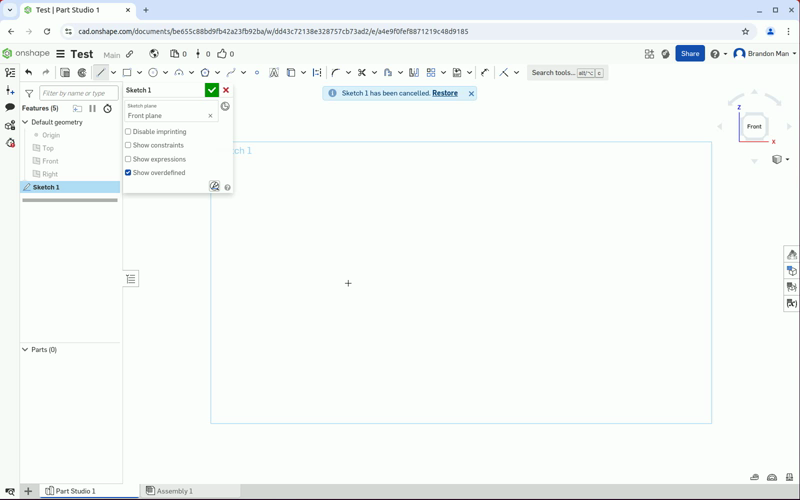
key_up(shift)
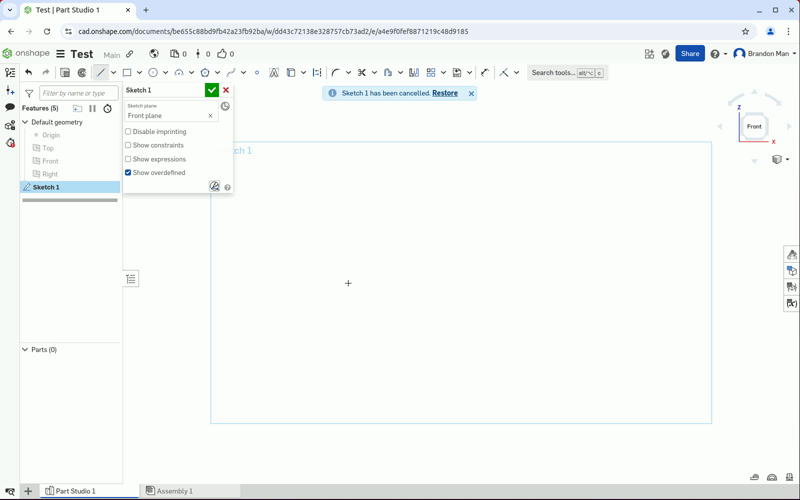
key_down(shift)
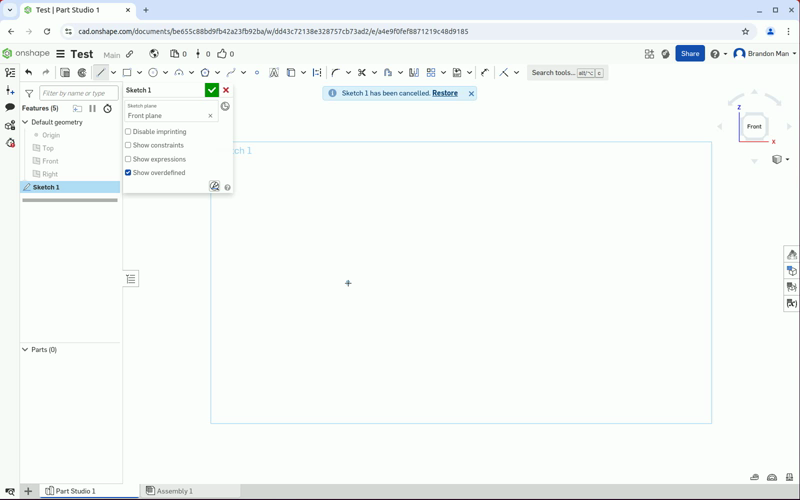
mouse_move(460, 282)
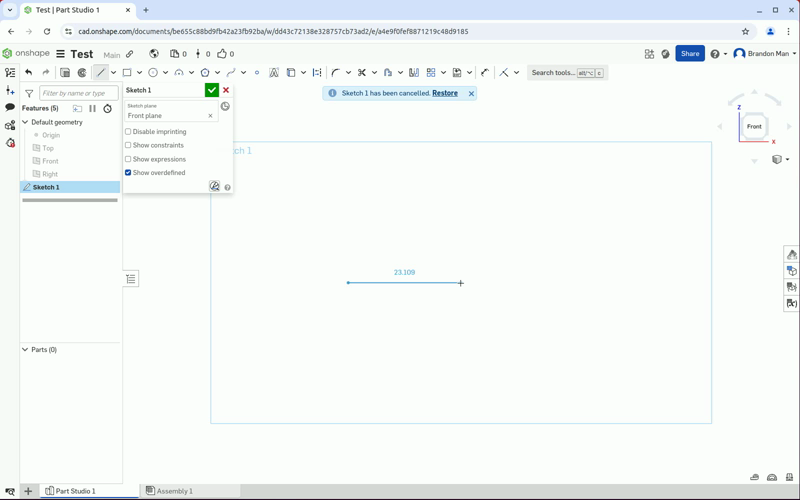
click(460, 282)
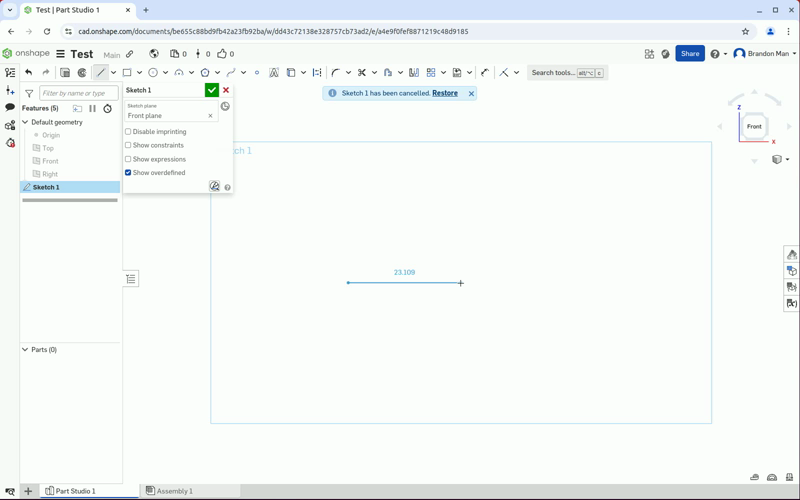
key_up(shift)
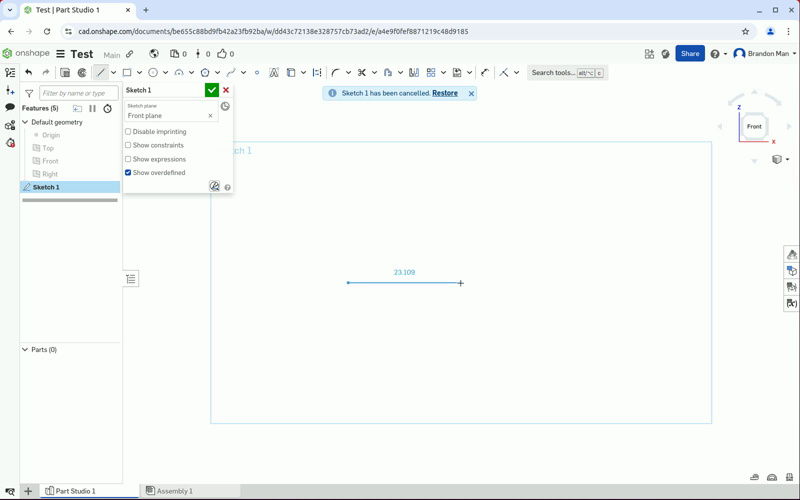
key_down(shift)
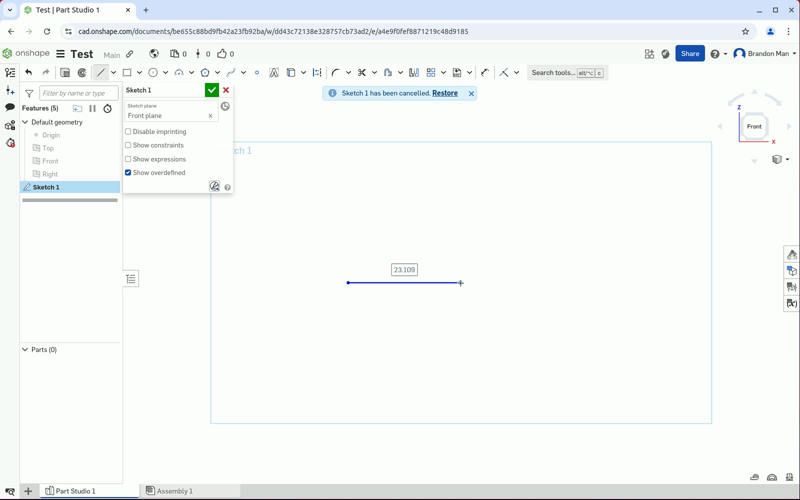
mouse_move(490, 282)
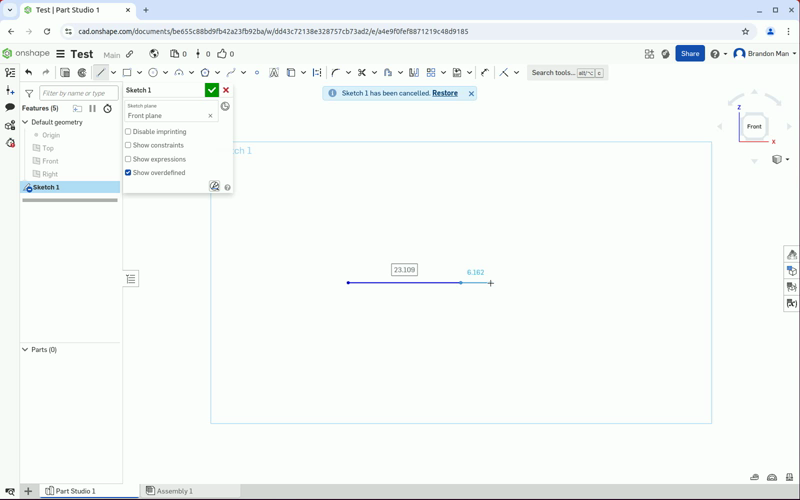
mouse_move(460, 267)
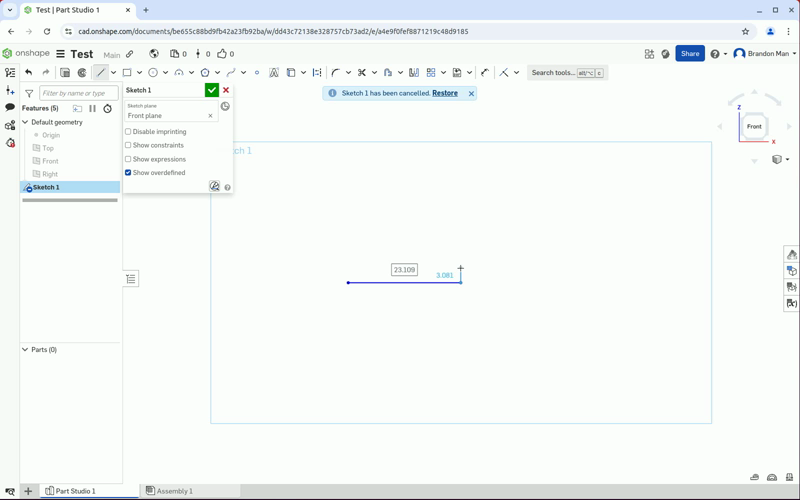
click(460, 267)
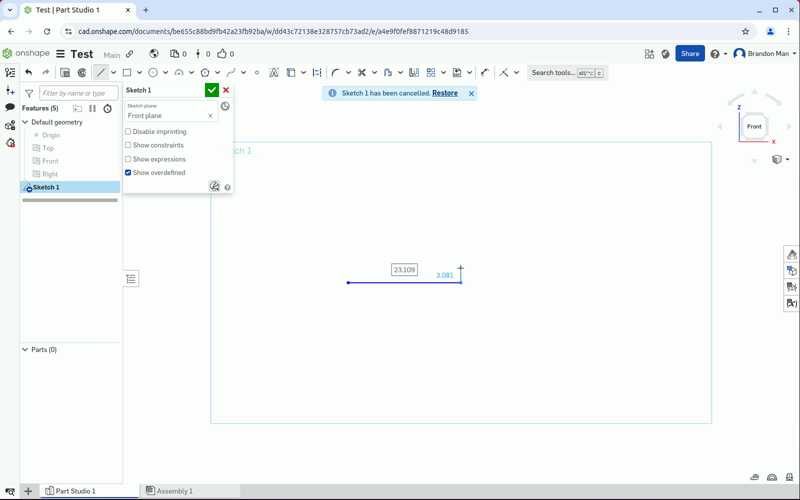
key_up(shift)
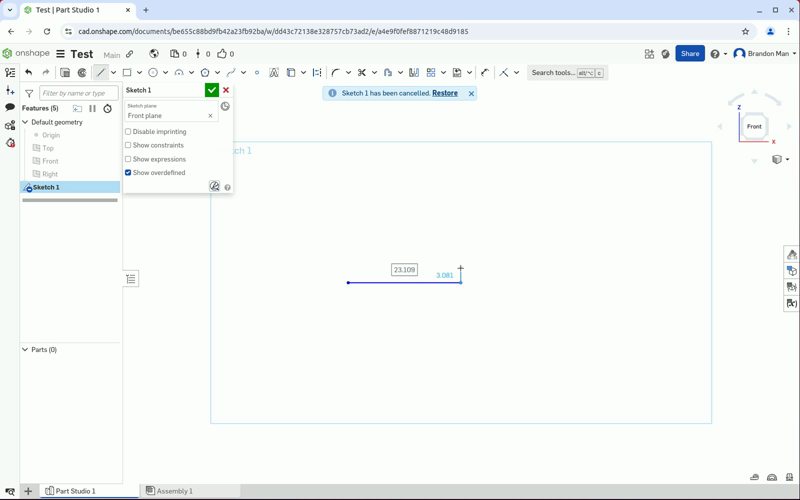
key_down(shift)
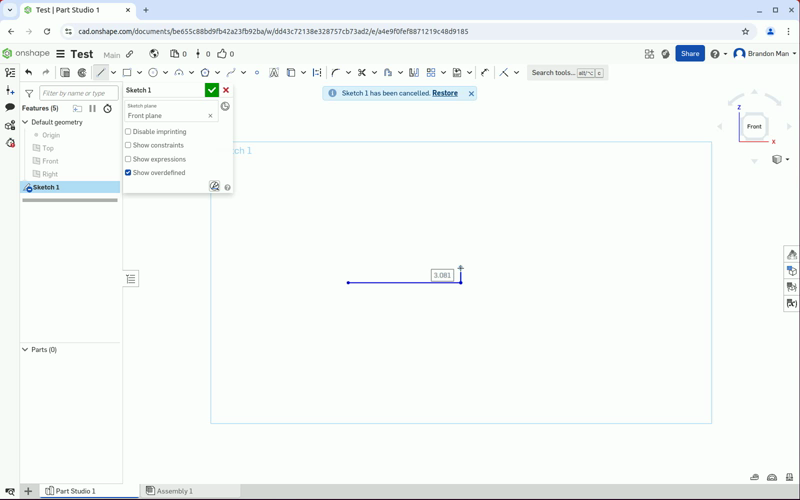
mouse_move(348, 267)
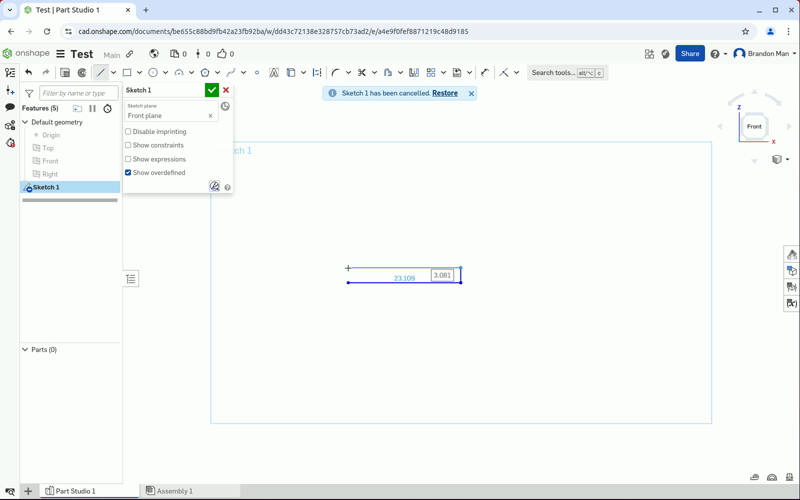
click(348, 267)
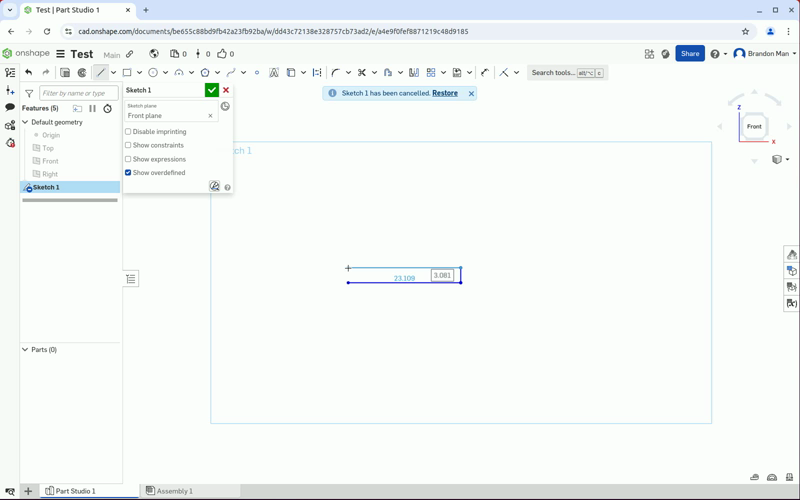
key_up(shift)
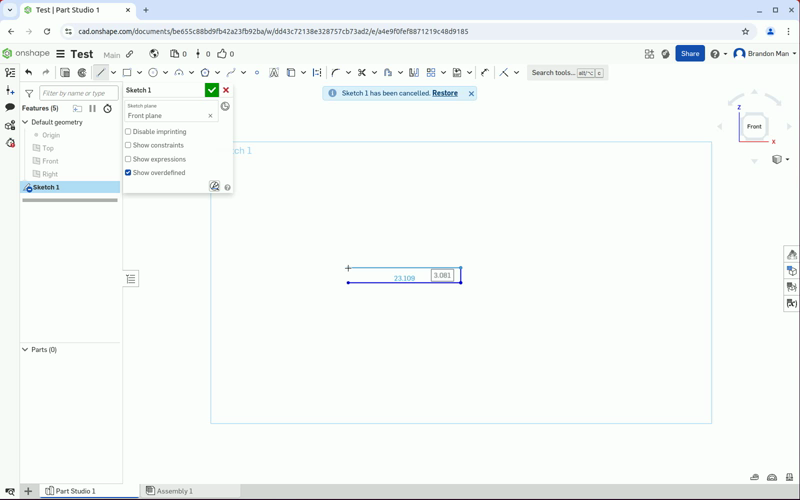
mouse_move(378, 267)
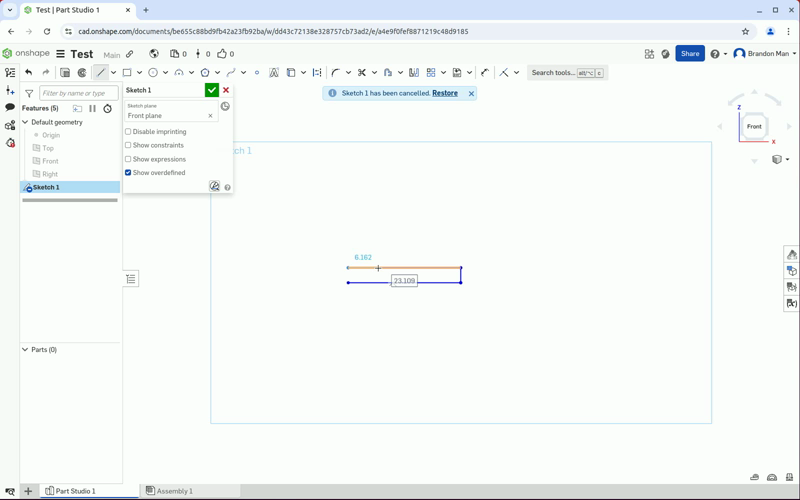
key_down(shift)
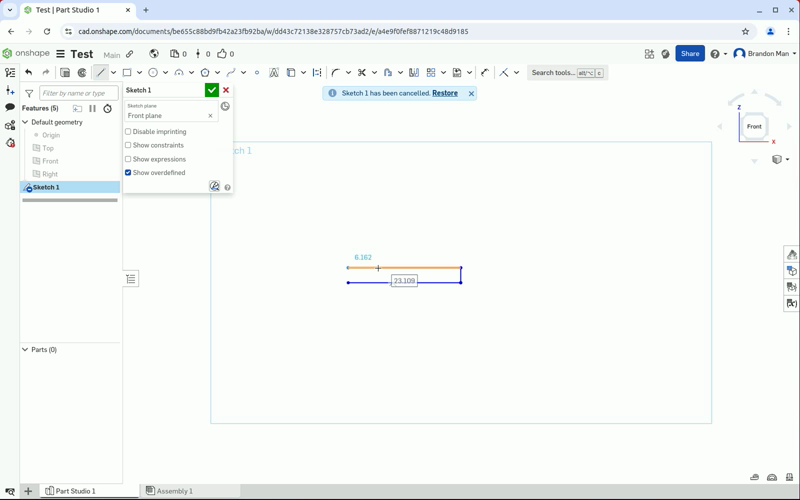
mouse_move(348, 282)
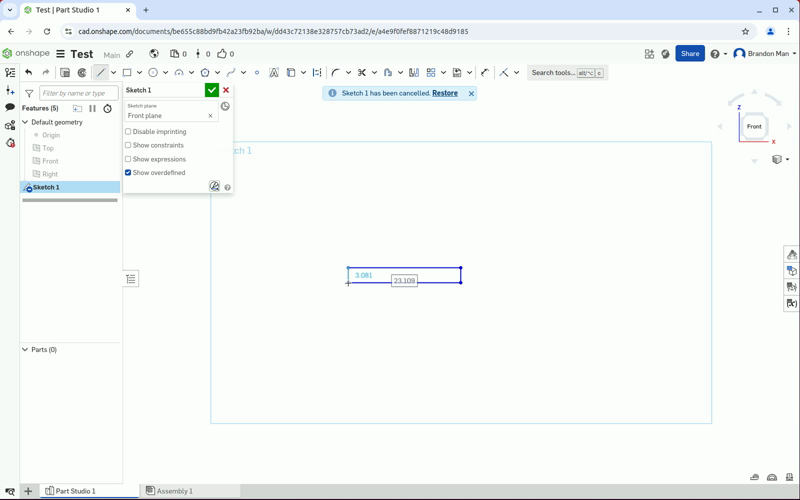
key_up(shift)
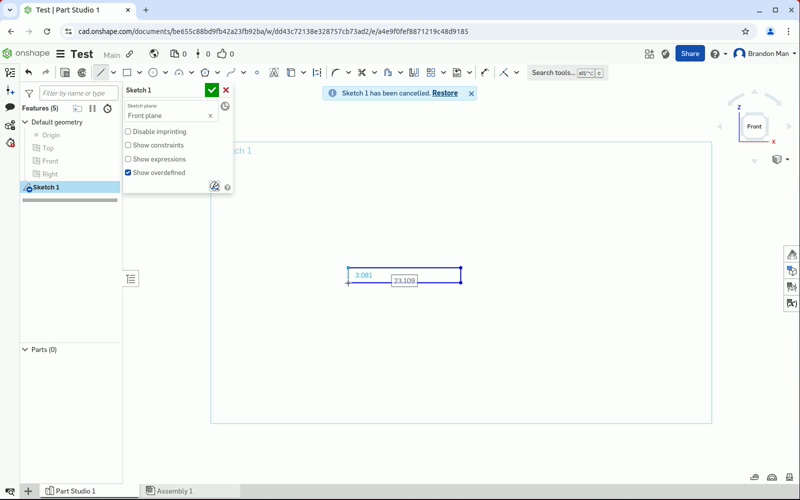
click(348, 282)
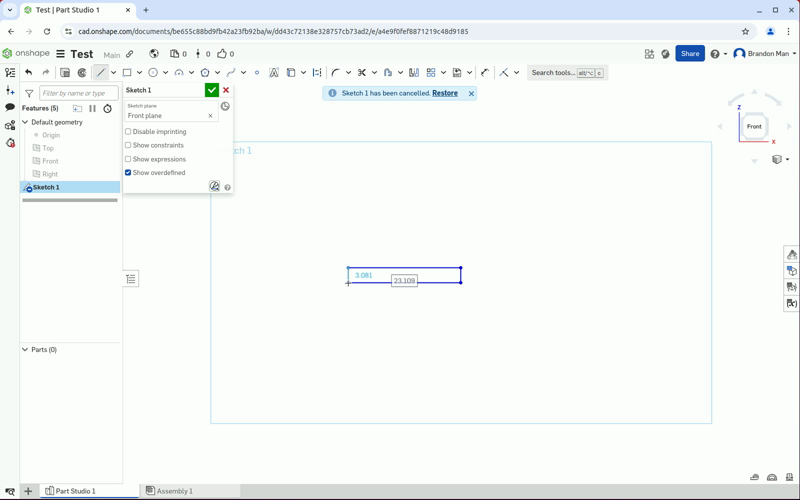
key(esc)
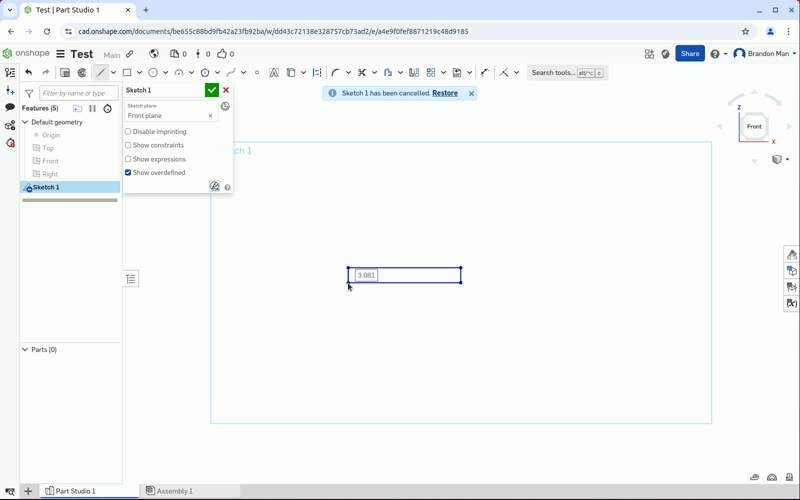
key(c)
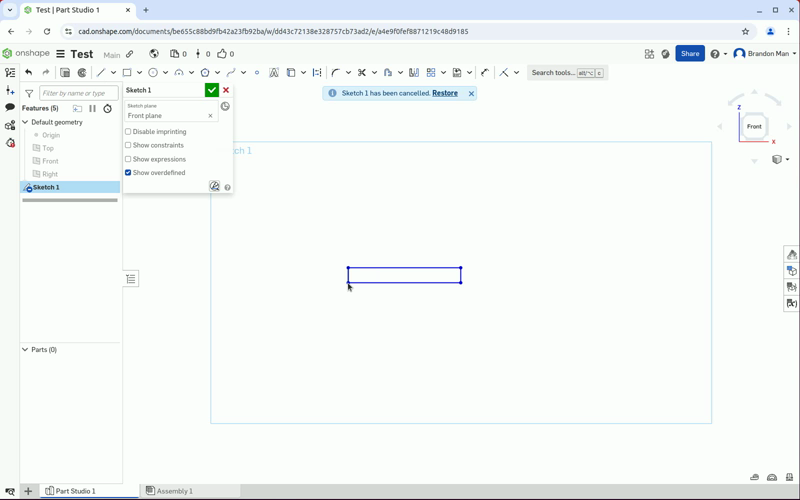
key_down(shift)
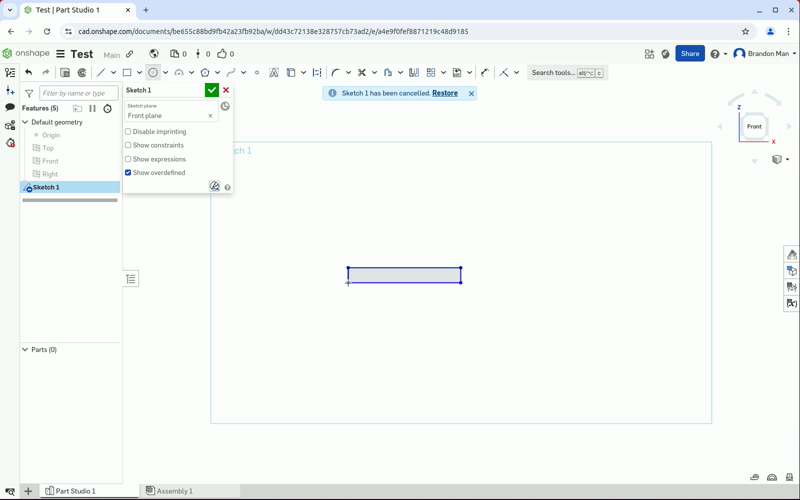
mouse_move(361, 274)
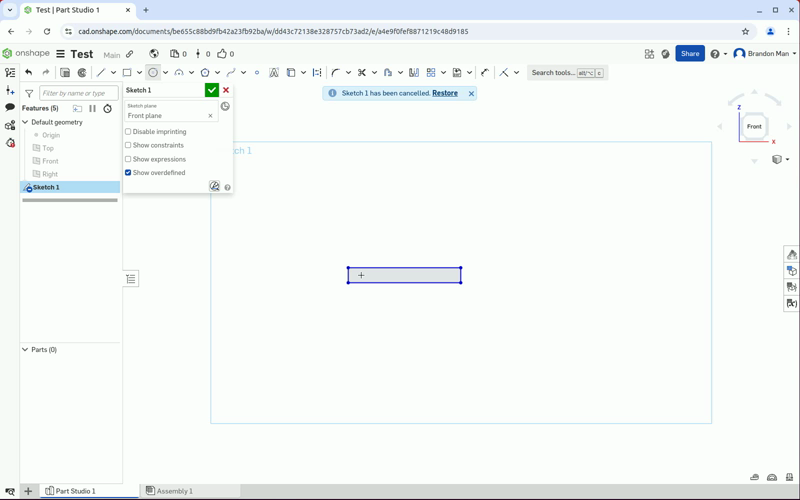
click(361, 274)
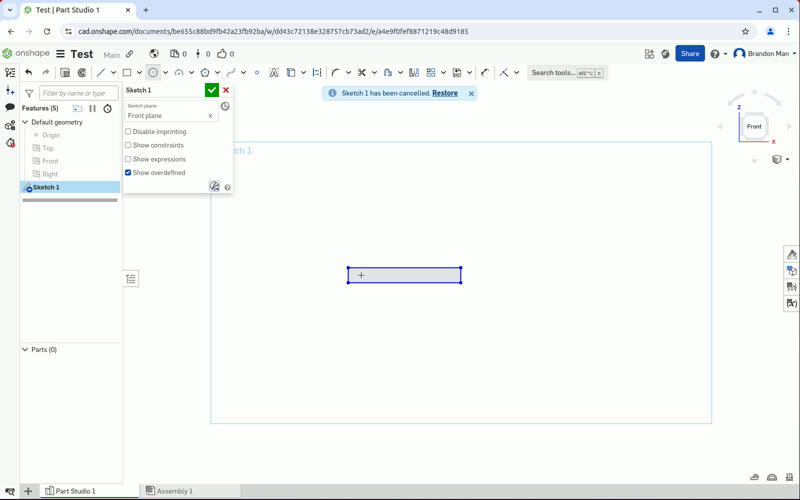
key_up(shift)
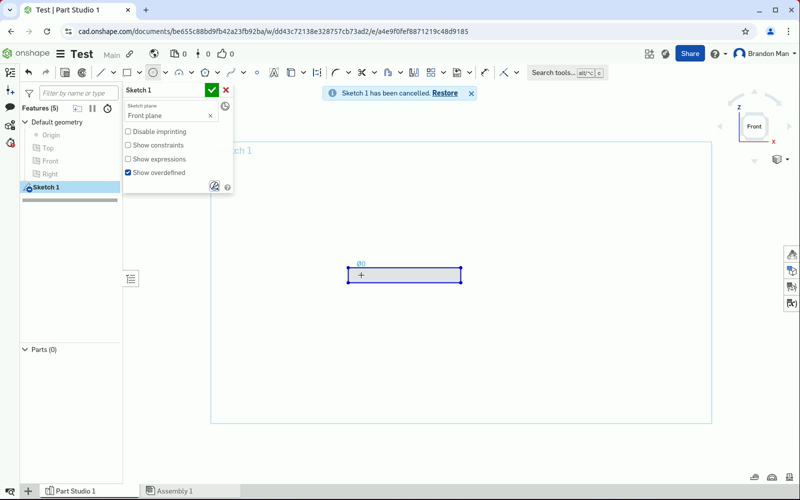
mouse_move(365, 274)
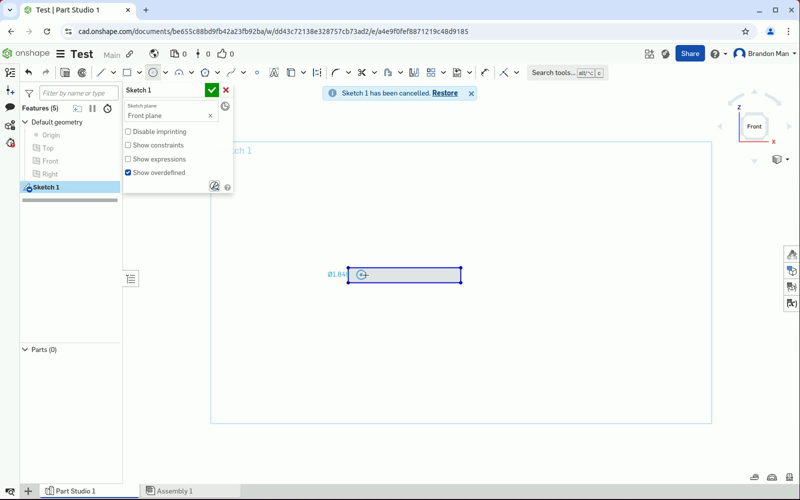
click(365, 274)
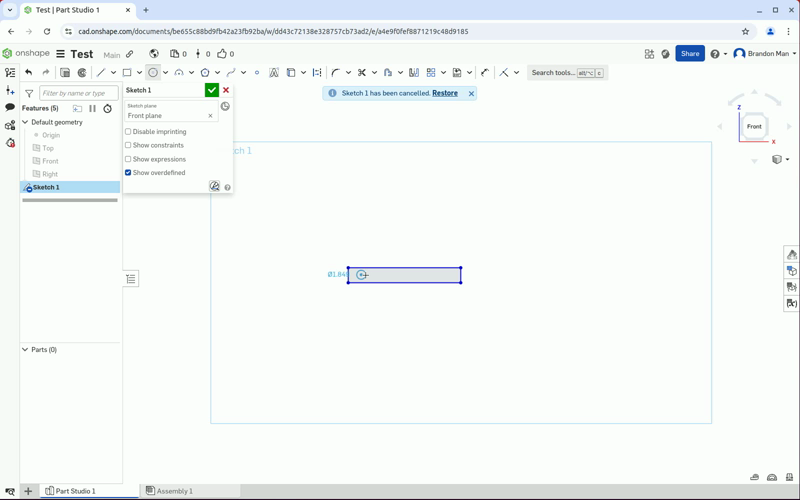
key(esc)
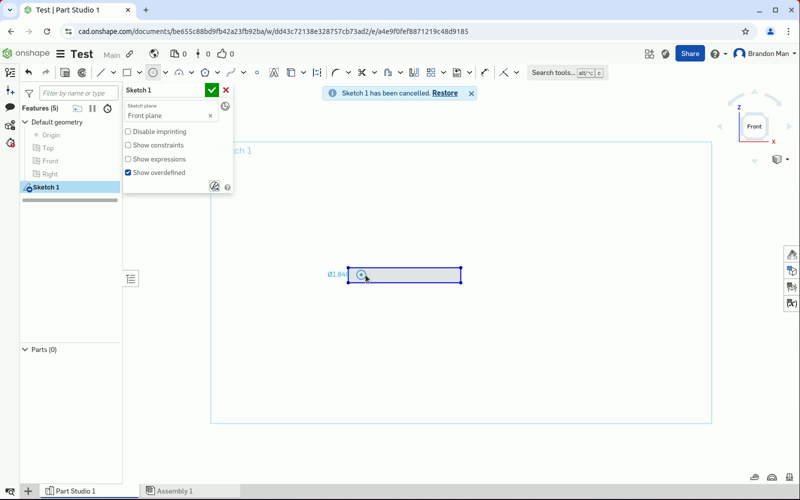
key(c)
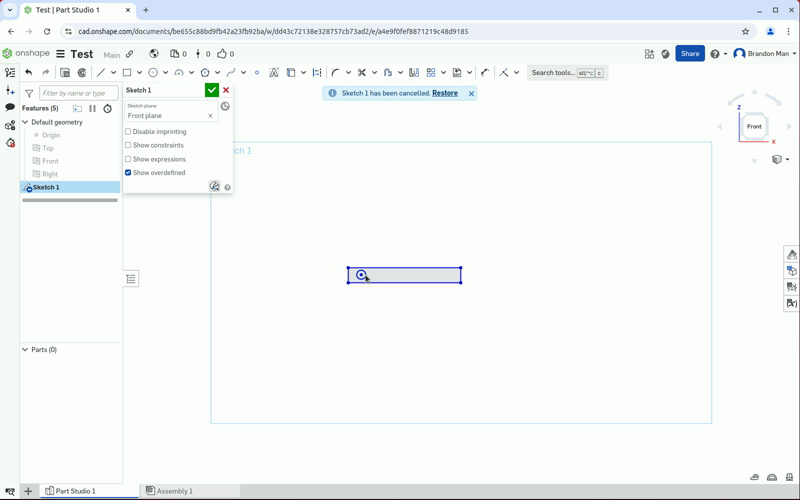
key_down(shift)
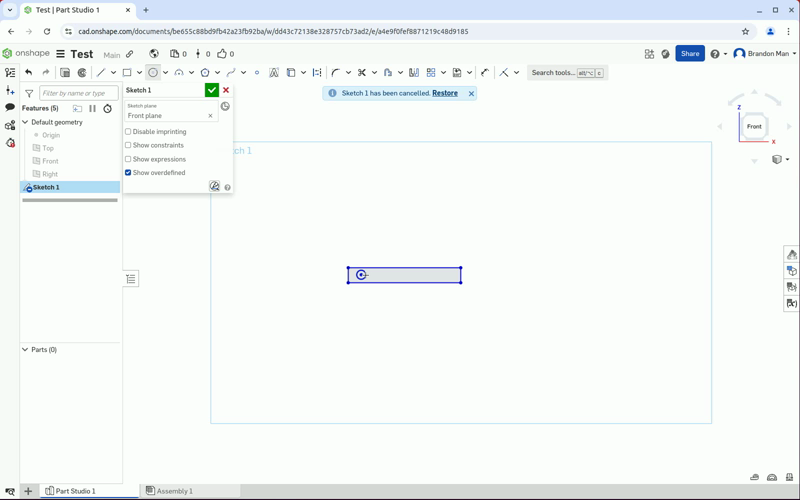
mouse_move(447, 274)
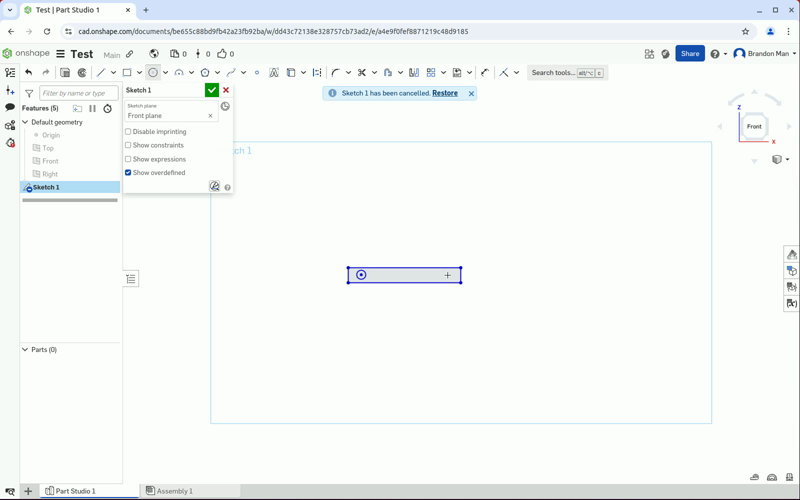
click(447, 274)
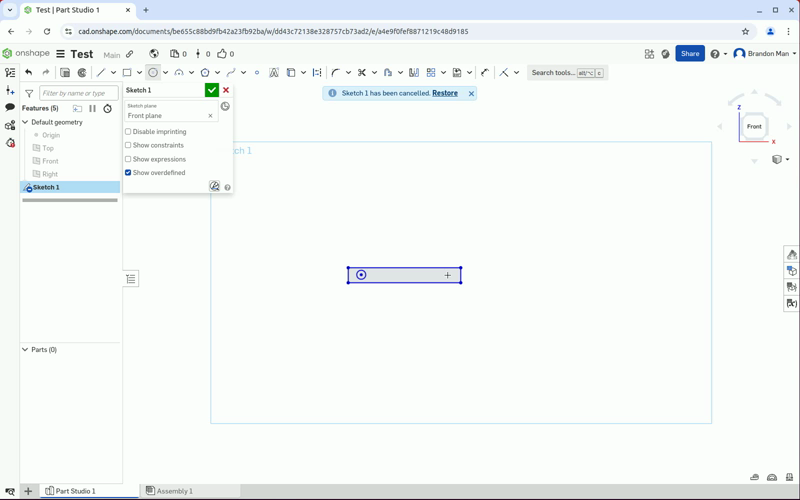
key_up(shift)
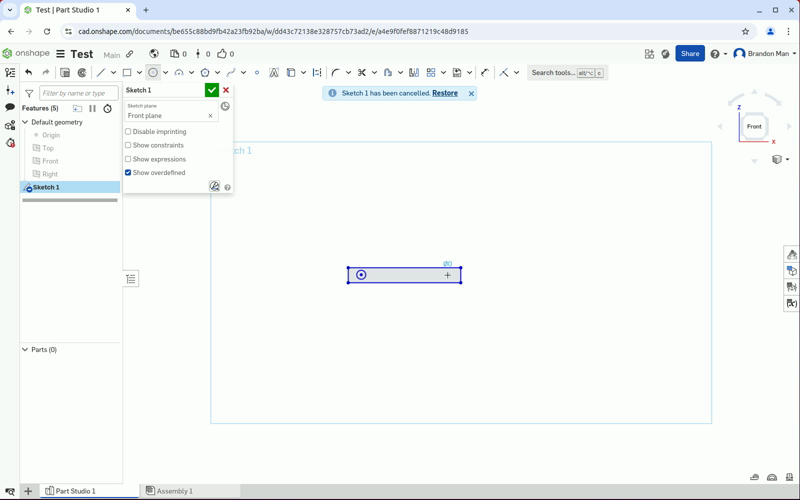
mouse_move(452, 274)
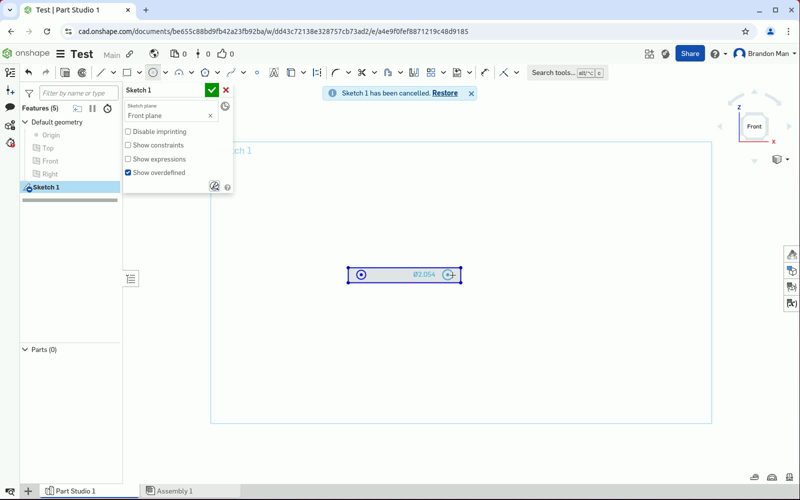
click(452, 274)
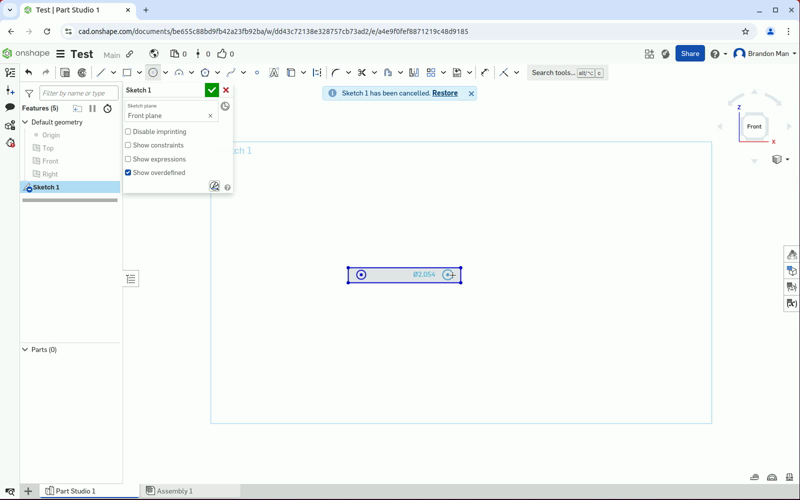
key(esc)
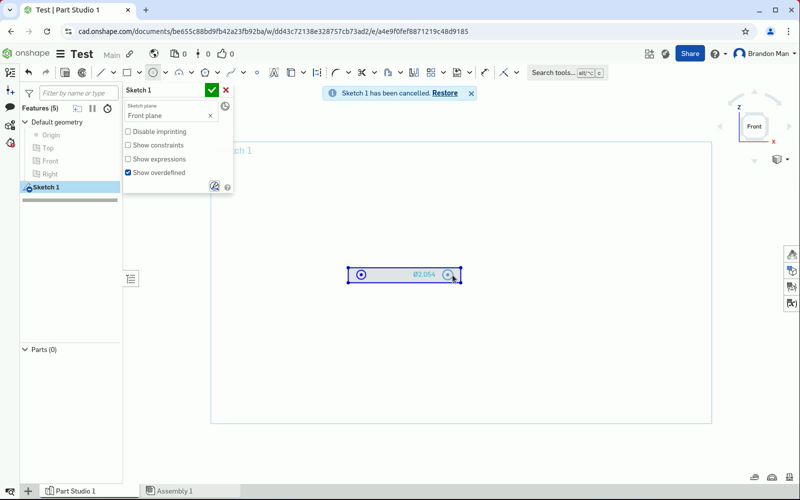
mouse_move(401, 278)
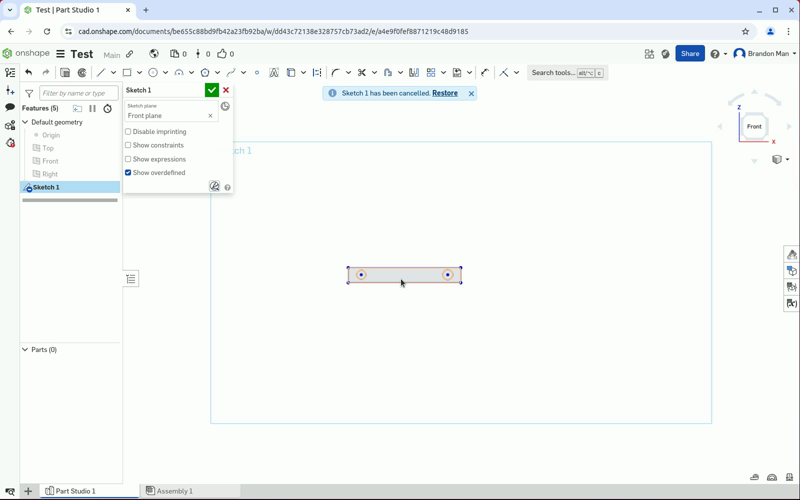
scroll(6)
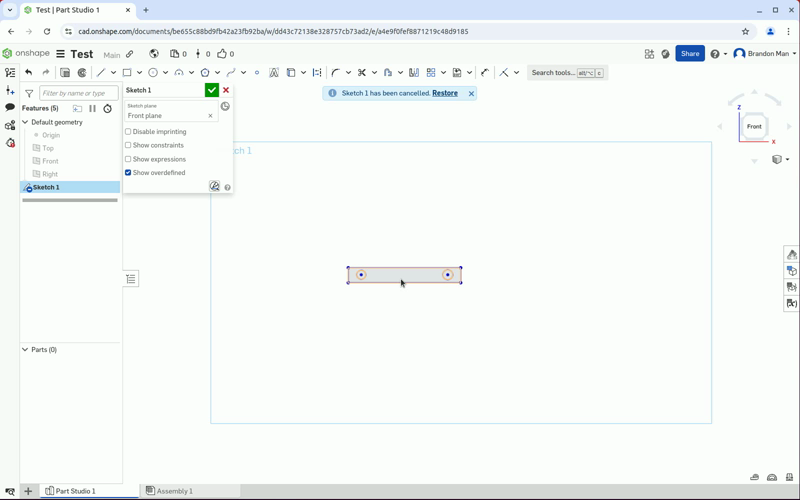
scroll(6)
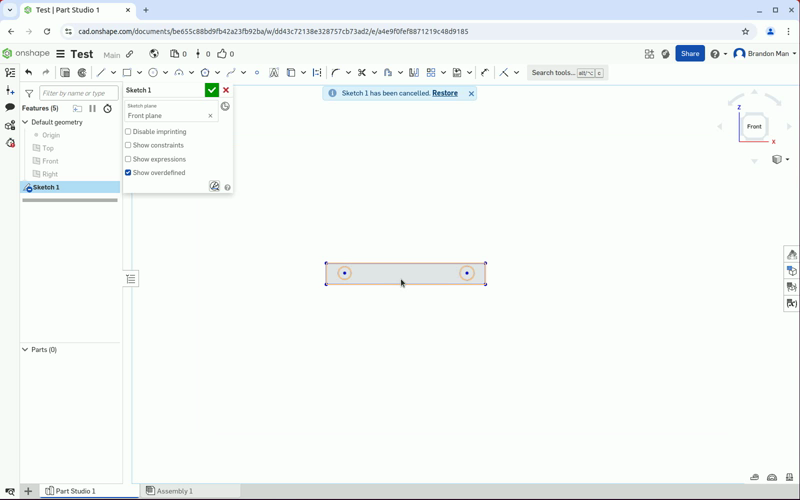
scroll(6)
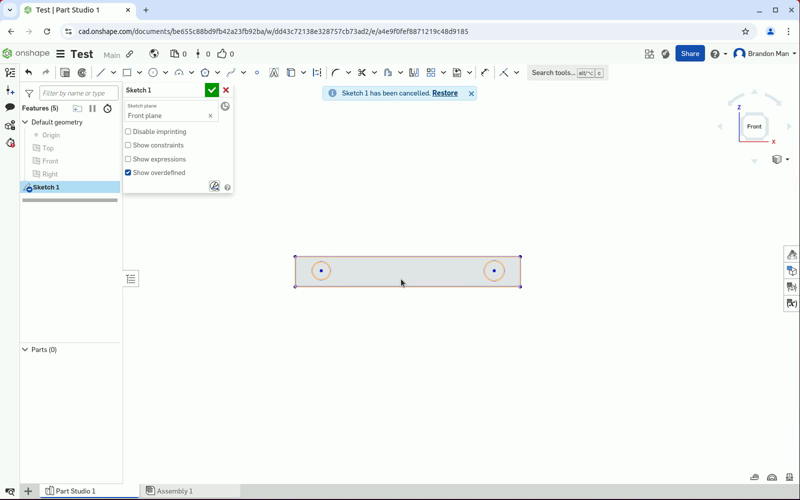
scroll(6)
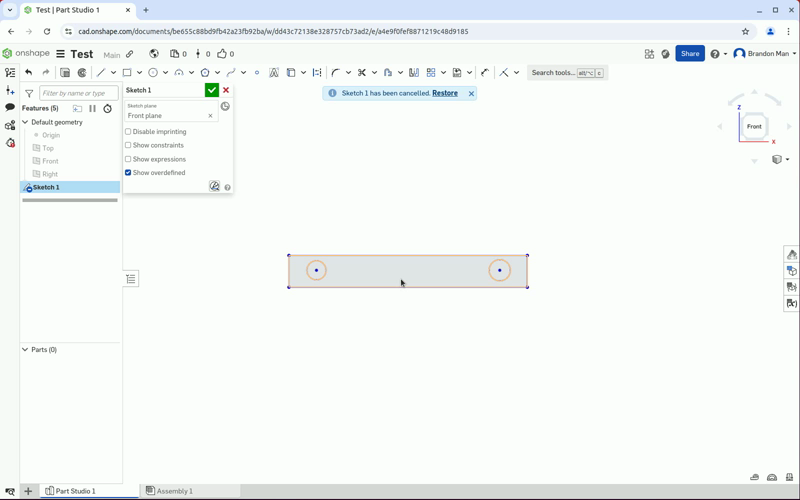
scroll(6)
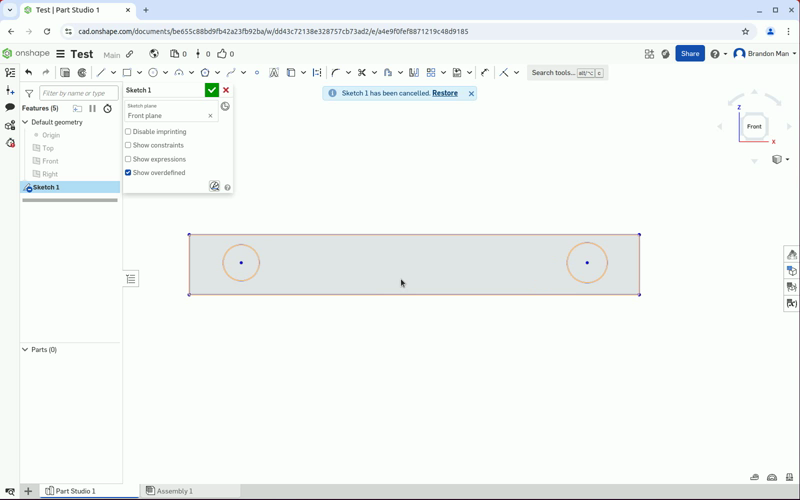
scroll(6)
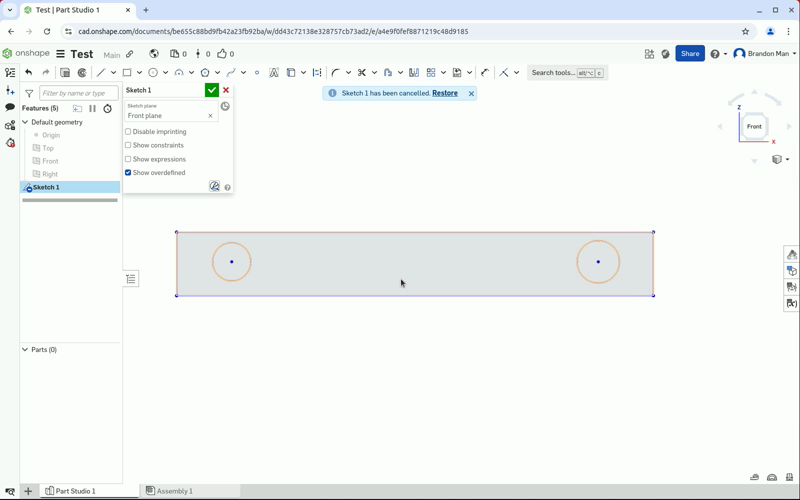
scroll(6)
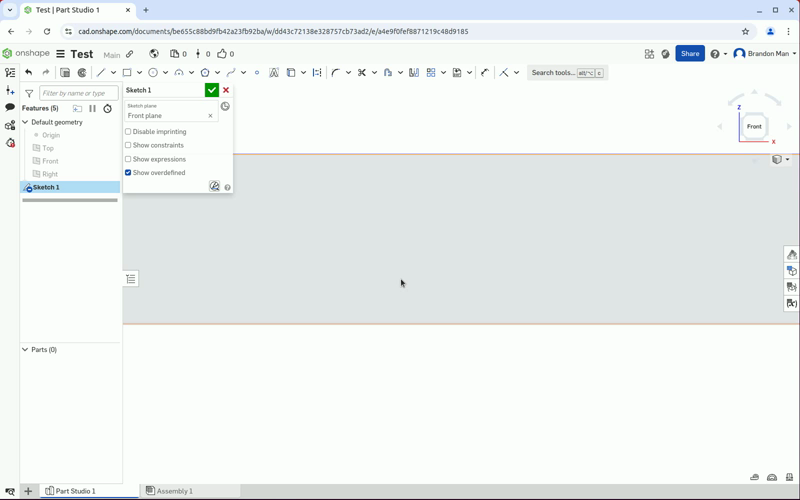
click(401, 278)
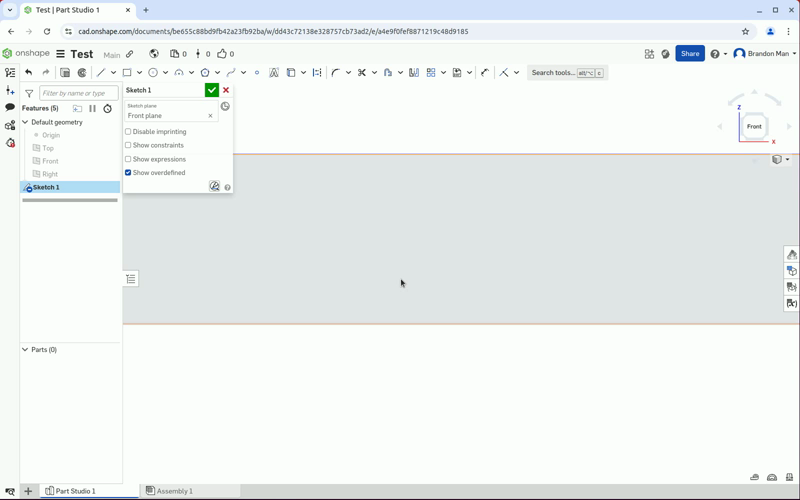
scroll(-6)
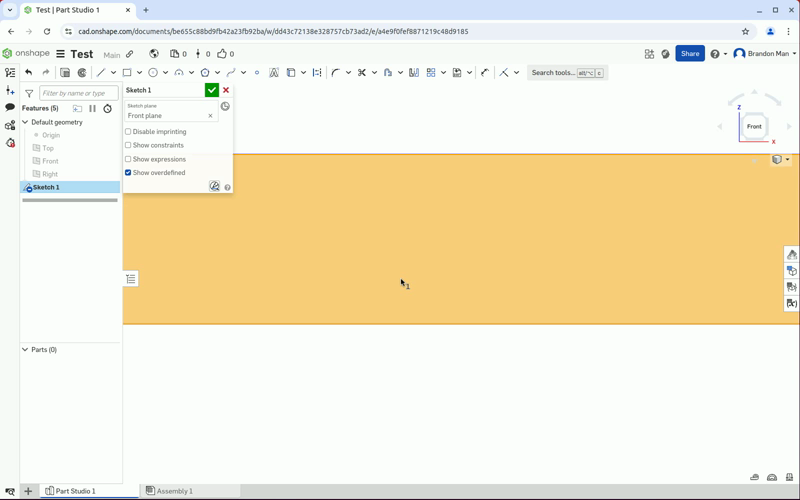
scroll(-6)
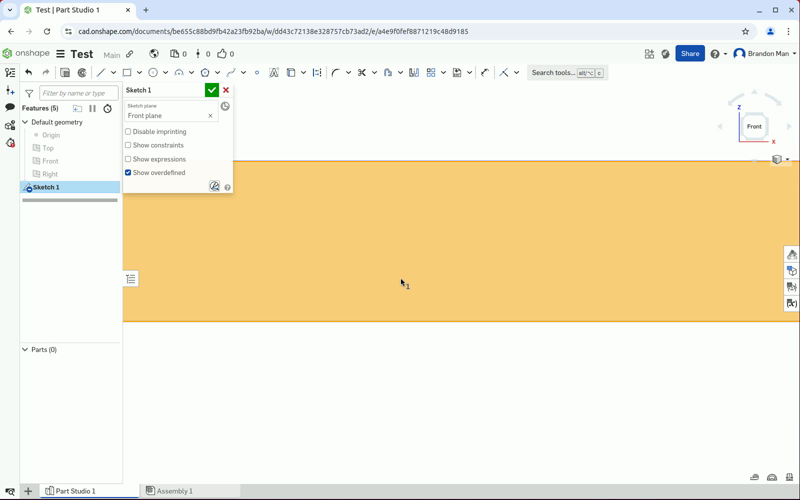
scroll(-6)
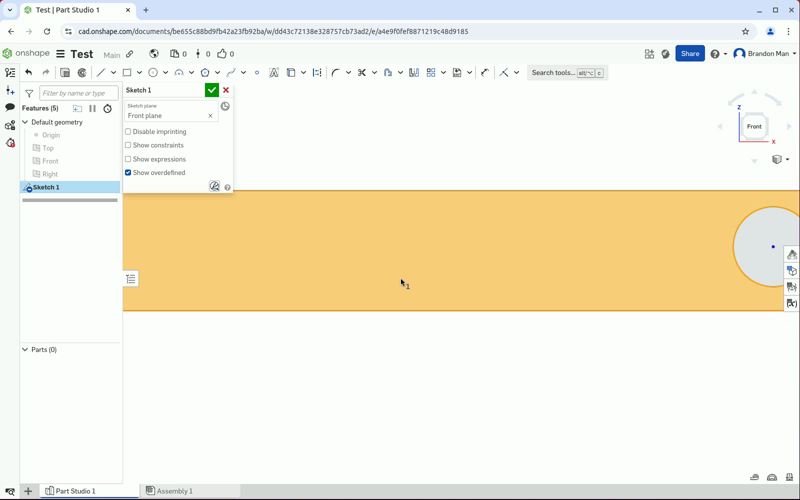
scroll(-6)
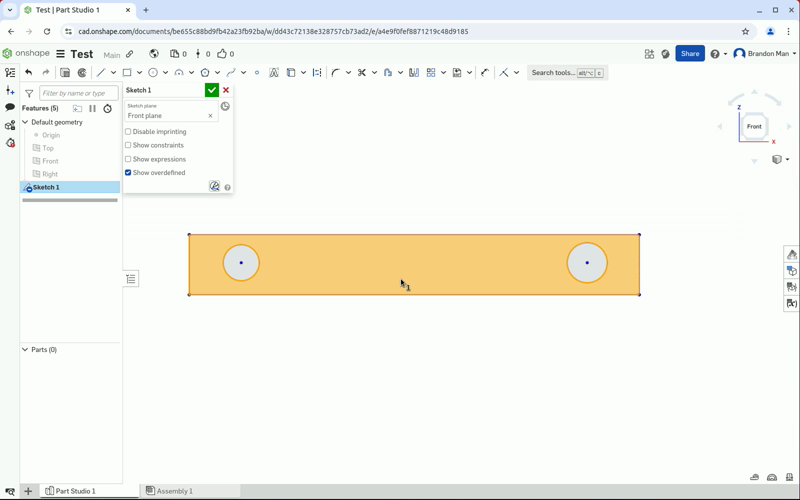
scroll(-6)
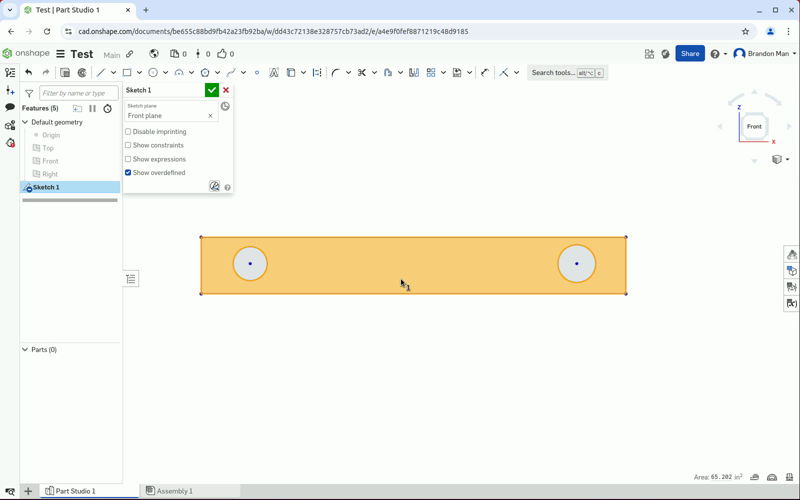
scroll(-6)
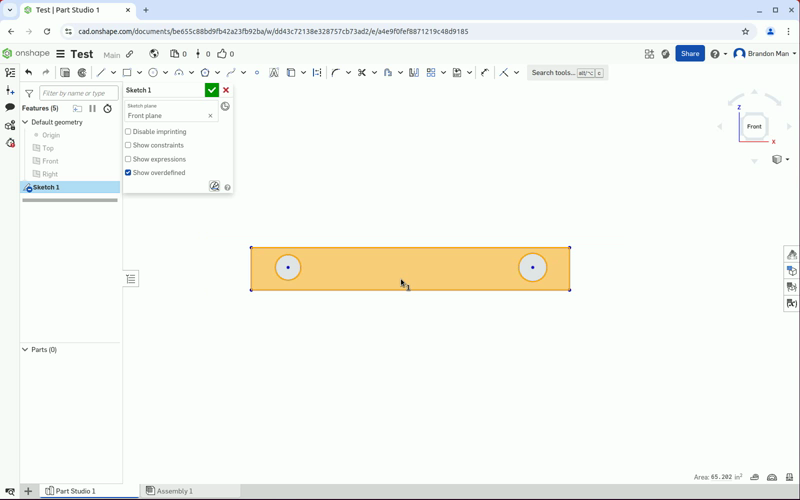
scroll(-6)
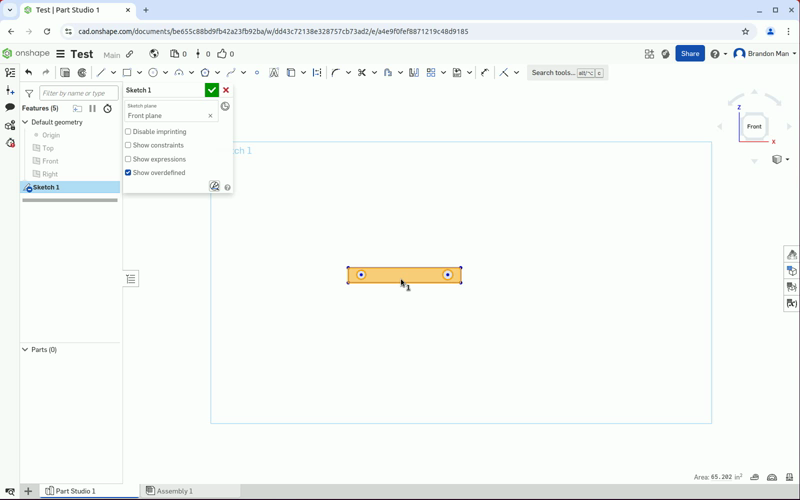
mouse_move(73, 352)
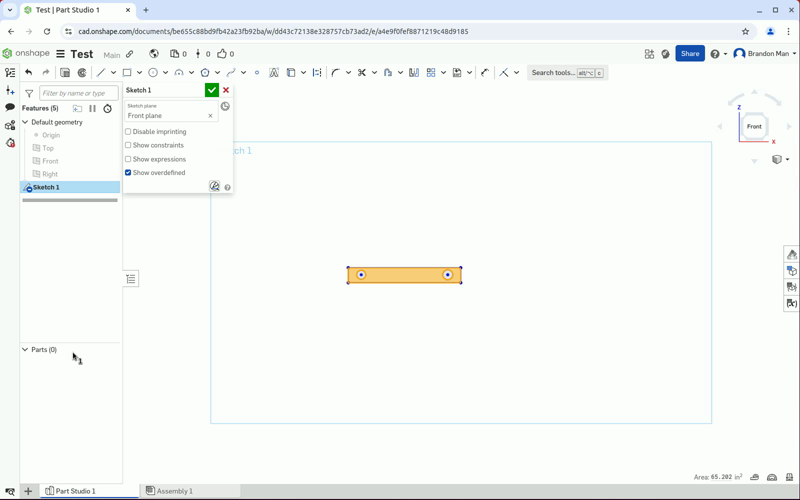
key(shift+y)
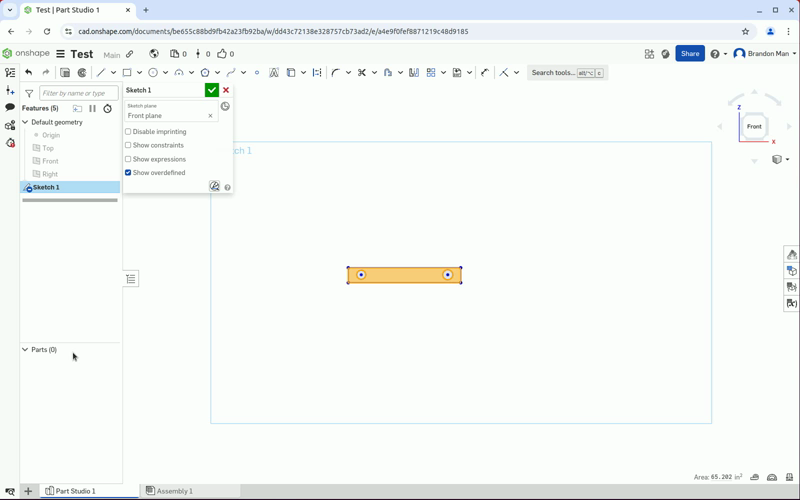
key(shift+e)
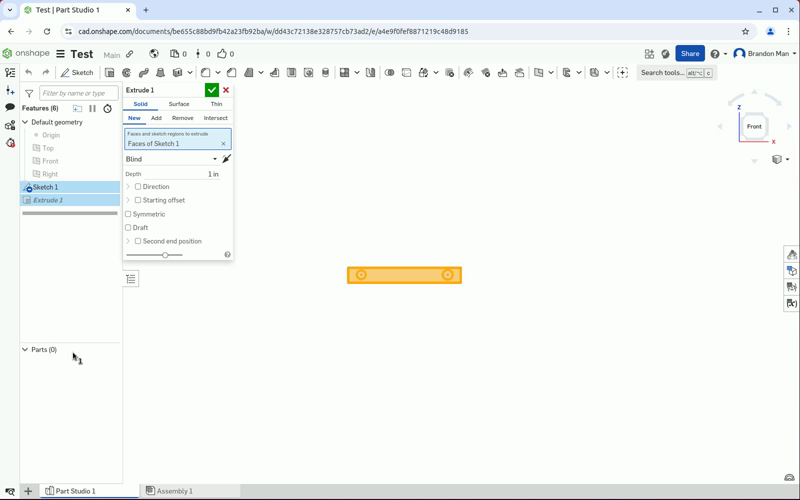
mouse_move(143, 106)
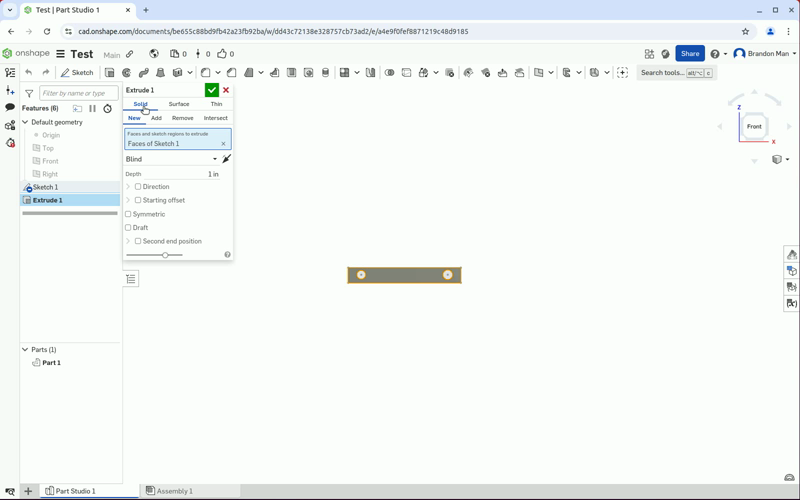
click(143, 106)
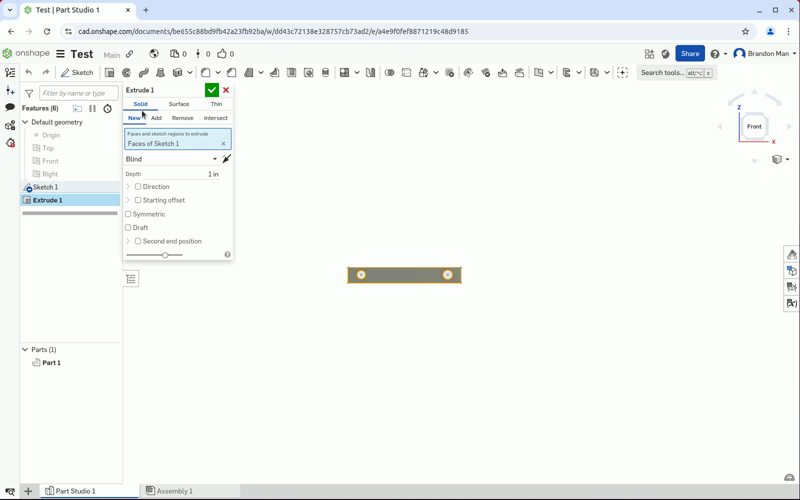
mouse_move(137, 120)
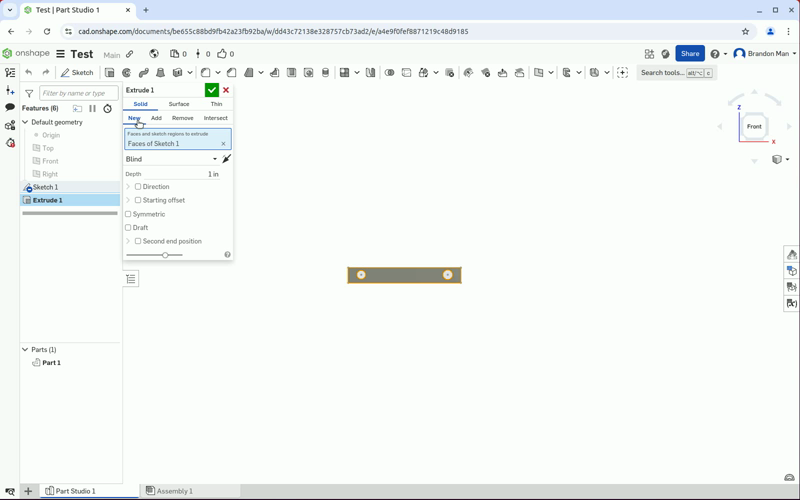
click(137, 120)
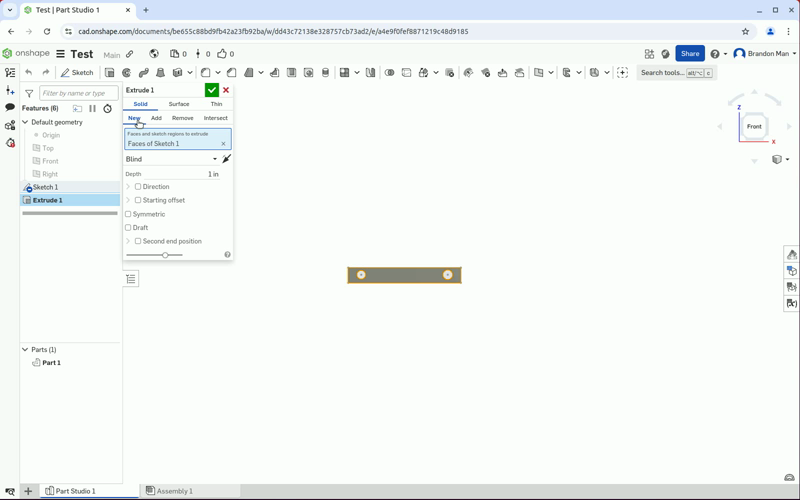
key(tab, 4)
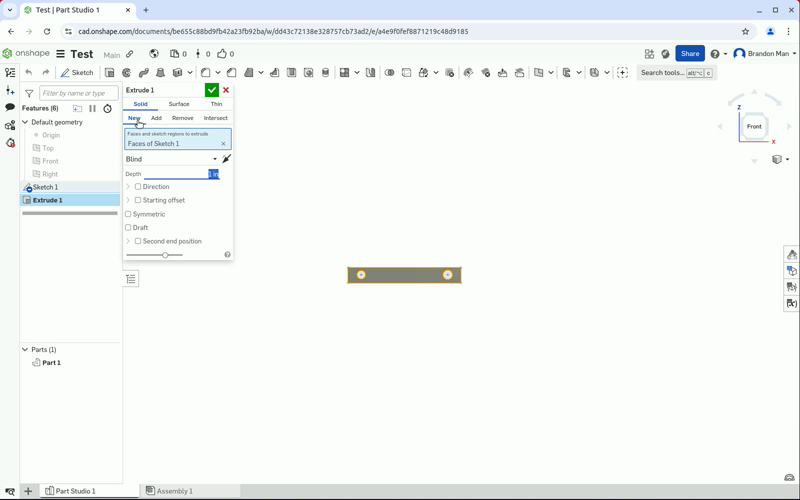
text(3.129)
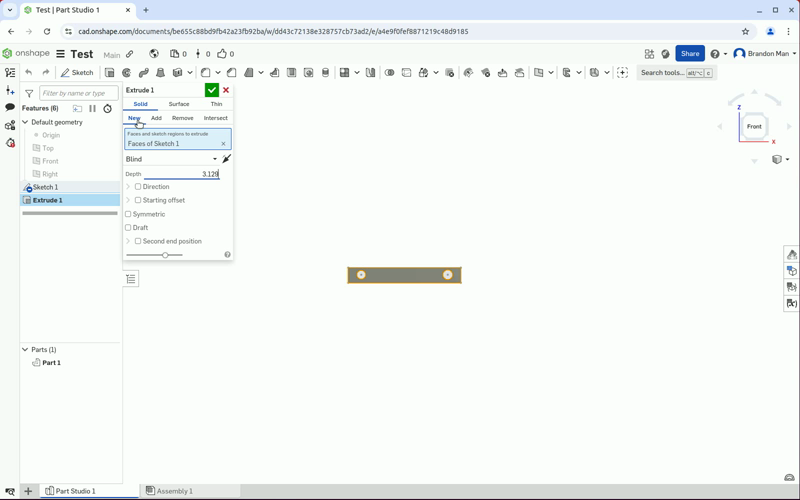
key(enter)
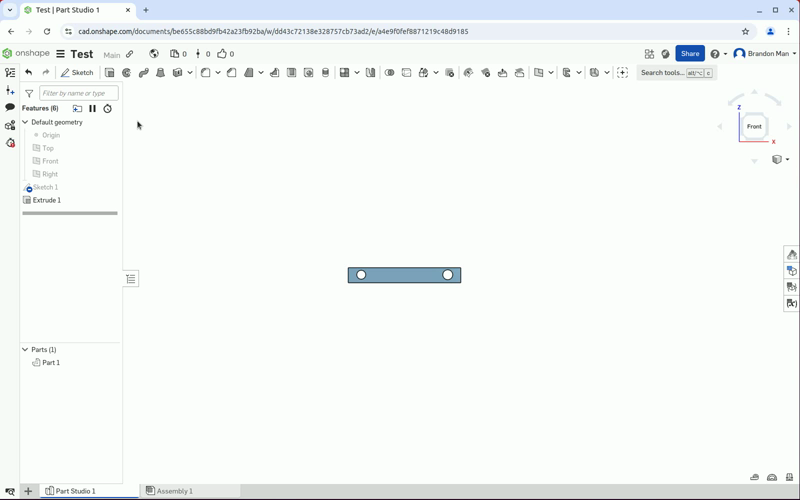
key(shift+h)
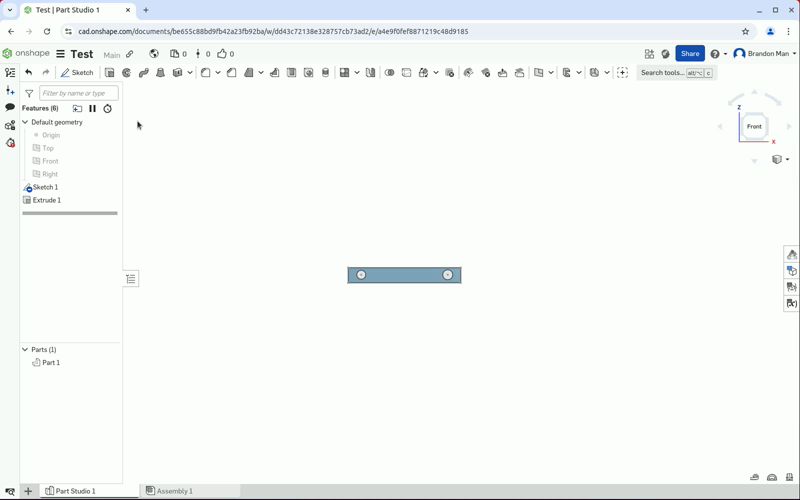
key(shift+h)
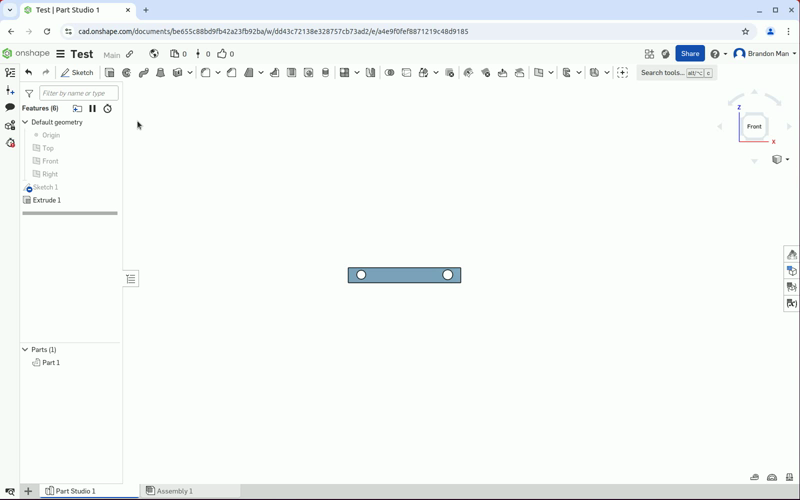
mouse_move(73, 189)
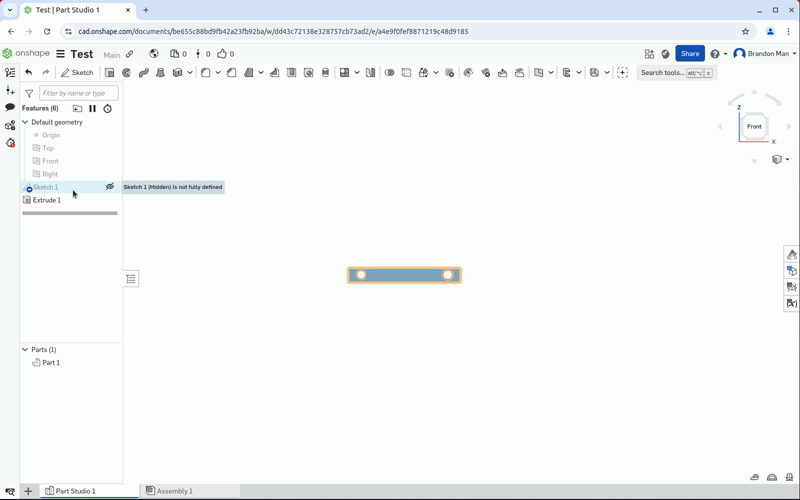
click(73, 189)
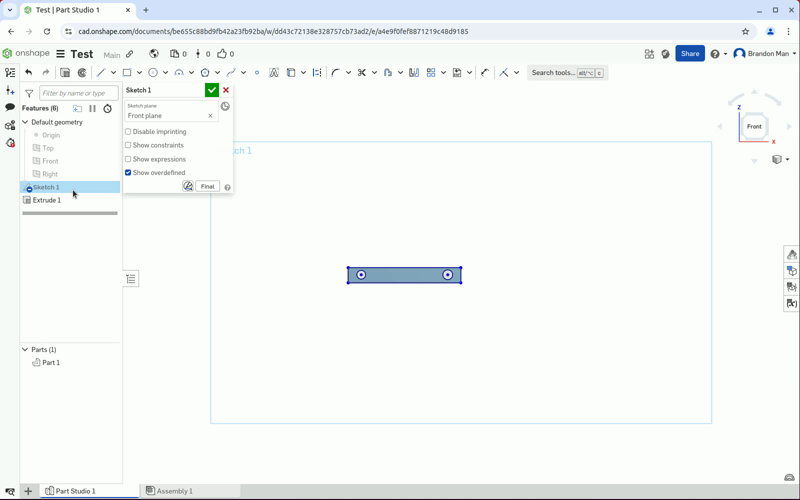
mouse_move(229, 92)
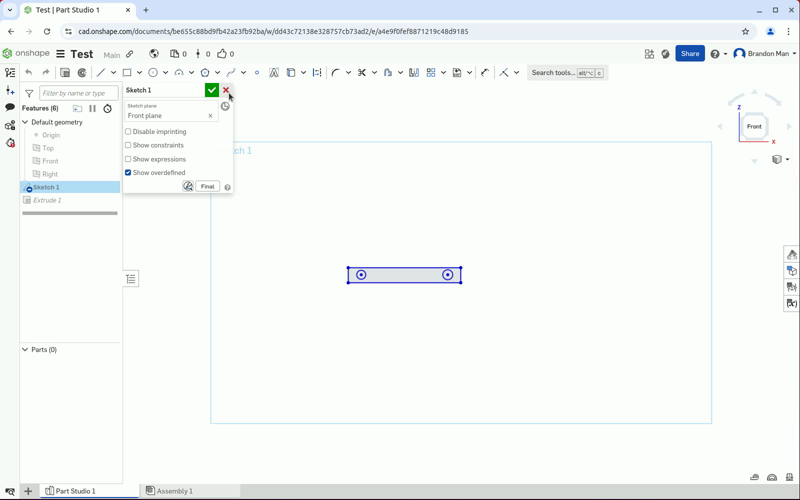
click(229, 92)
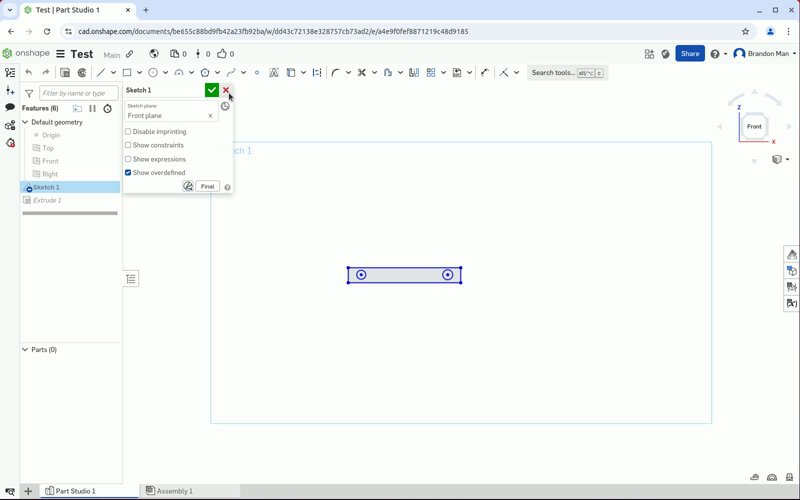
key(shift+s)
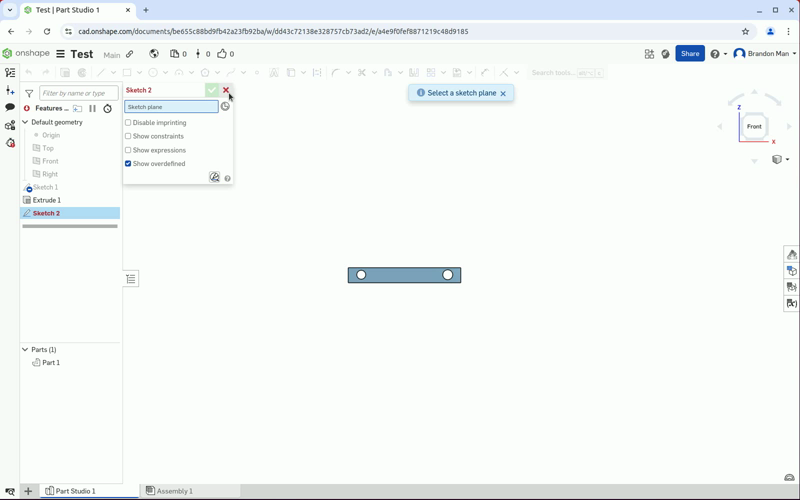
mouse_move(73, 163)
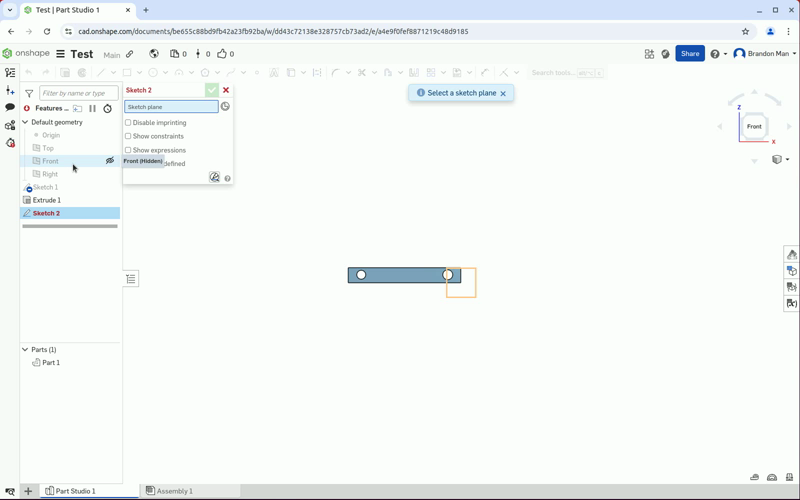
click(73, 163)
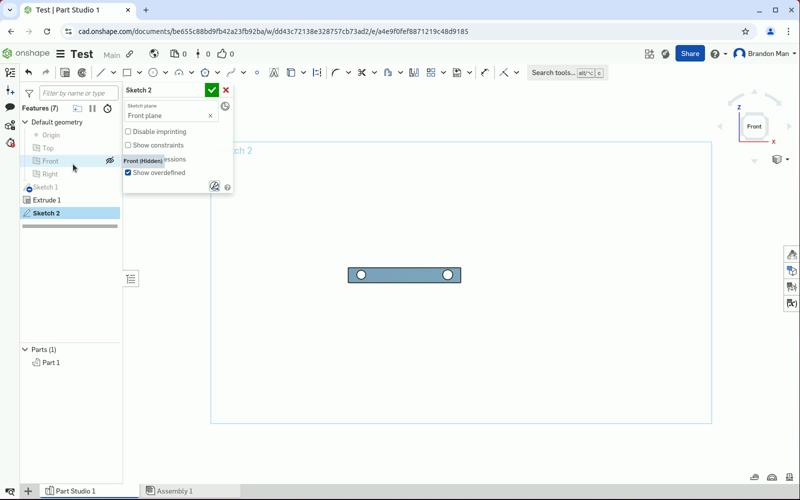
mouse_move(73, 352)
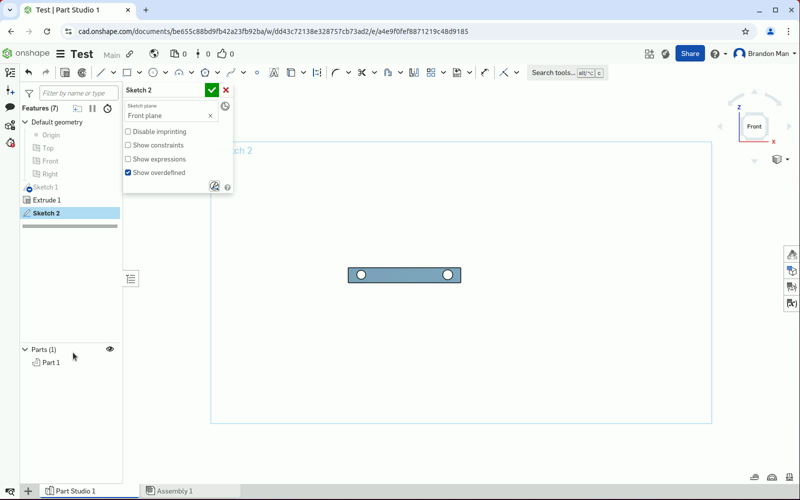
key(y)
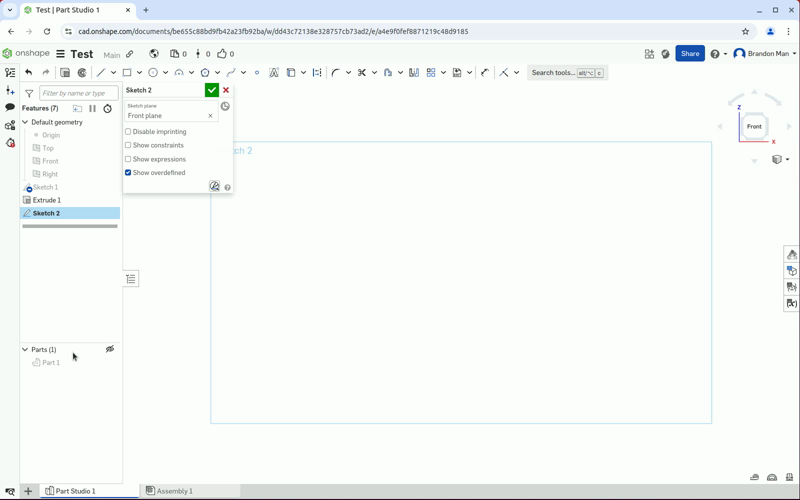
key(c)
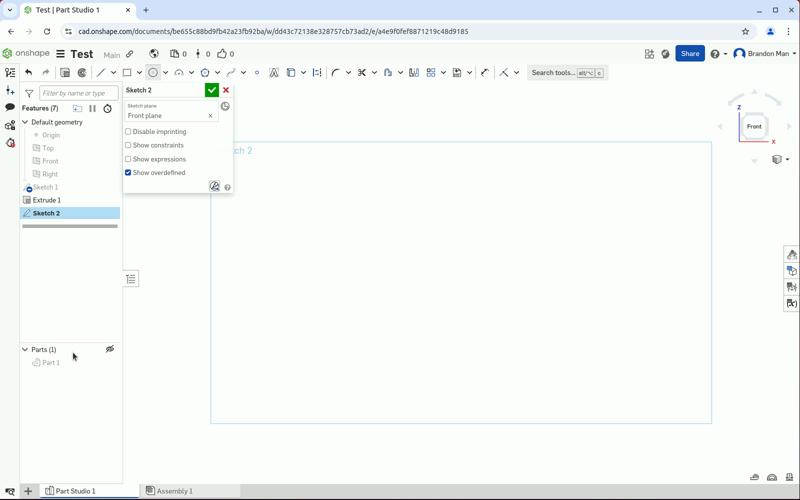
key_down(shift)
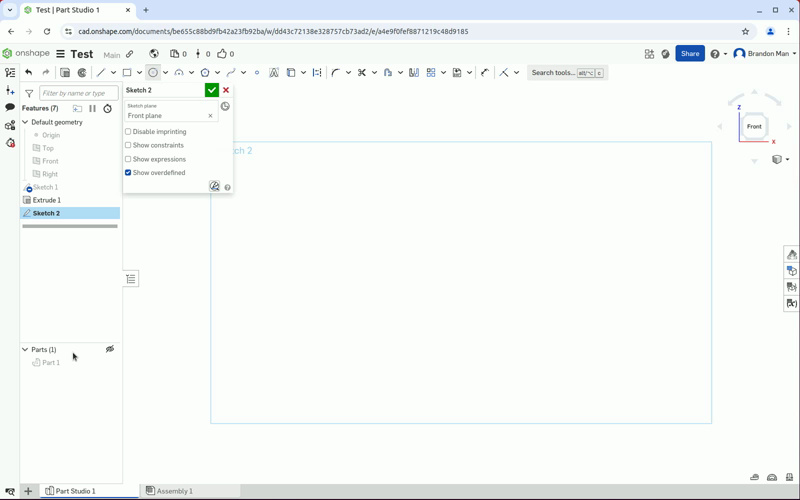
mouse_move(361, 274)
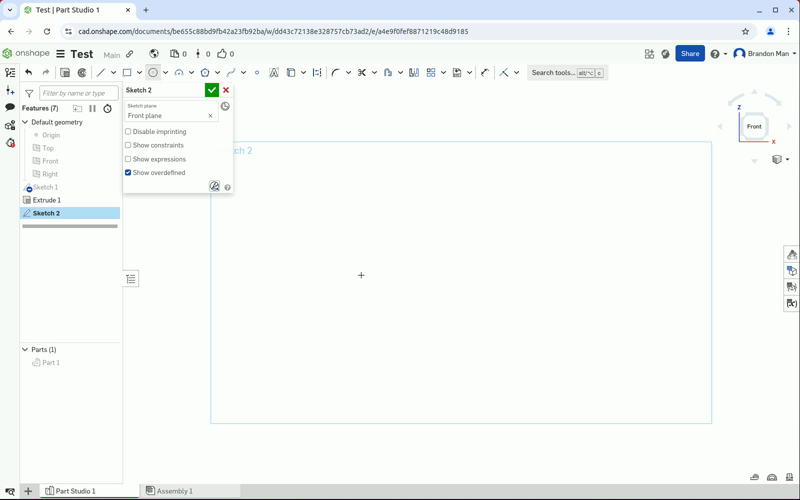
click(361, 274)
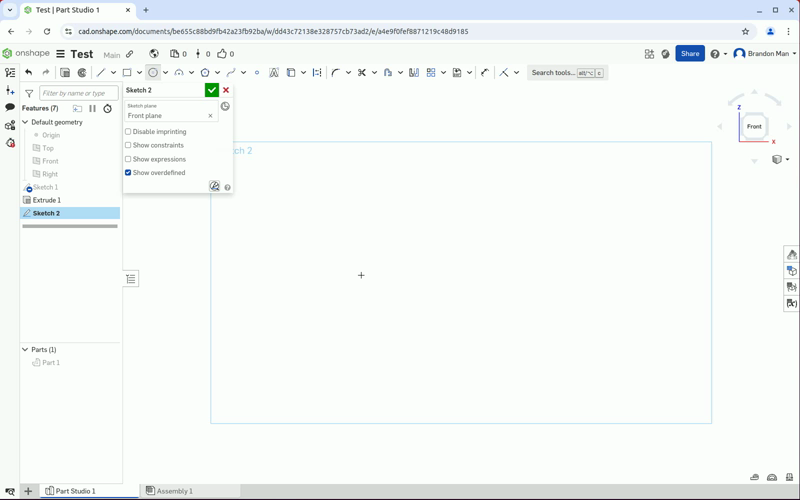
key_up(shift)
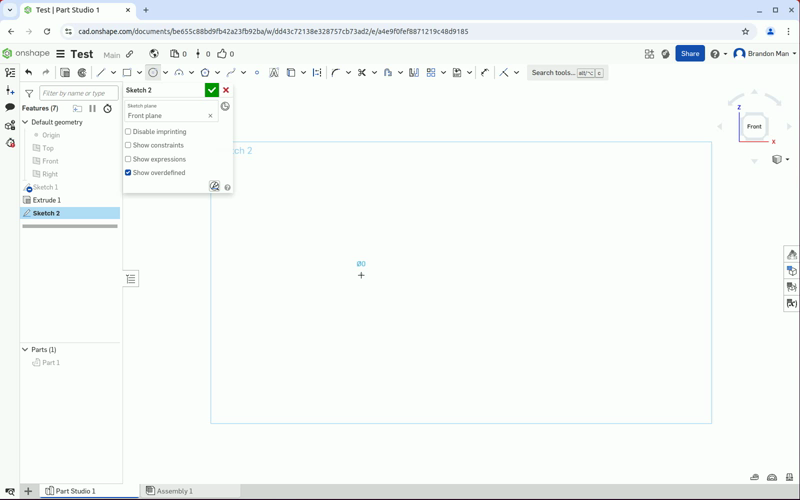
mouse_move(365, 274)
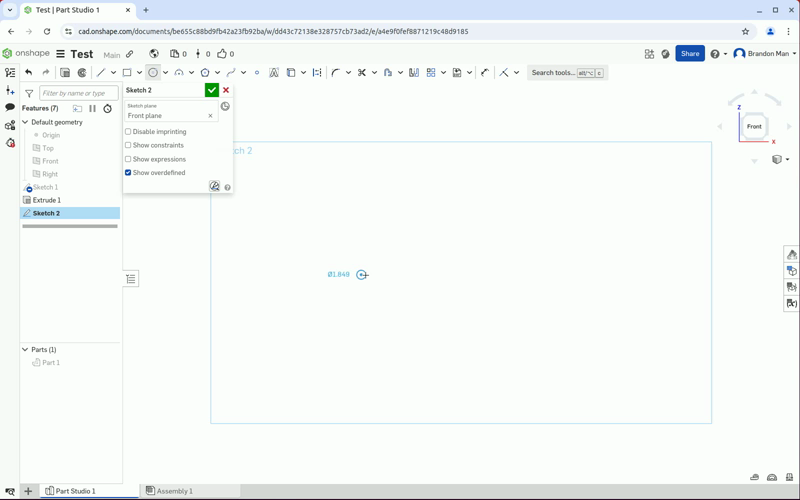
click(365, 274)
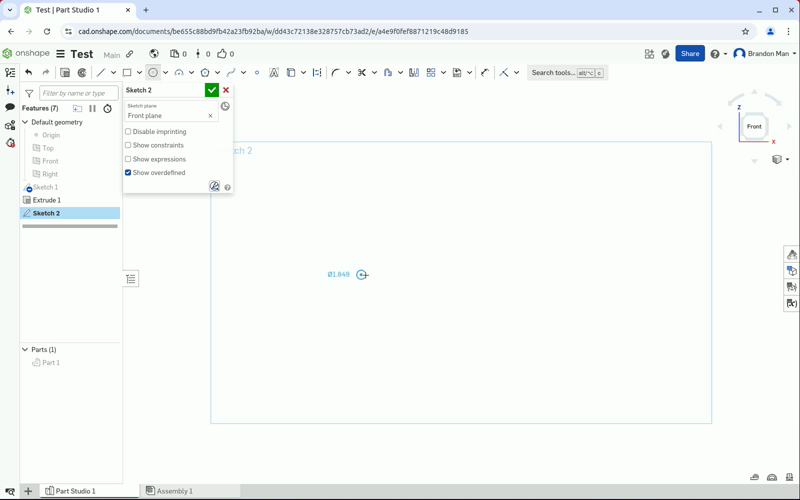
key(esc)
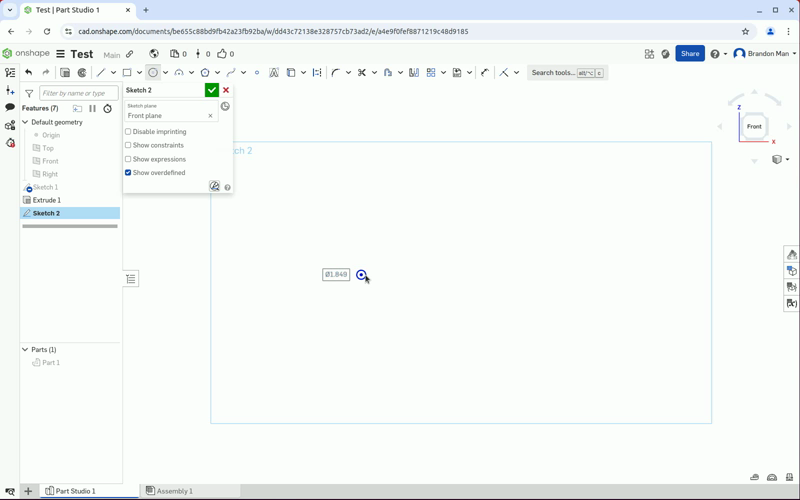
mouse_move(359, 278)
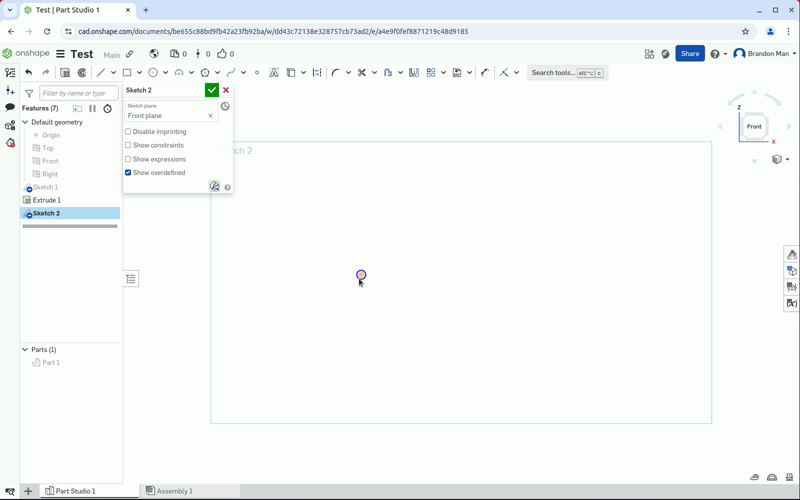
scroll(6)
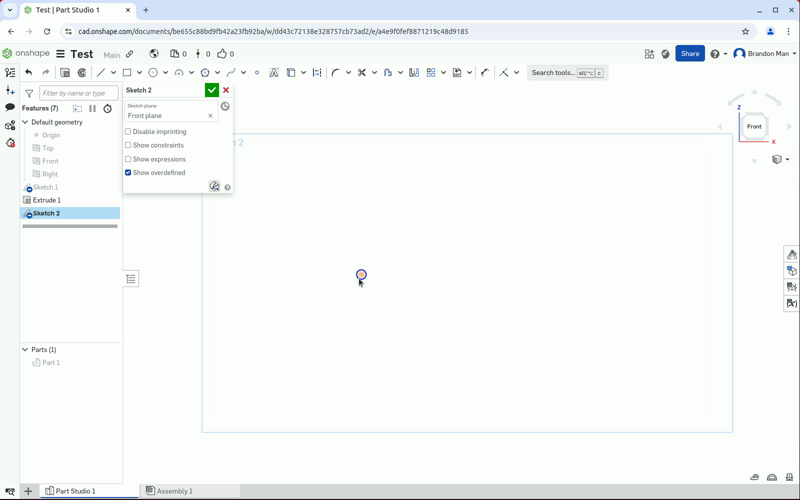
scroll(6)
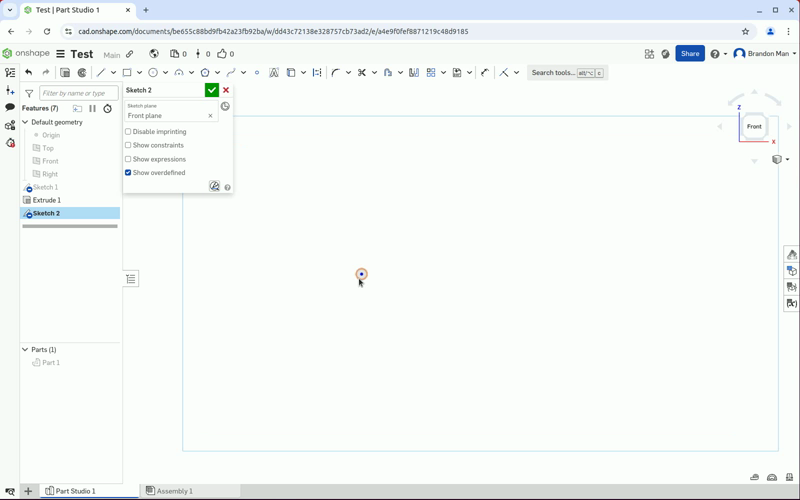
scroll(6)
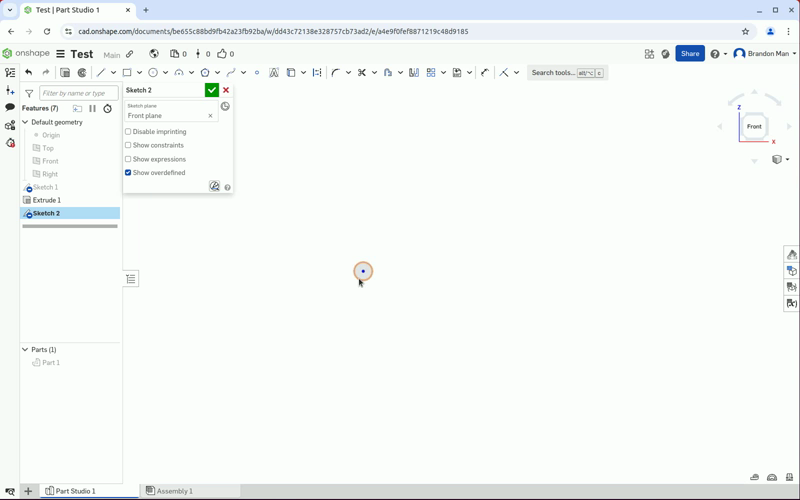
scroll(6)
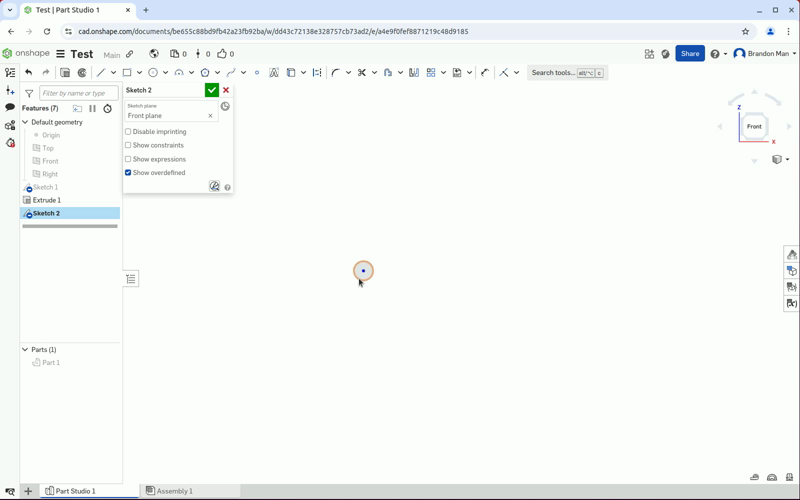
scroll(6)
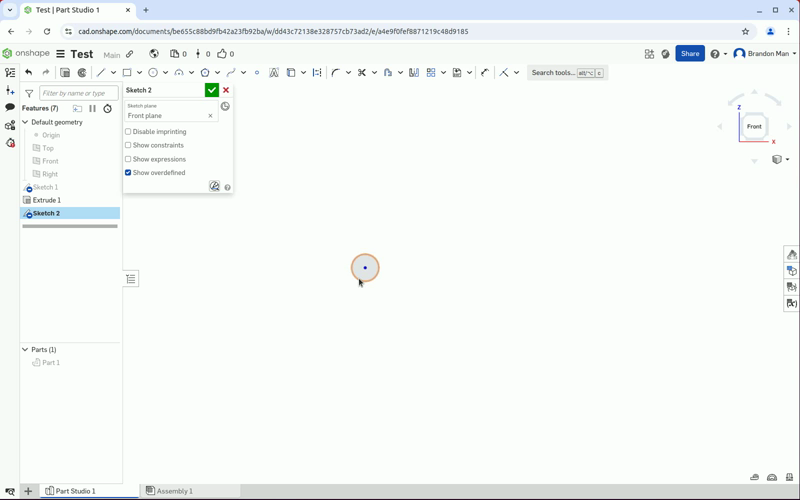
scroll(6)
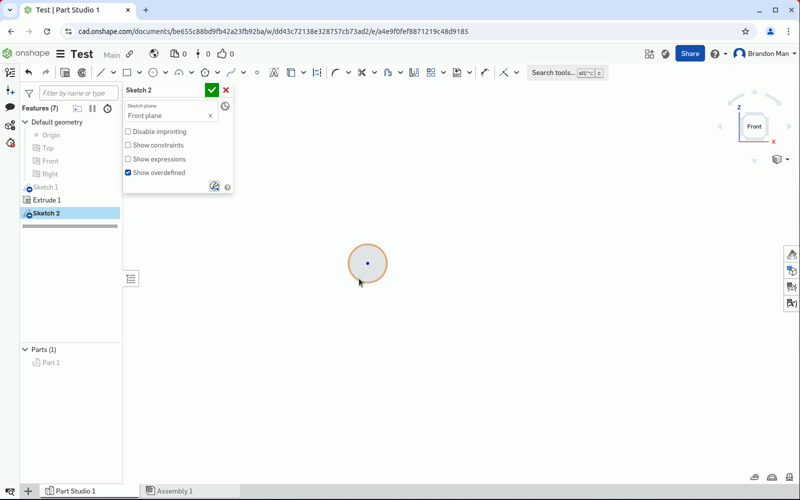
scroll(6)
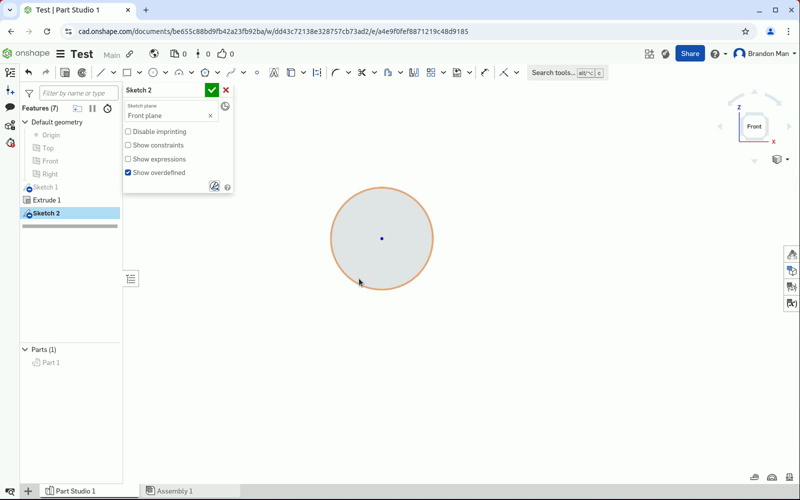
click(359, 278)
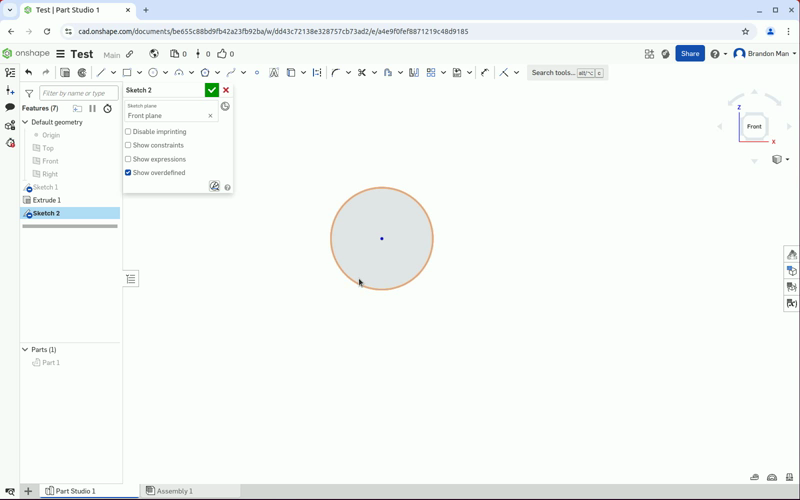
scroll(-6)
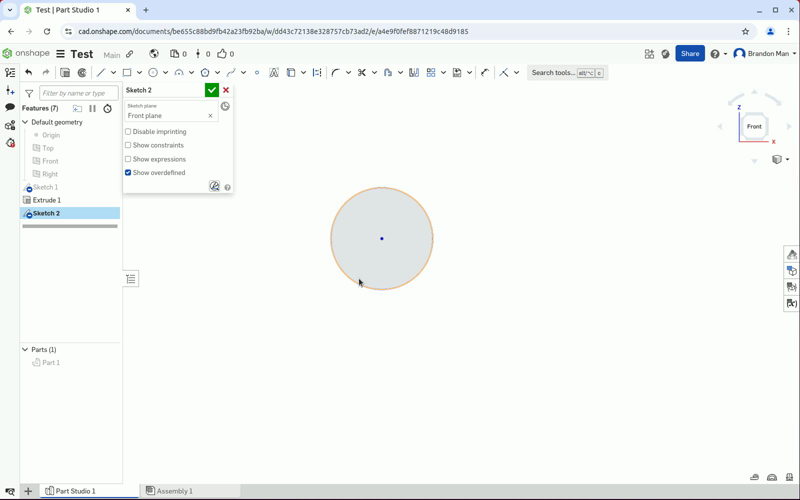
scroll(-6)
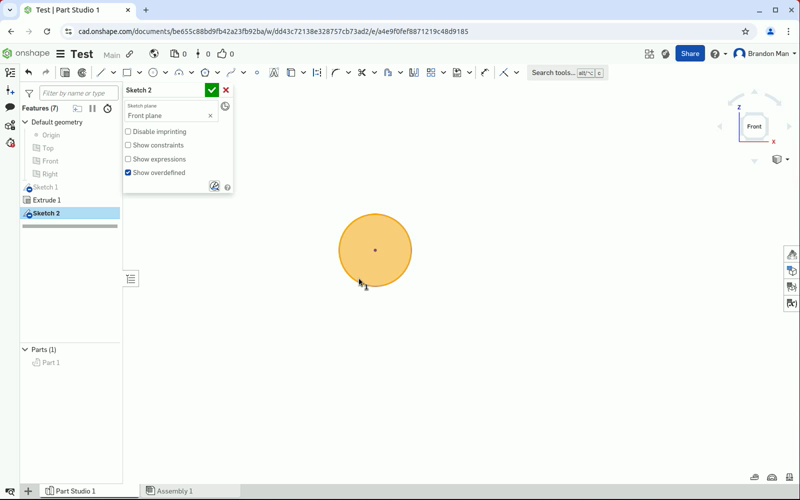
scroll(-6)
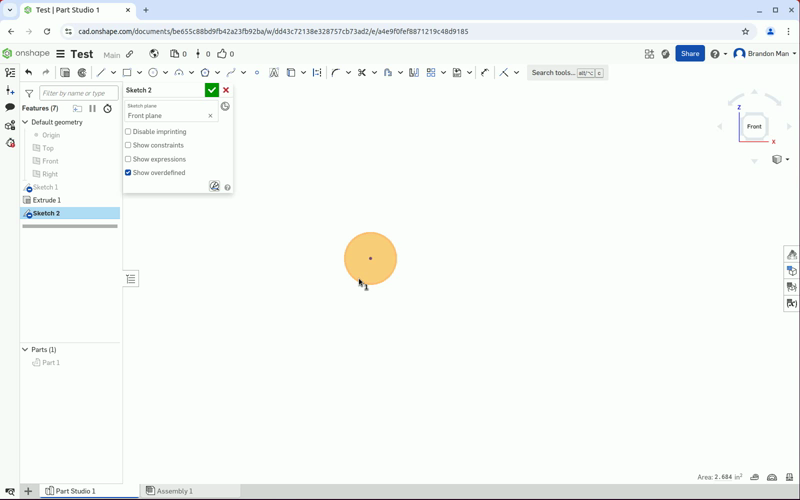
scroll(-6)
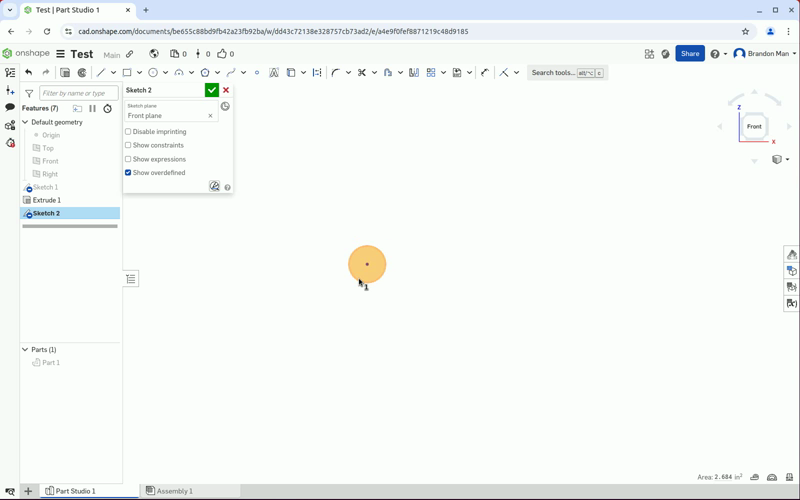
scroll(-6)
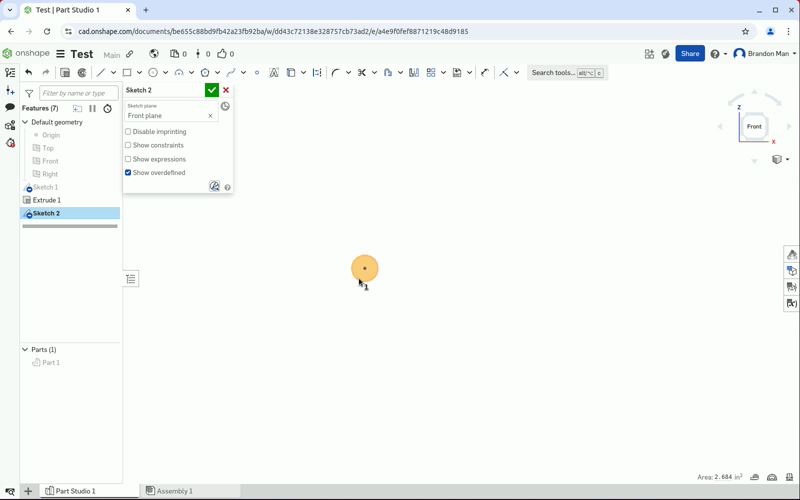
scroll(-6)
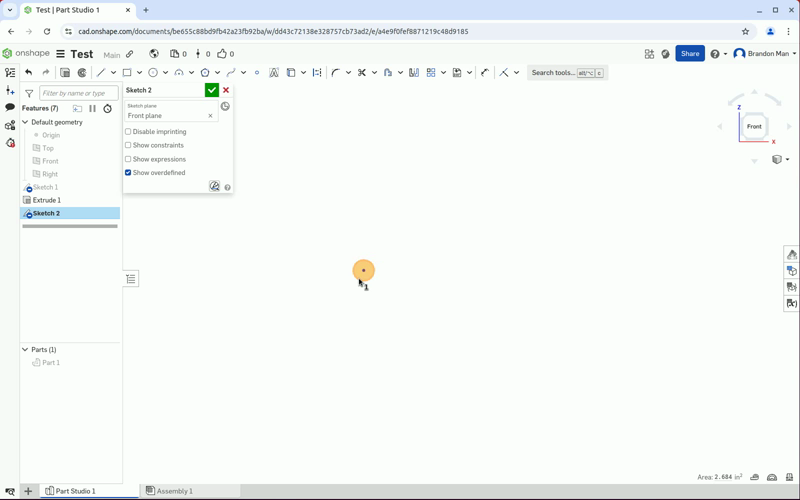
scroll(-6)
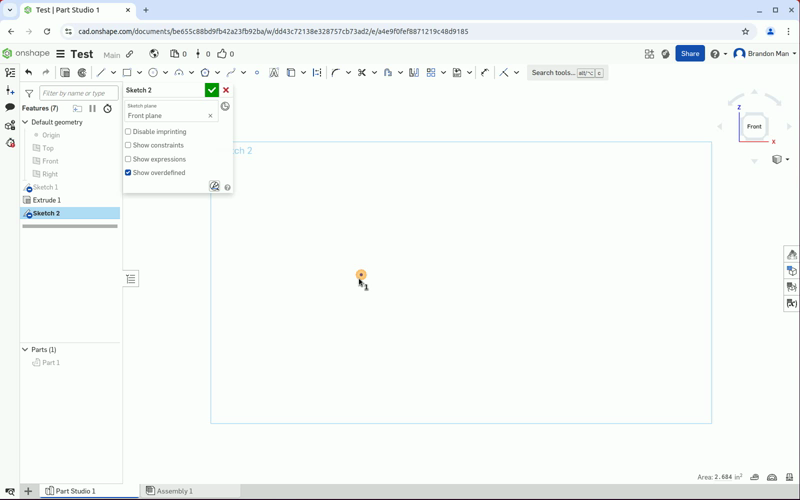
mouse_move(73, 352)
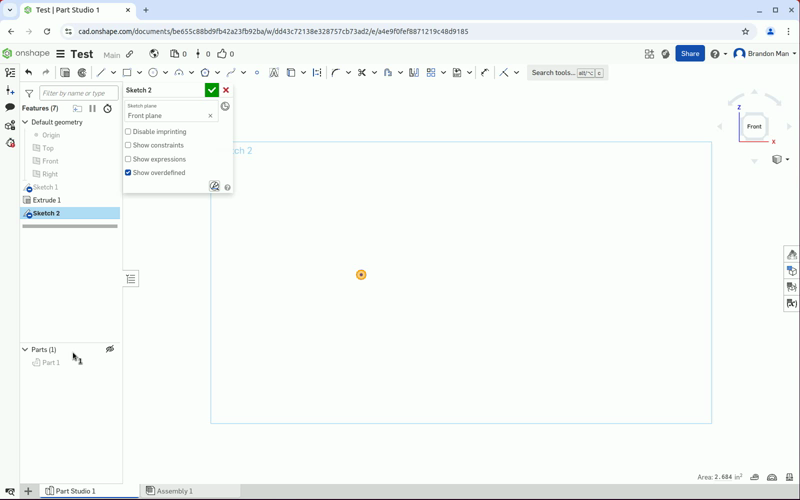
key(shift+y)
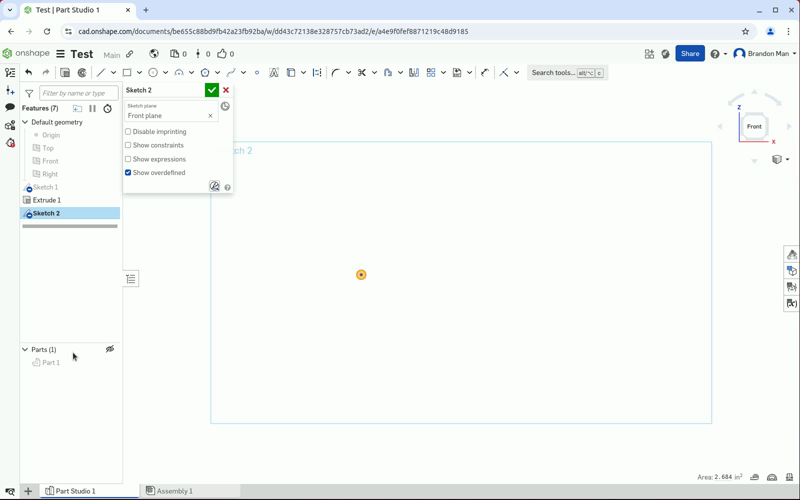
key(shift+e)
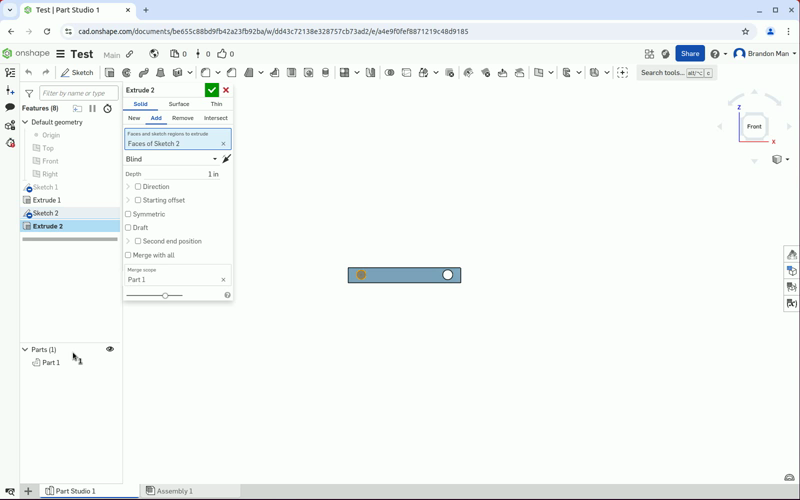
mouse_move(143, 106)
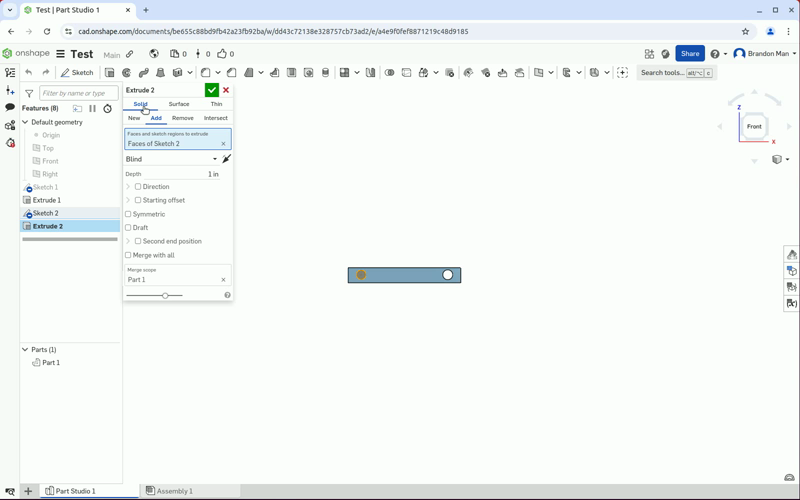
click(143, 106)
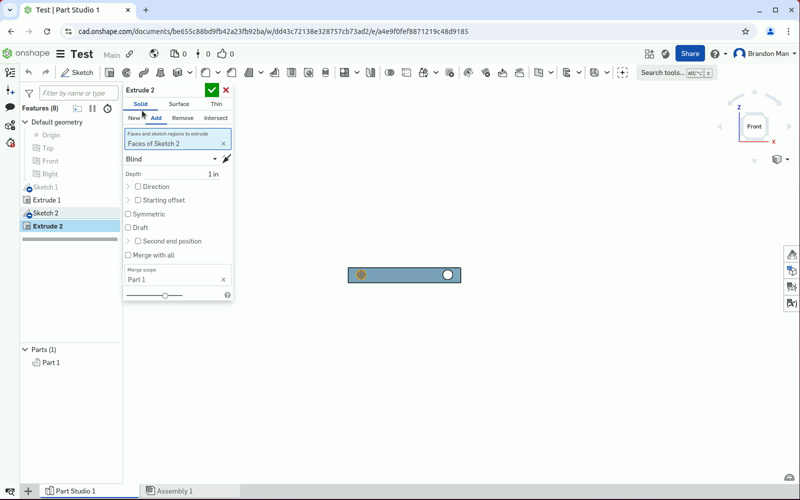
mouse_move(137, 120)
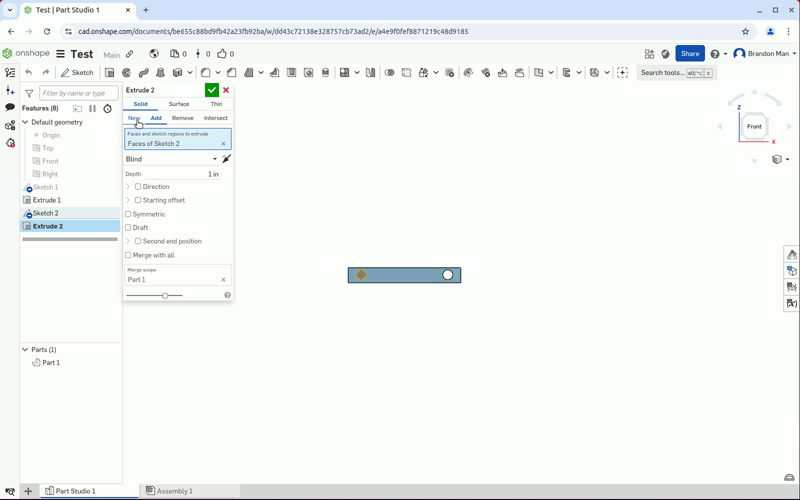
click(137, 120)
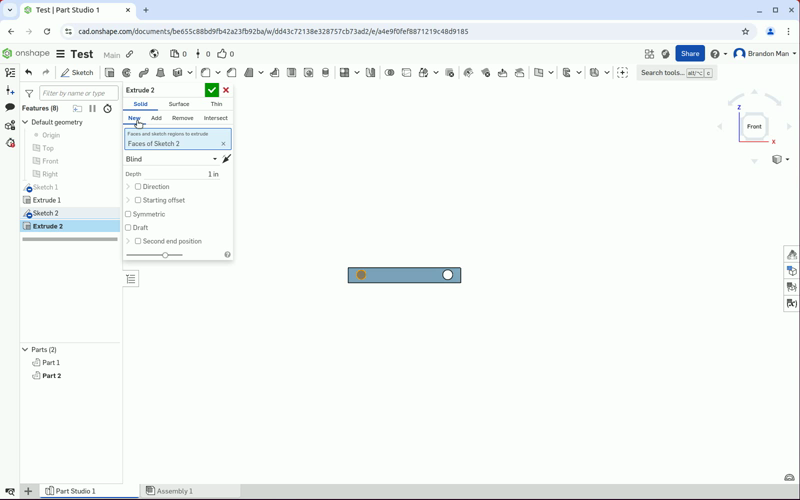
key(tab, 4)
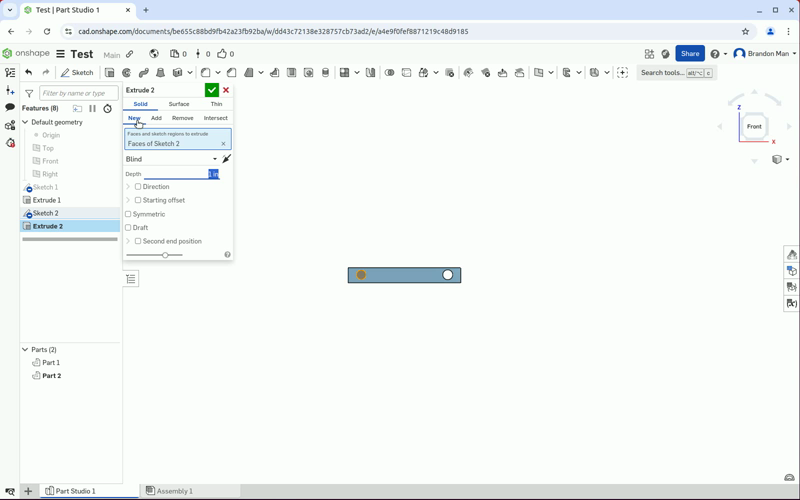
text(4.333)
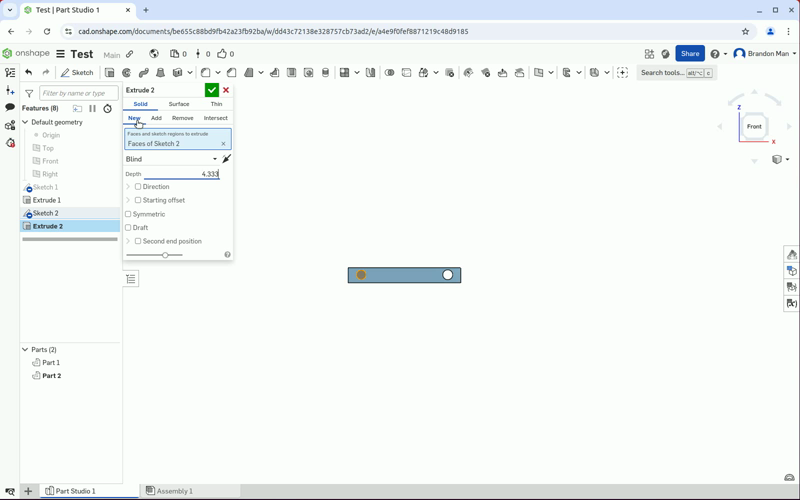
key(enter)
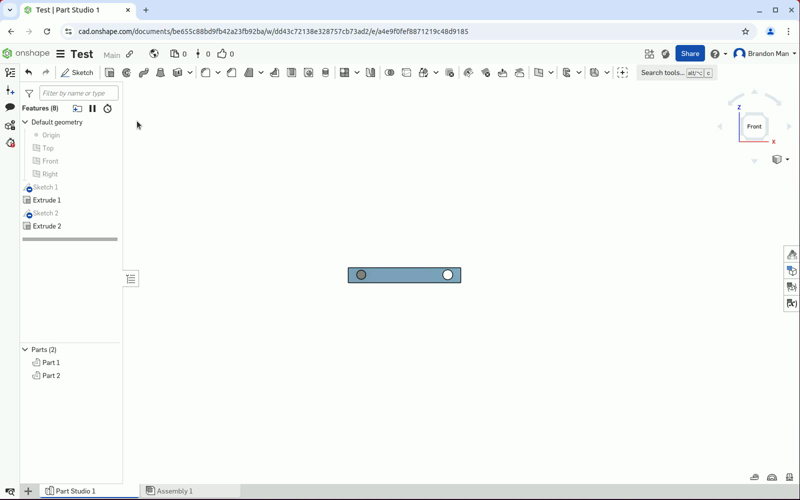
key(shift+h)
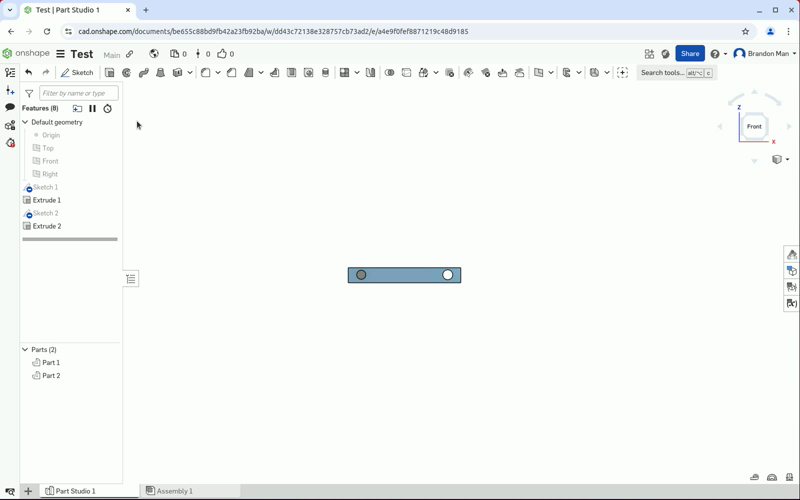
key(shift+h)
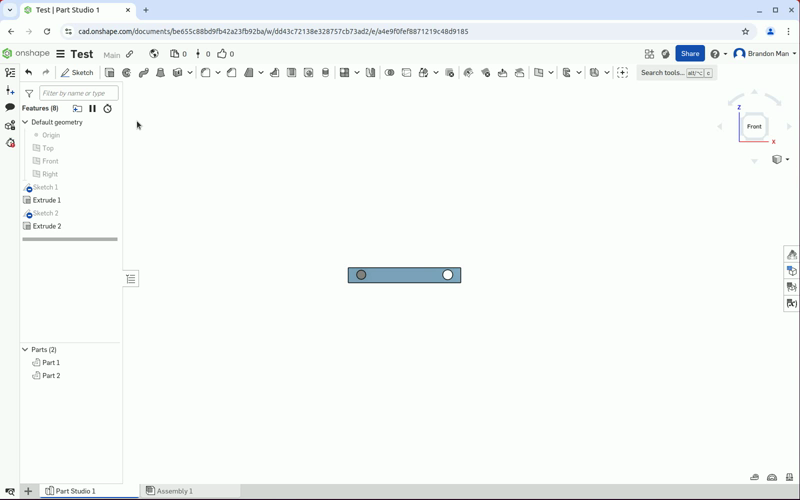
mouse_move(73, 189)
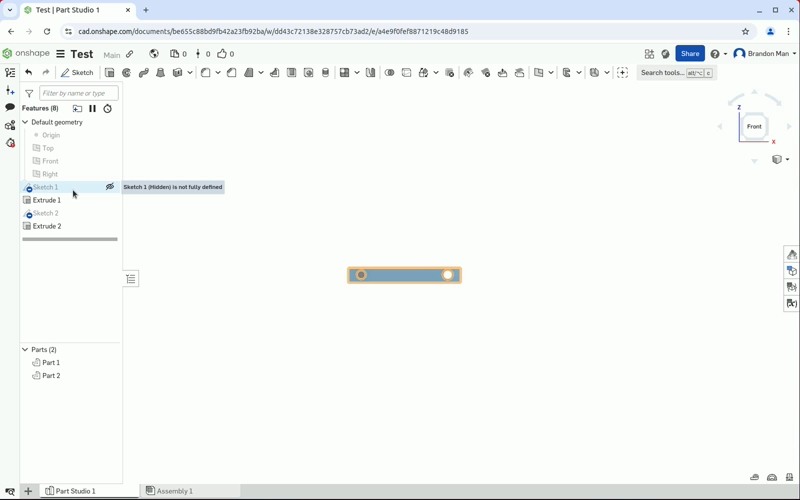
click(73, 189)
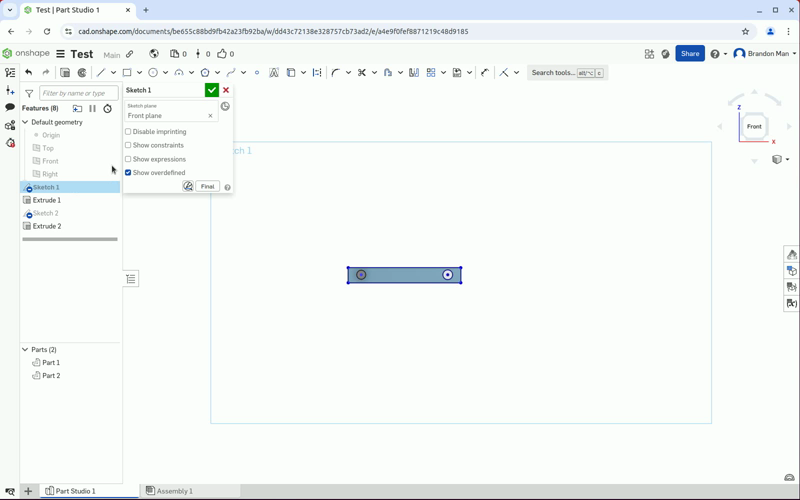
mouse_move(229, 92)
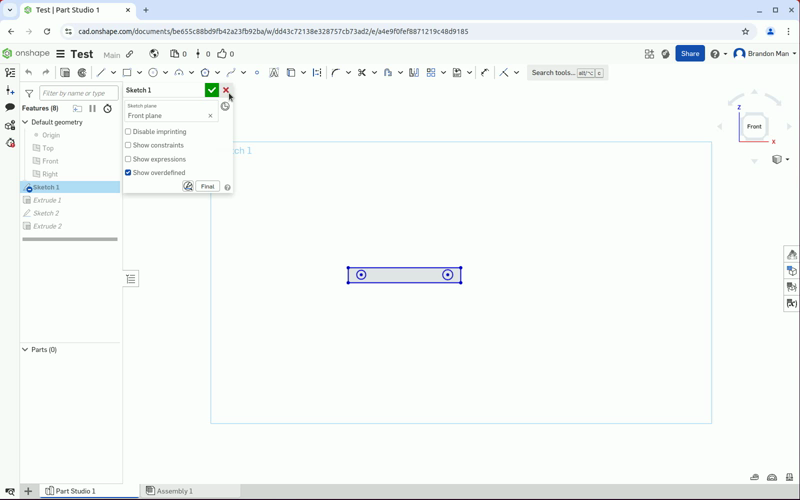
click(229, 92)
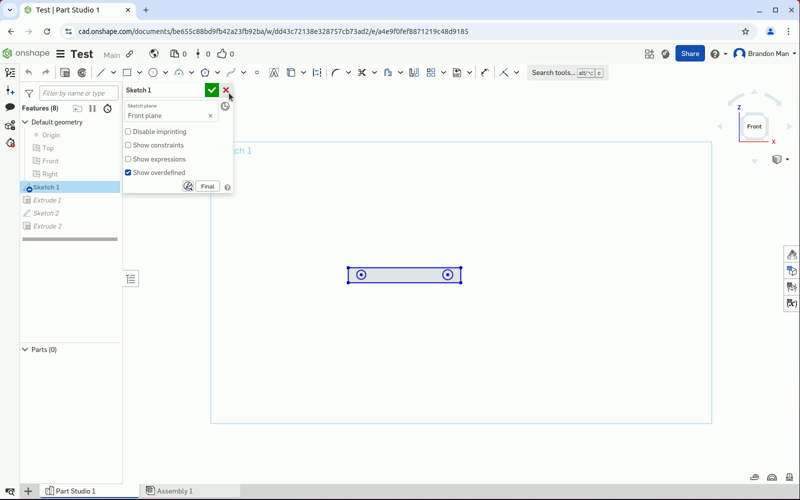
key(shift+s)
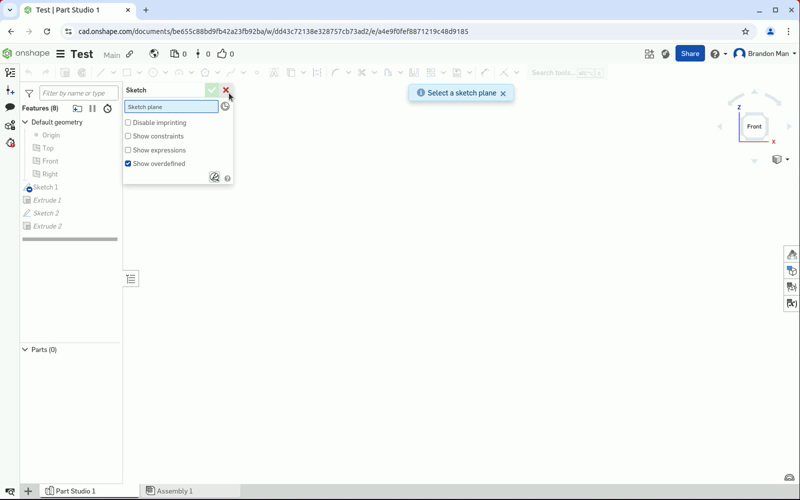
mouse_move(73, 163)
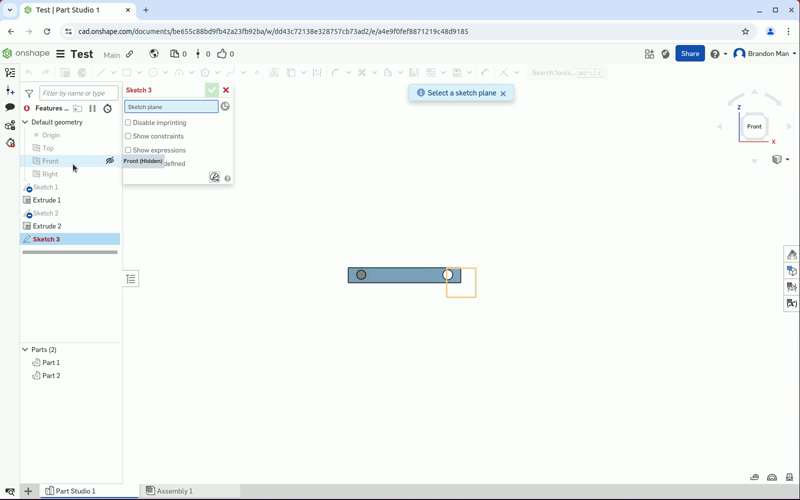
click(73, 163)
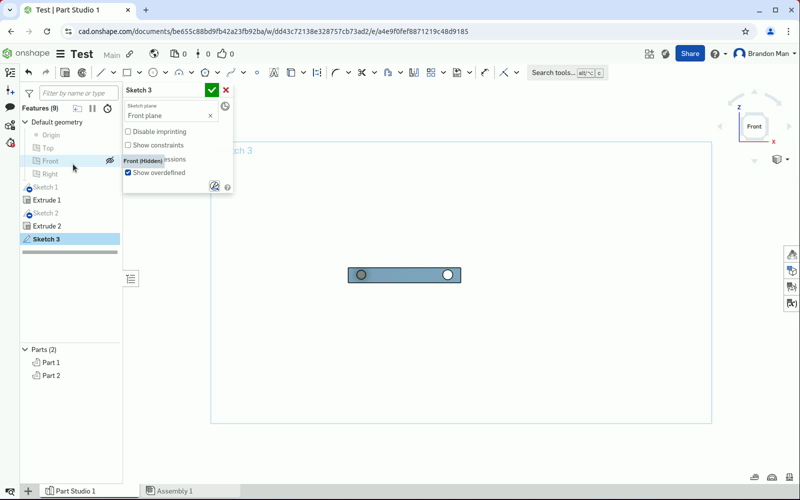
mouse_move(73, 352)
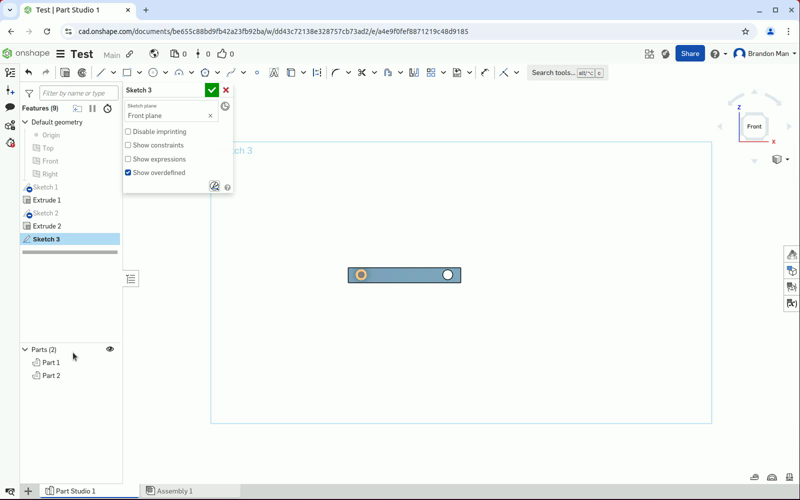
key(y)
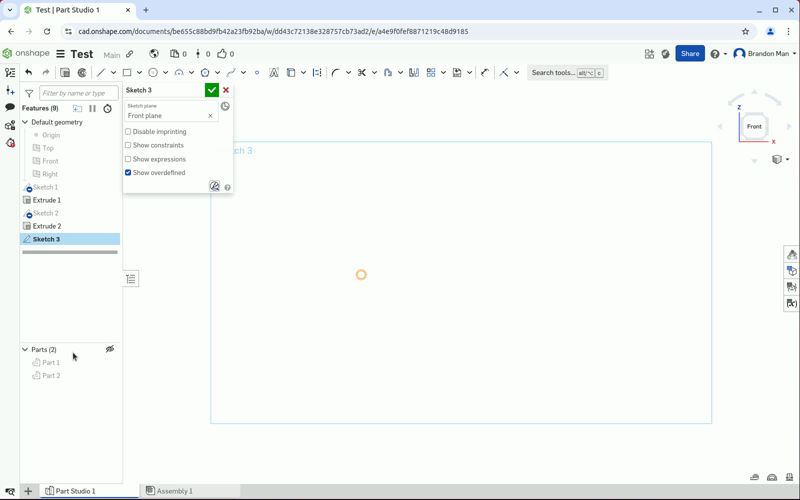
key(c)
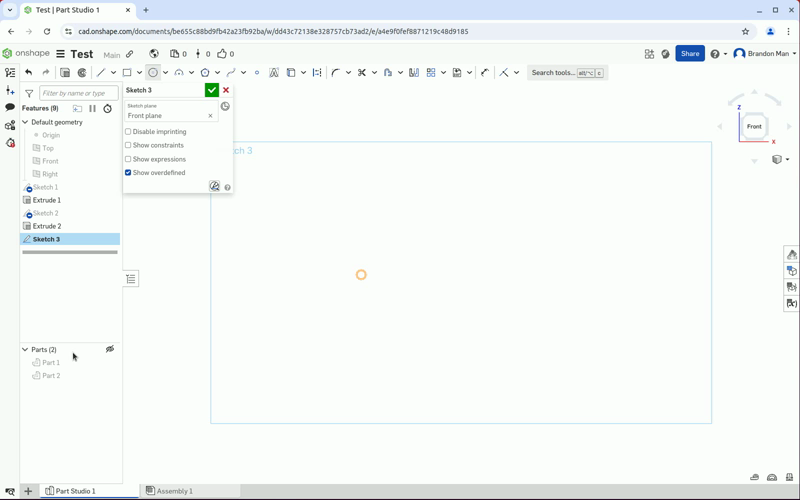
key_down(shift)
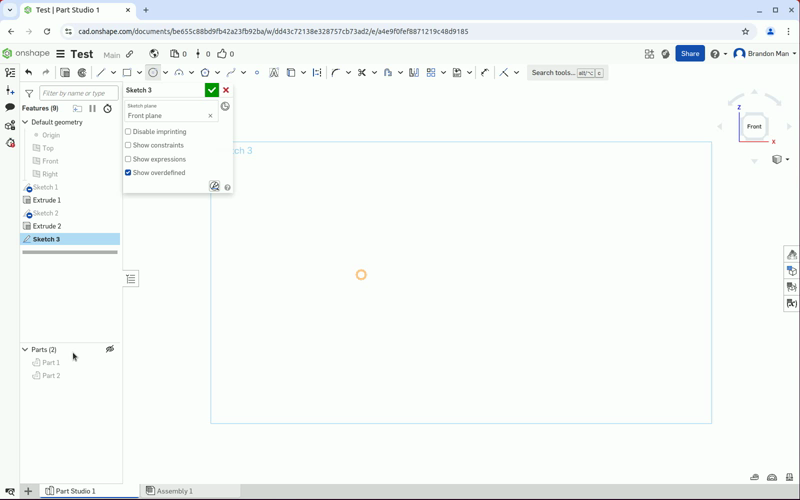
mouse_move(447, 274)
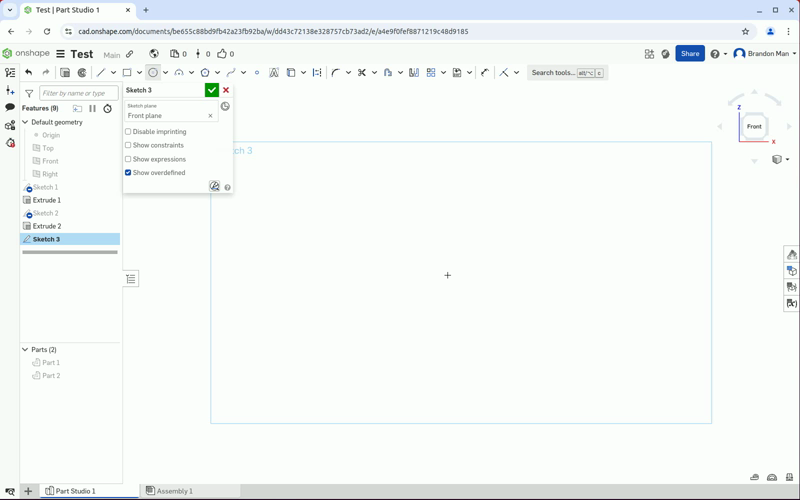
click(447, 274)
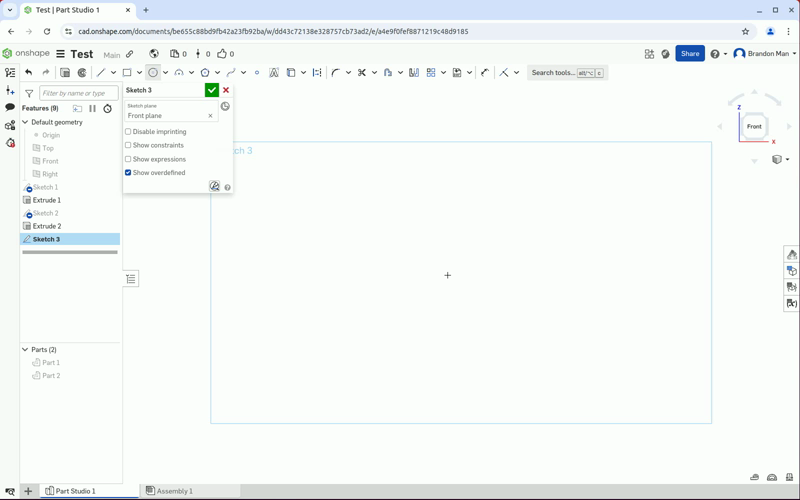
key_up(shift)
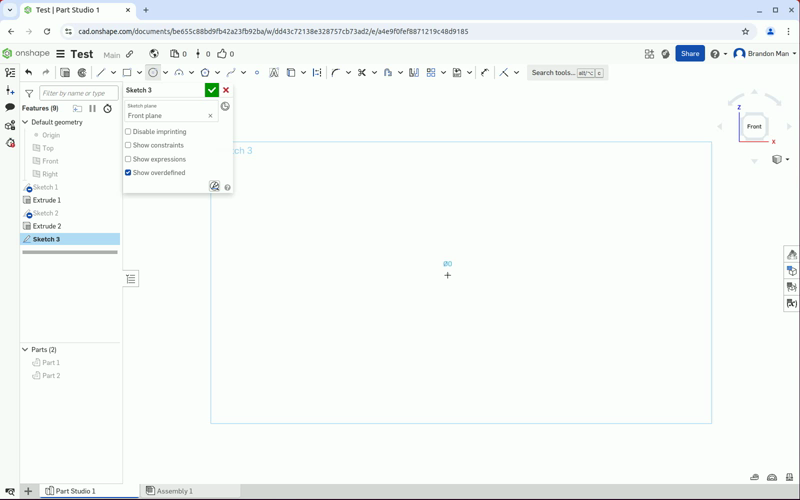
mouse_move(452, 274)
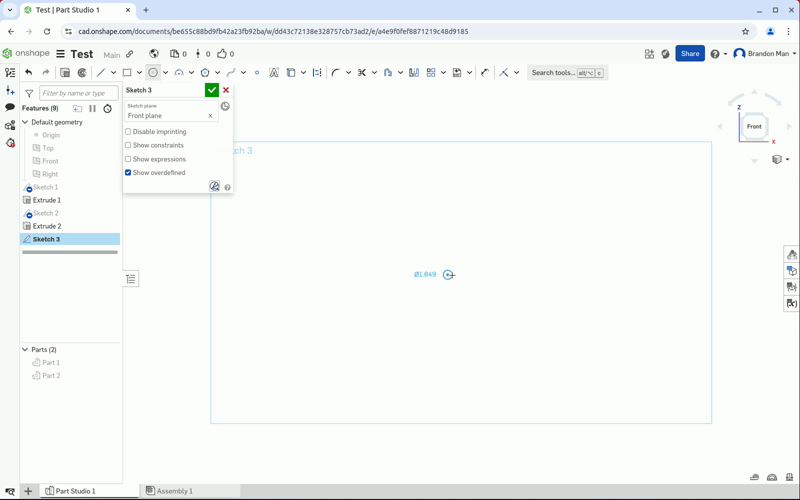
click(452, 274)
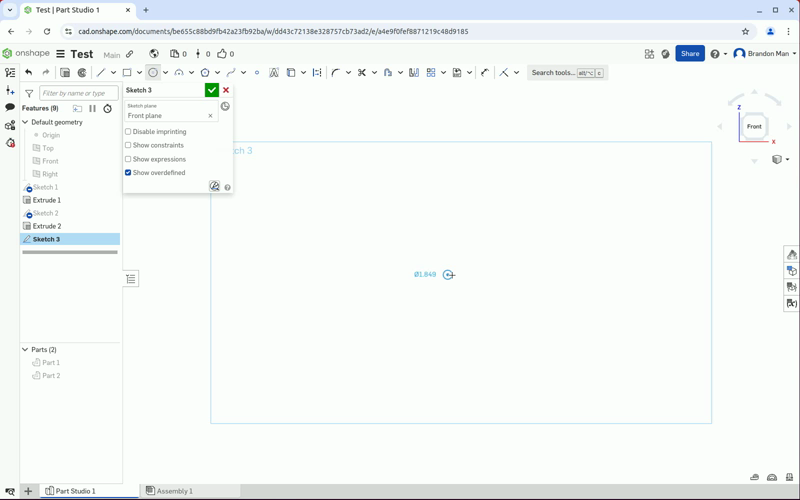
key(esc)
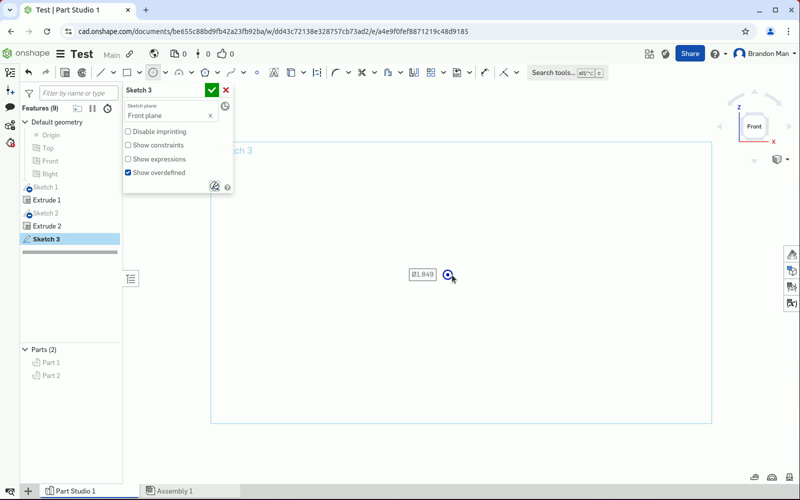
mouse_move(449, 272)
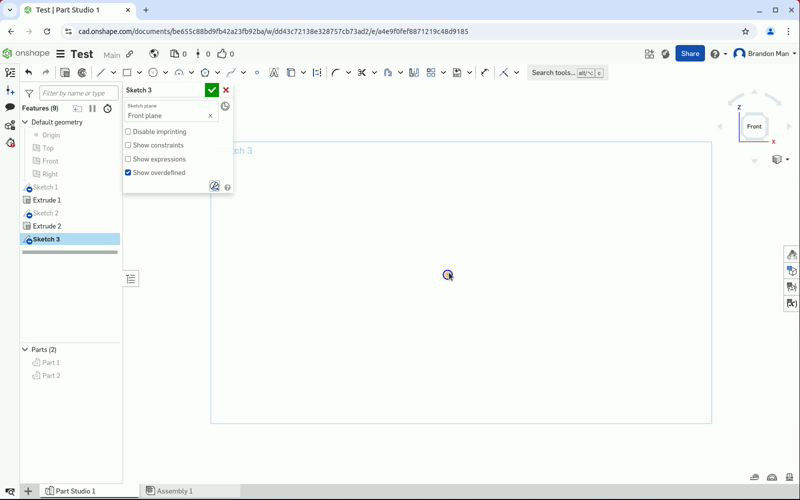
scroll(6)
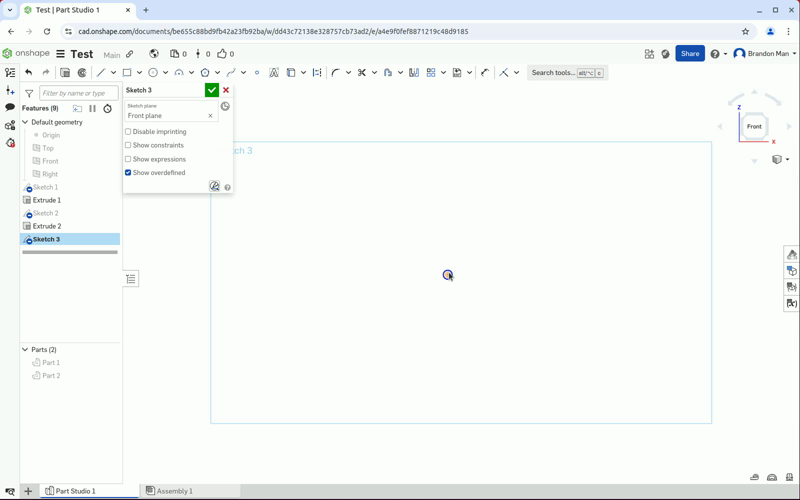
scroll(6)
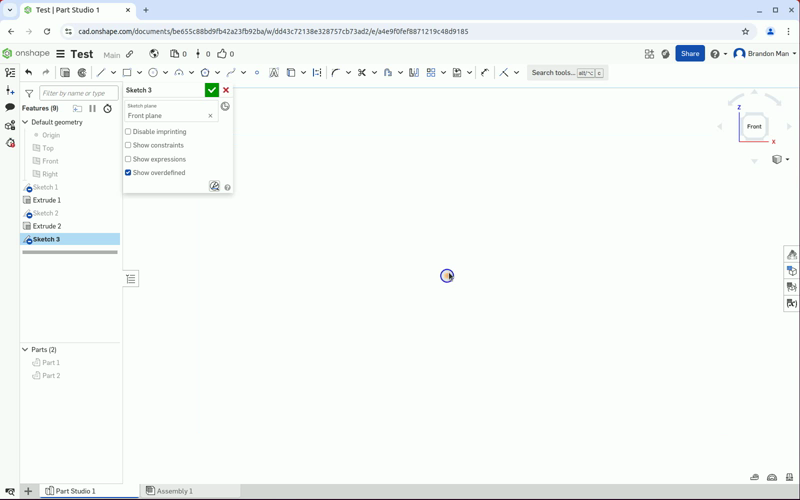
scroll(6)
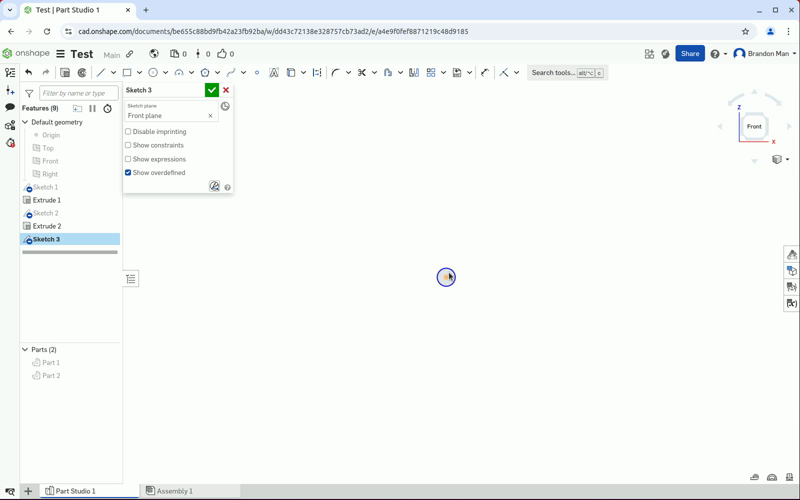
scroll(6)
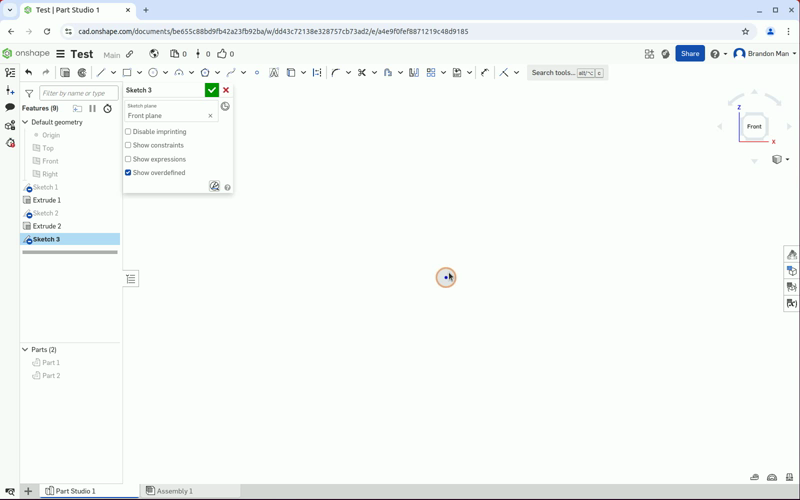
scroll(6)
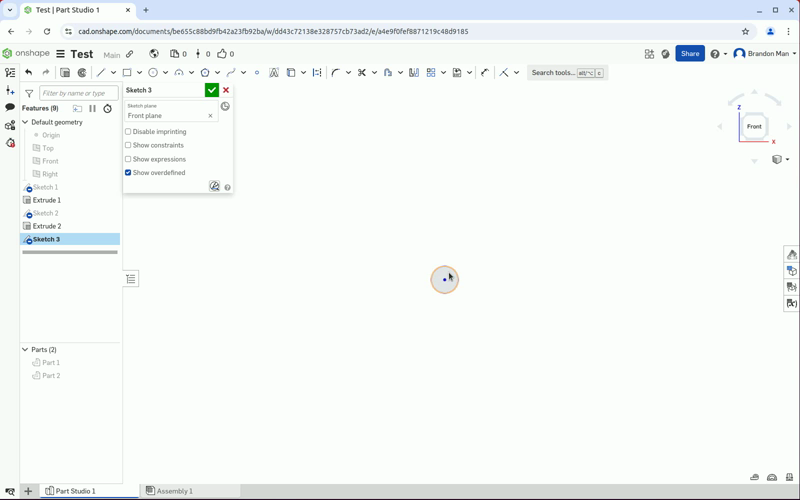
scroll(6)
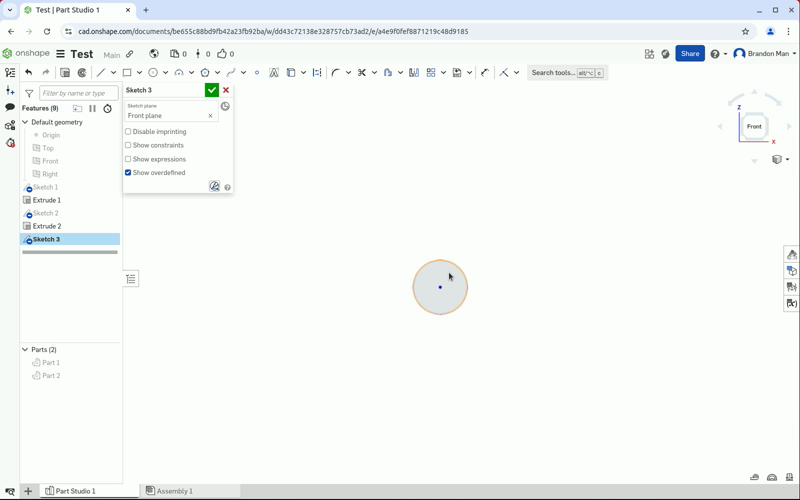
scroll(6)
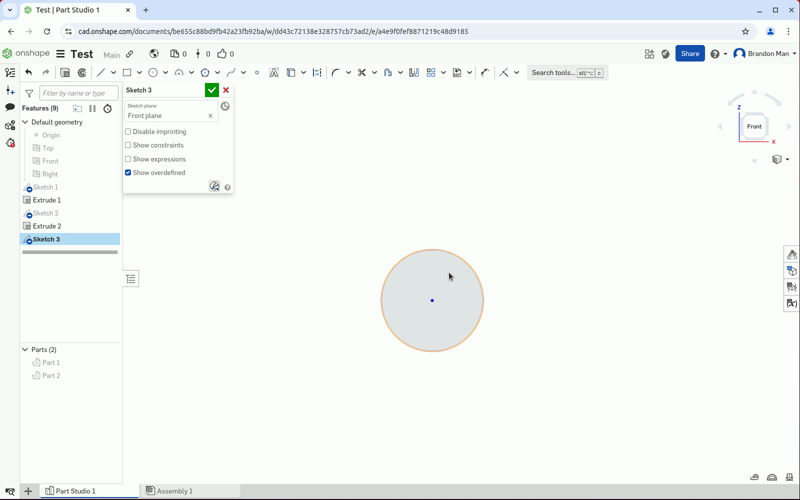
click(449, 272)
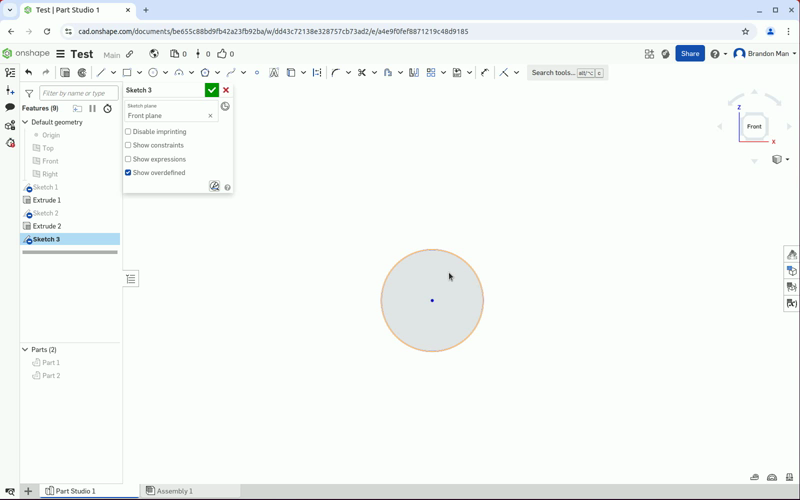
scroll(-6)
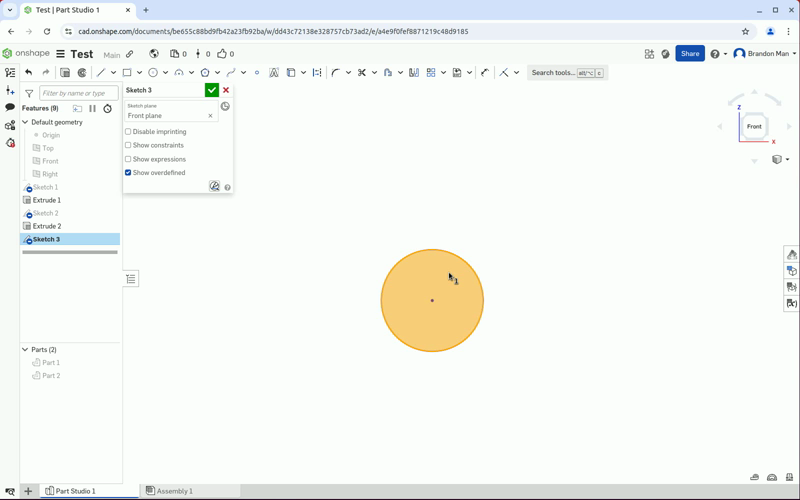
scroll(-6)
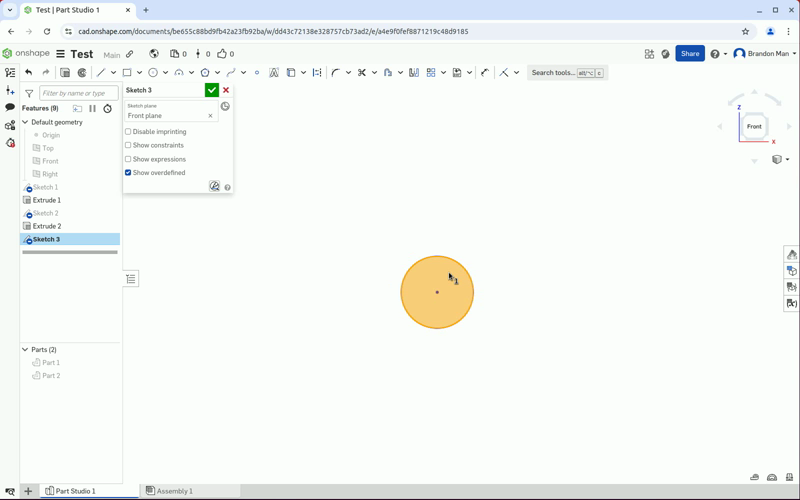
scroll(-6)
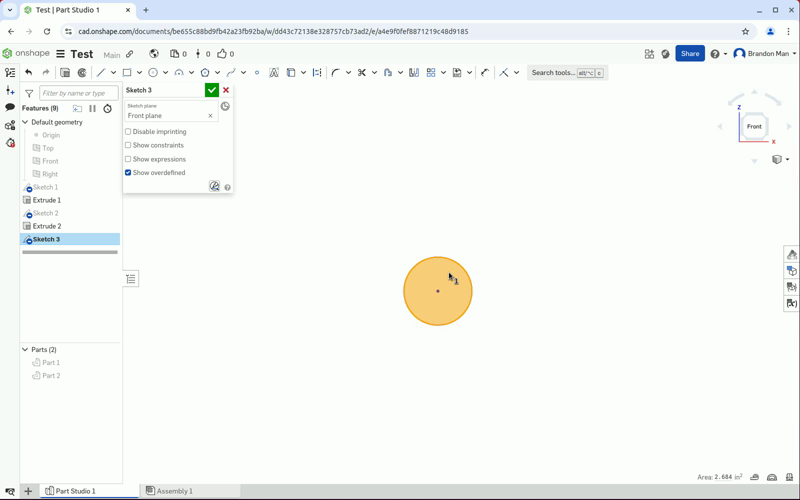
scroll(-6)
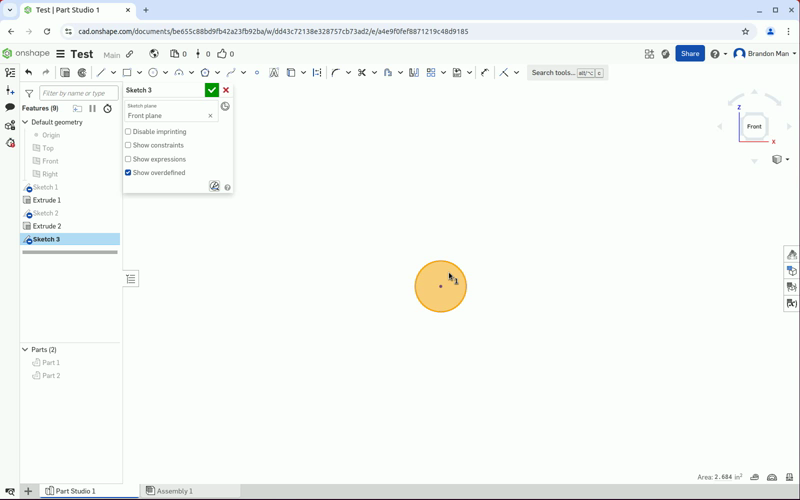
scroll(-6)
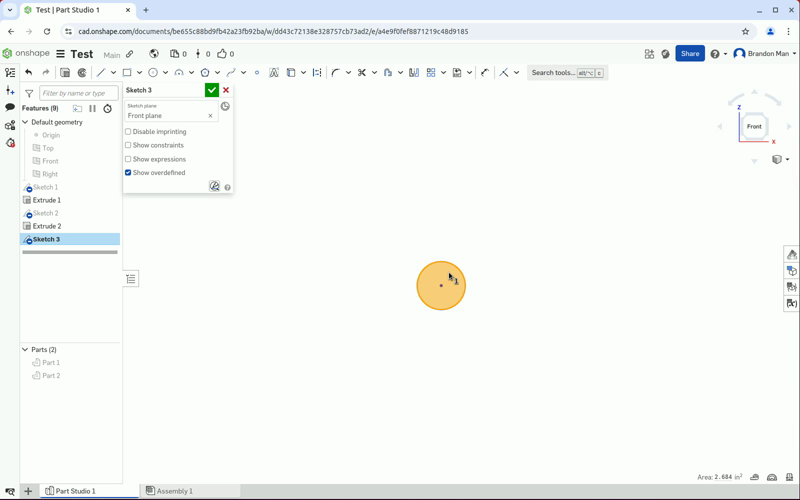
scroll(-6)
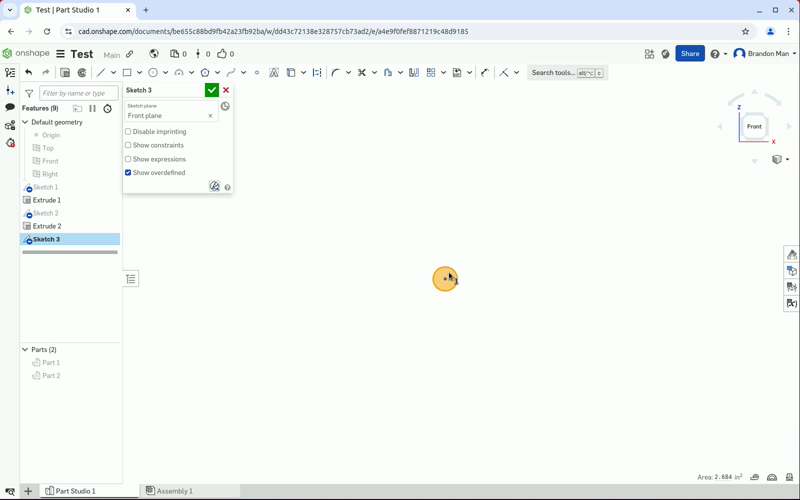
scroll(-6)
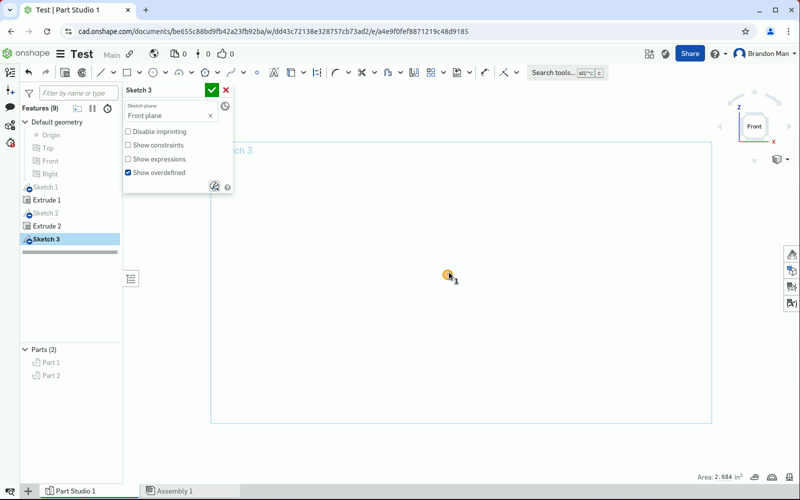
mouse_move(73, 352)
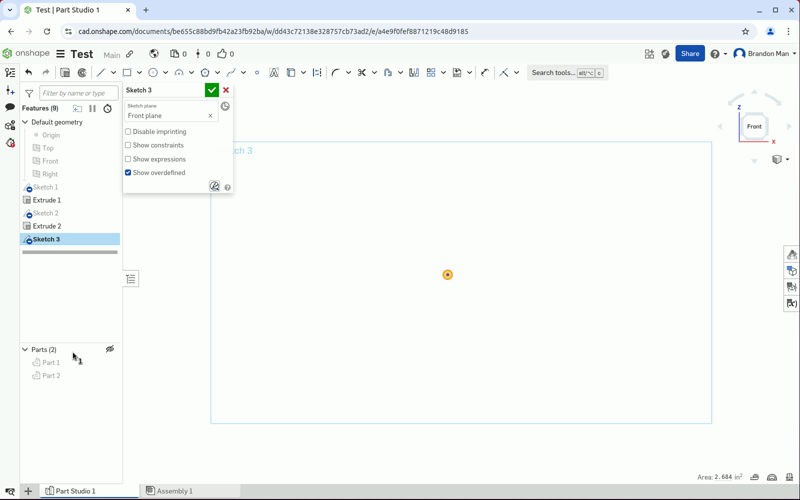
key(shift+y)
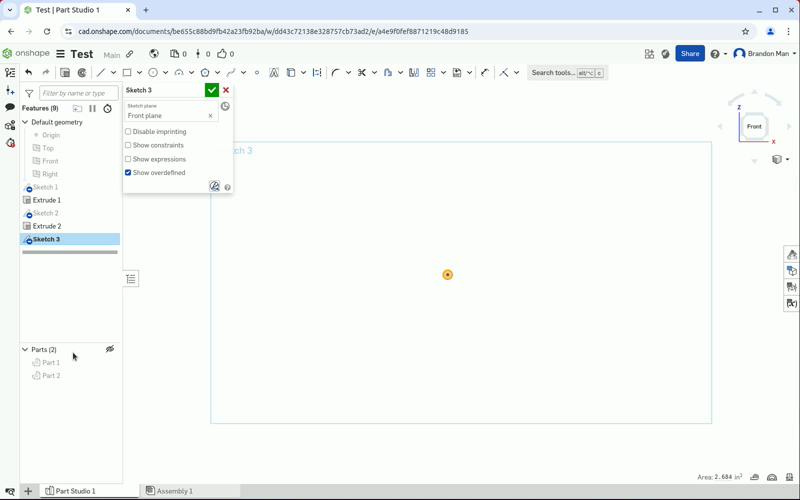
key(shift+e)
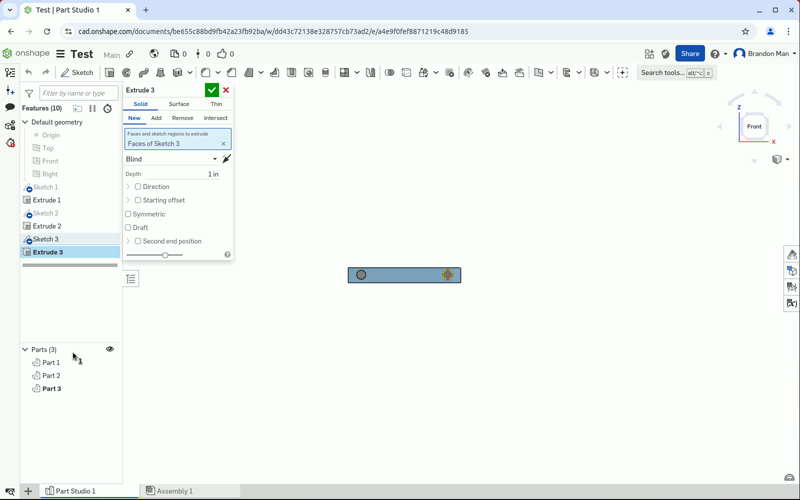
mouse_move(143, 106)
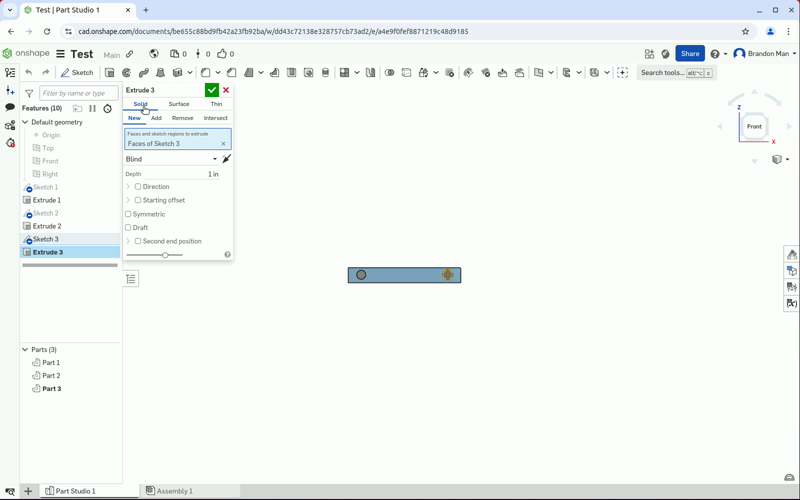
click(143, 106)
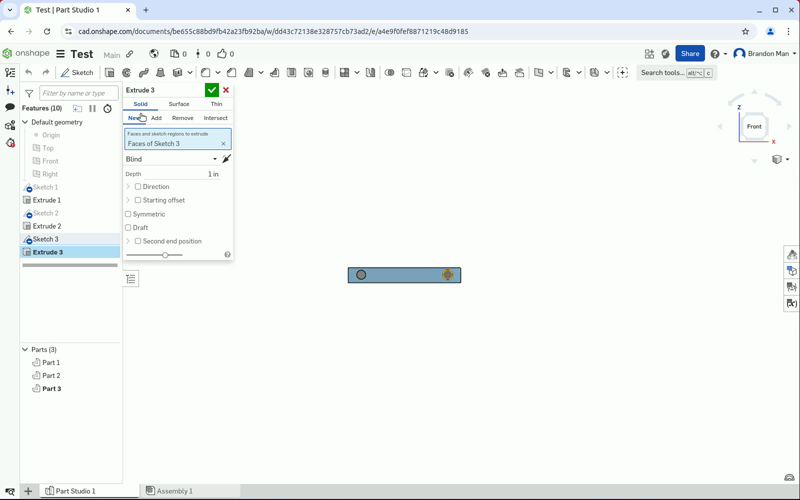
mouse_move(137, 120)
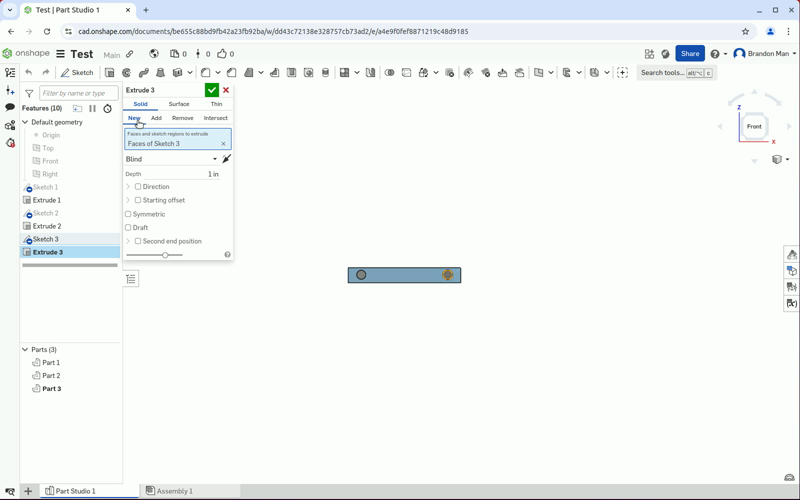
click(137, 120)
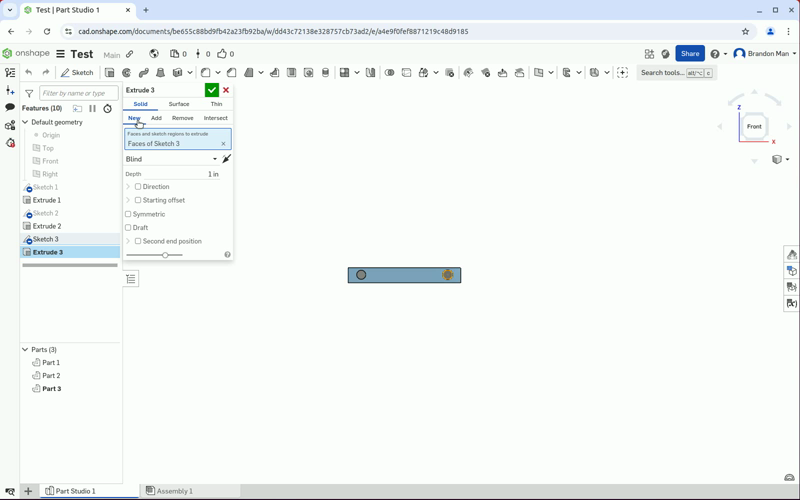
key(tab, 4)
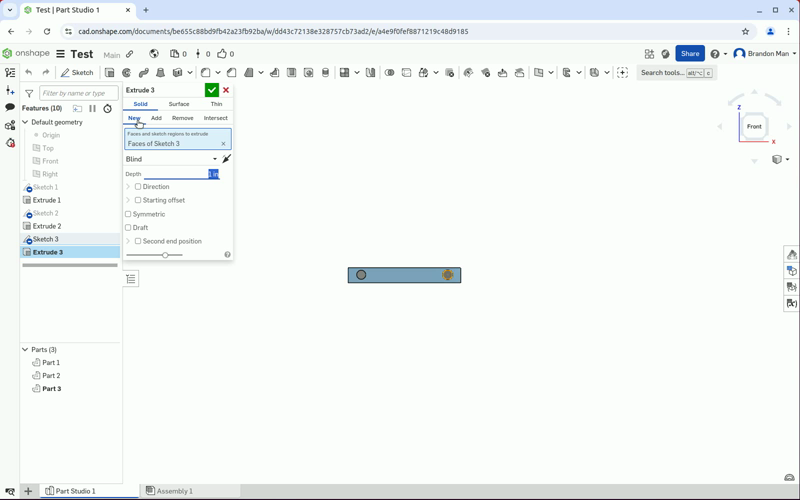
text(4.333)
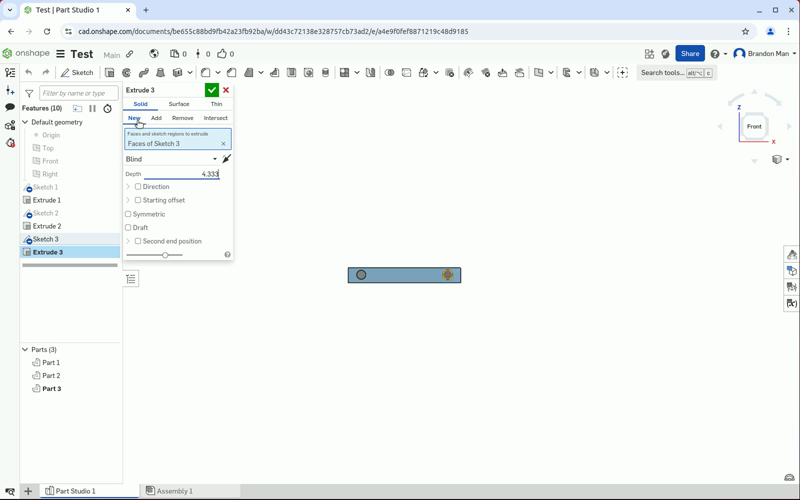
key(enter)
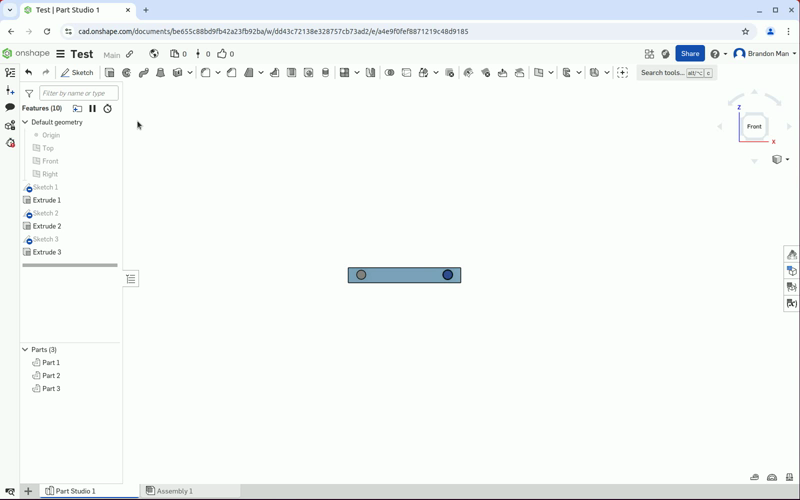
key(shift+h)
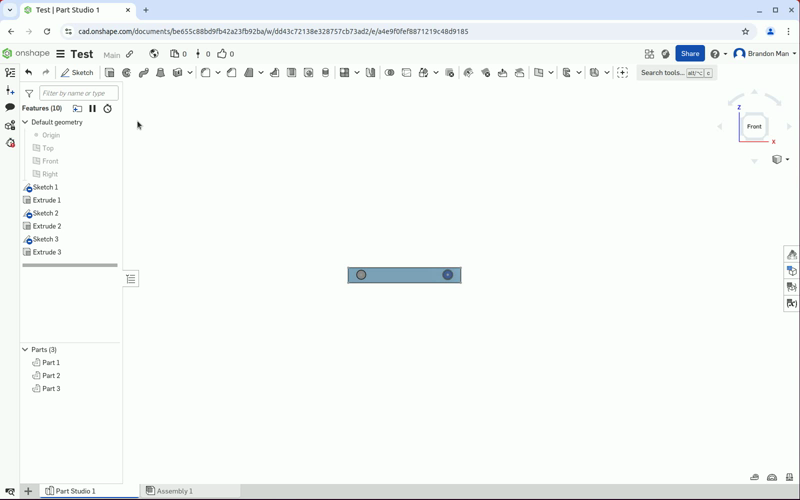
key(shift+h)
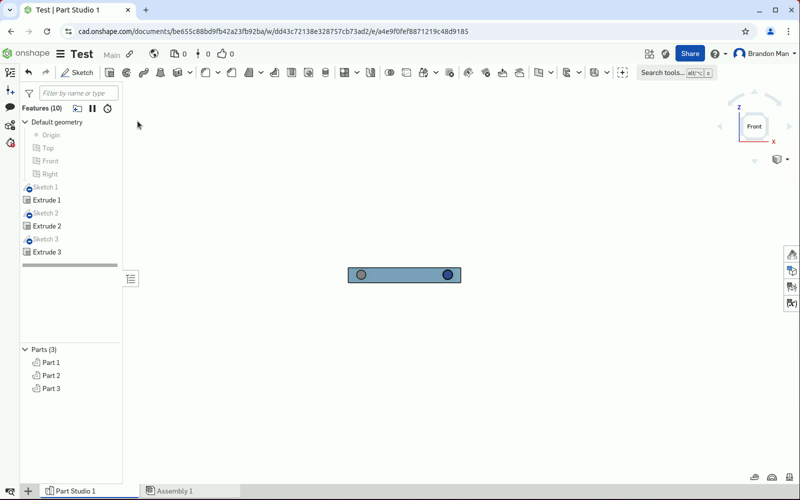
mouse_move(73, 189)
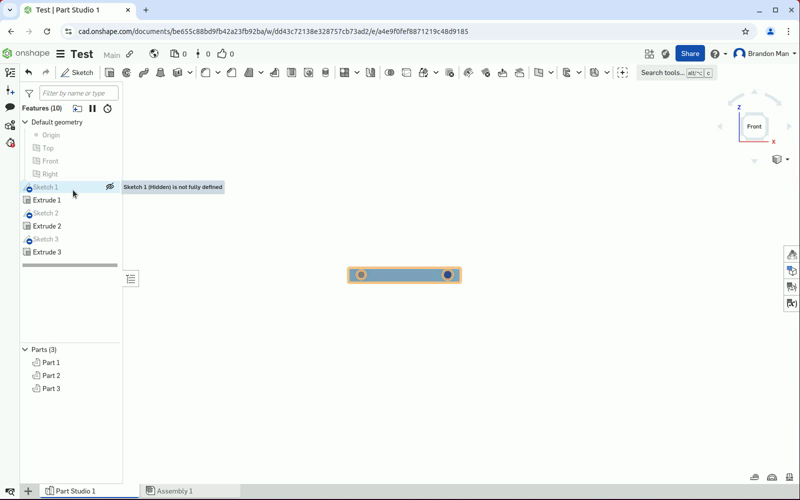
click(73, 189)
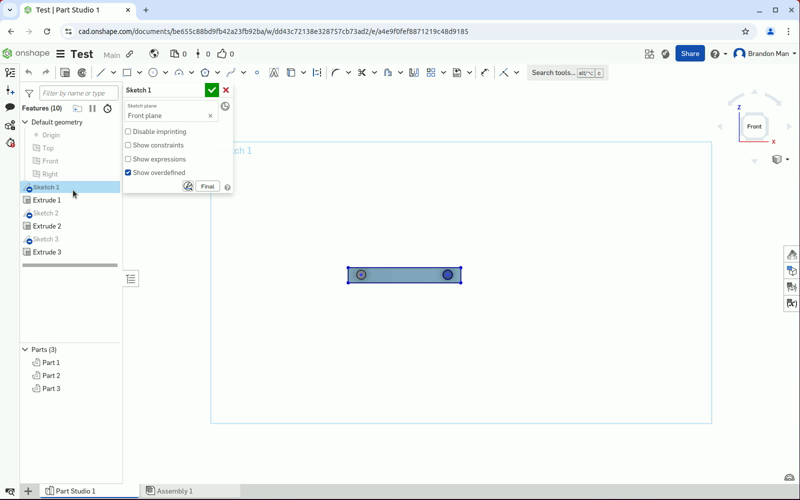
mouse_move(229, 92)
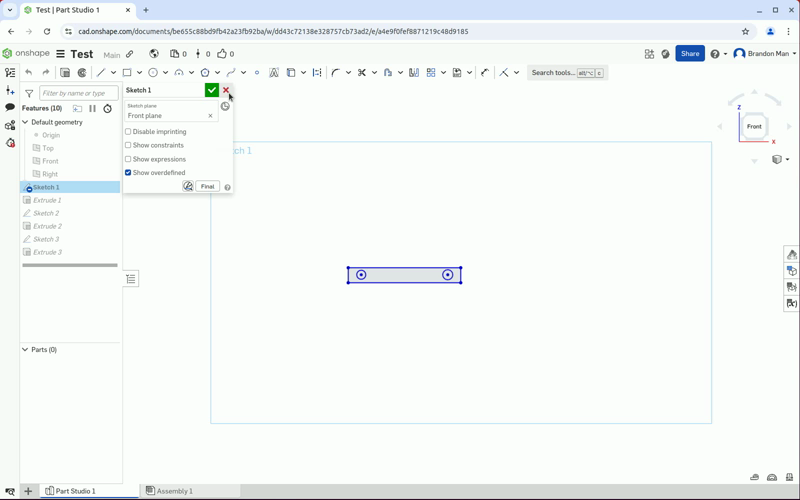
click(229, 92)
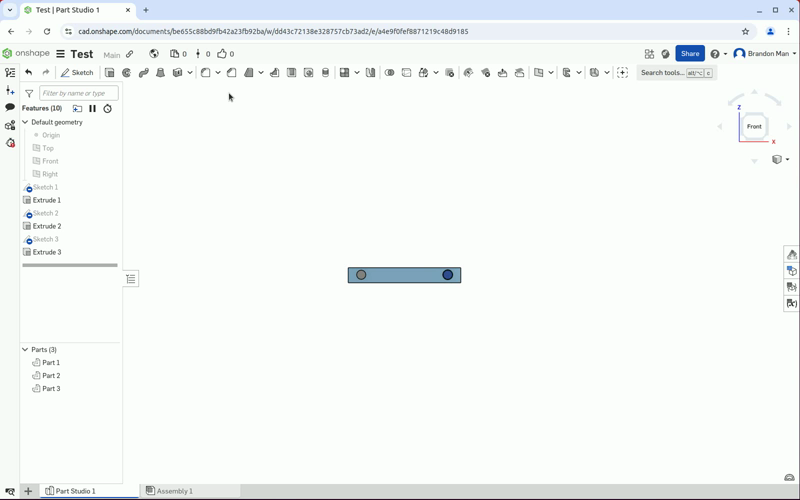
mouse_move(73, 352)
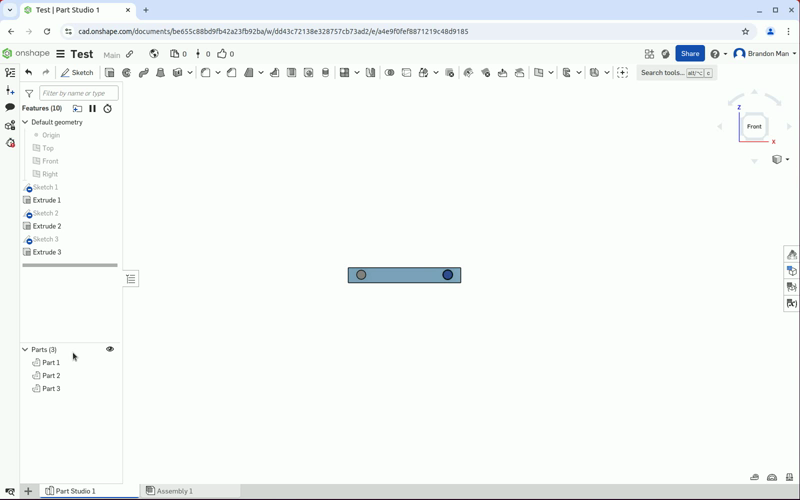
key(y)
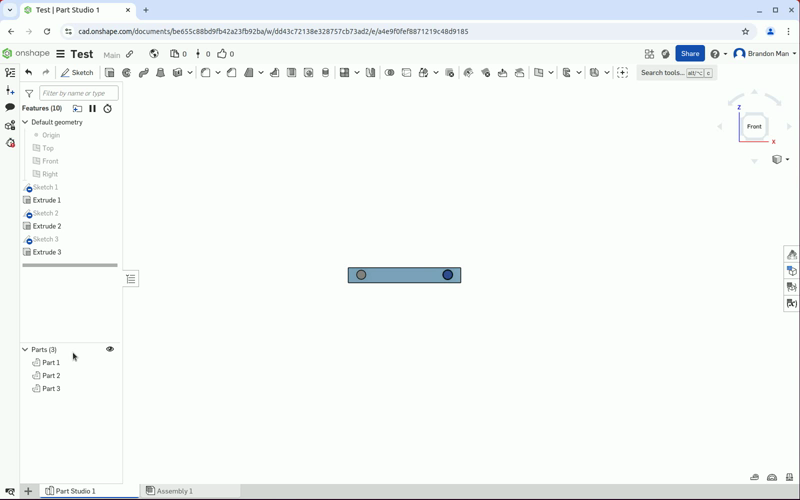
key(shift+p)
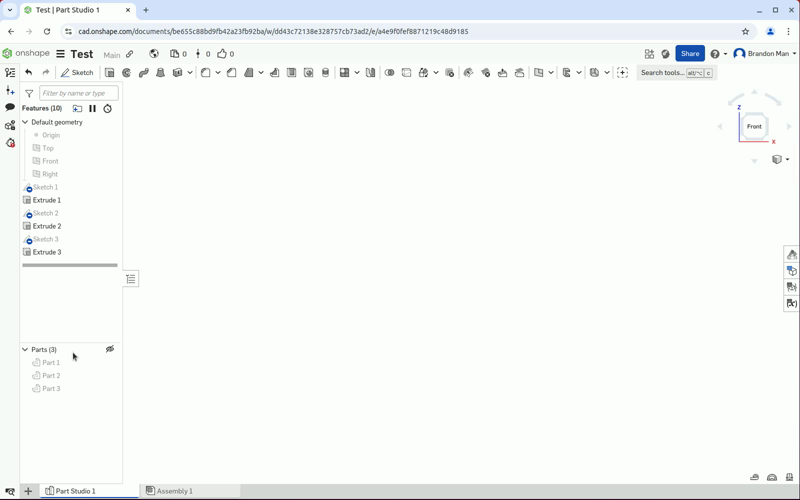
key(space)
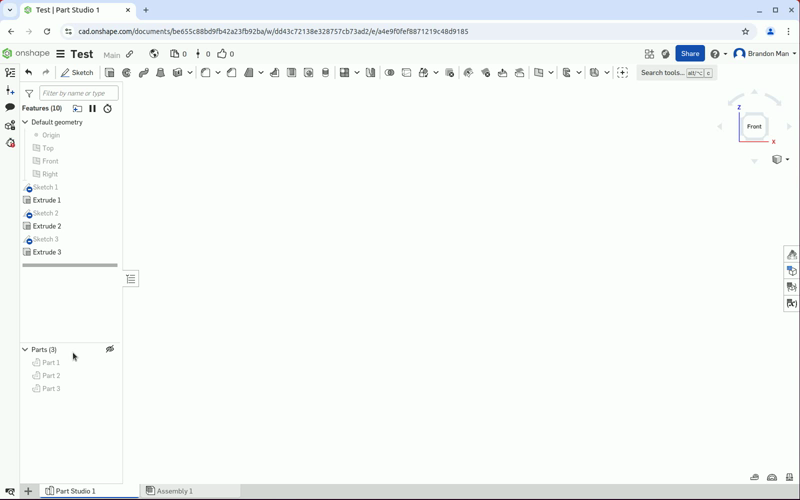
key_down(shift)
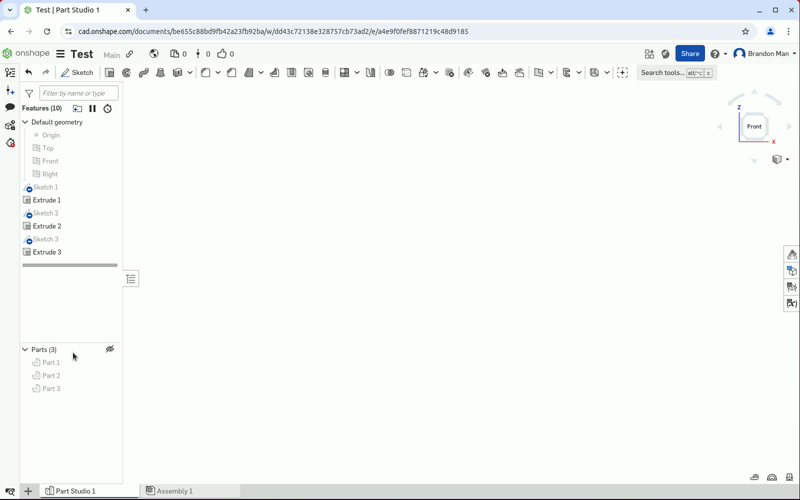
key(left)
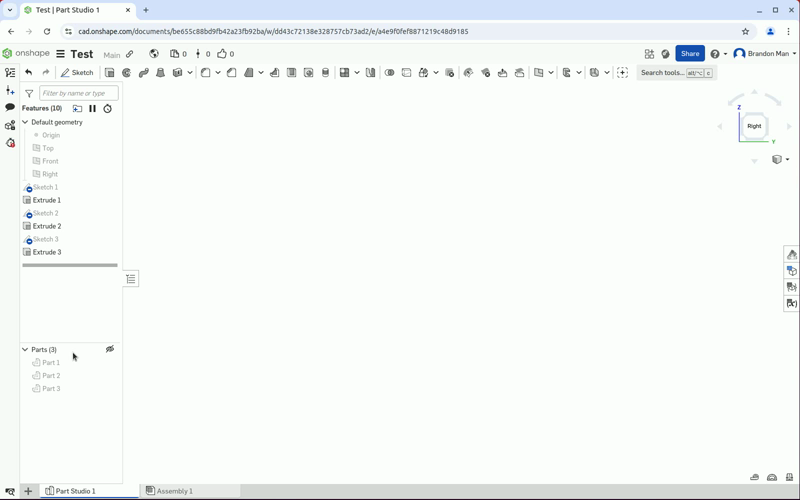
key_up(shift)
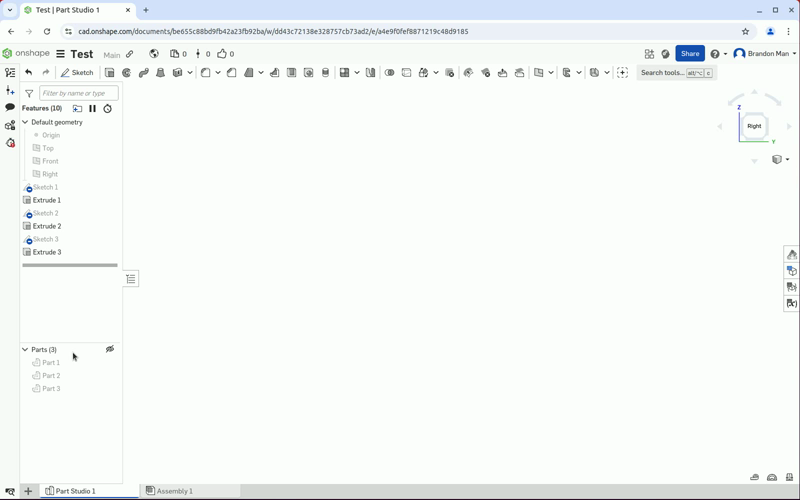
mouse_move(73, 352)
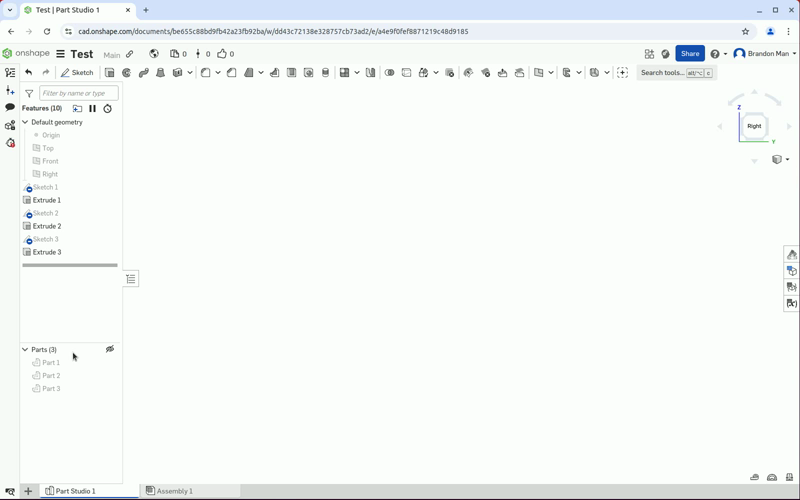
key(shift+y)
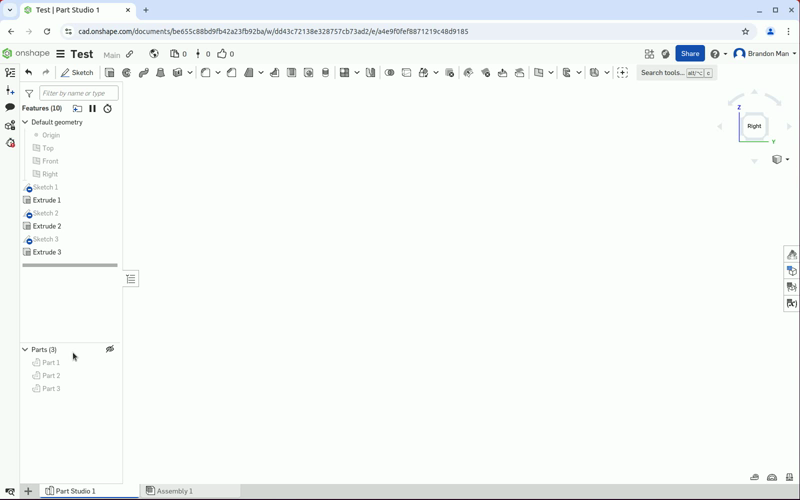
key(shift+s)
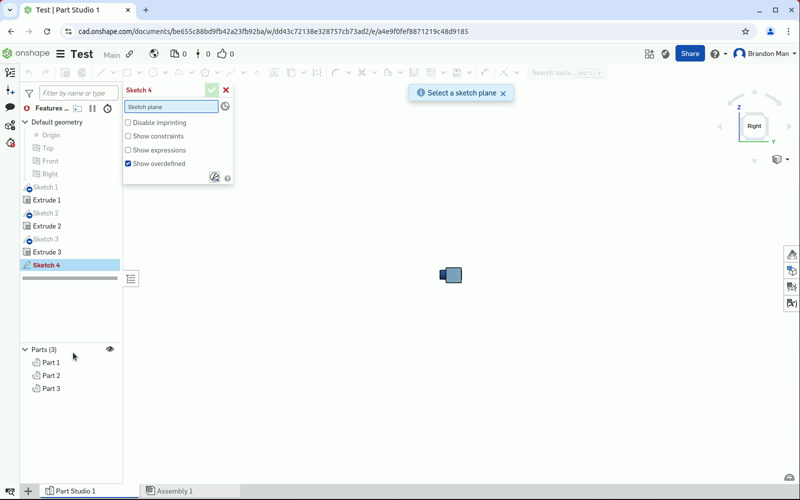
mouse_move(73, 176)
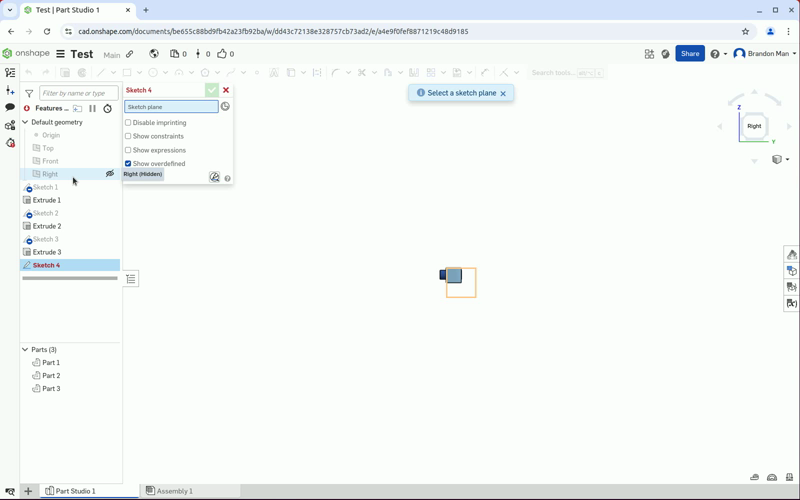
click(73, 176)
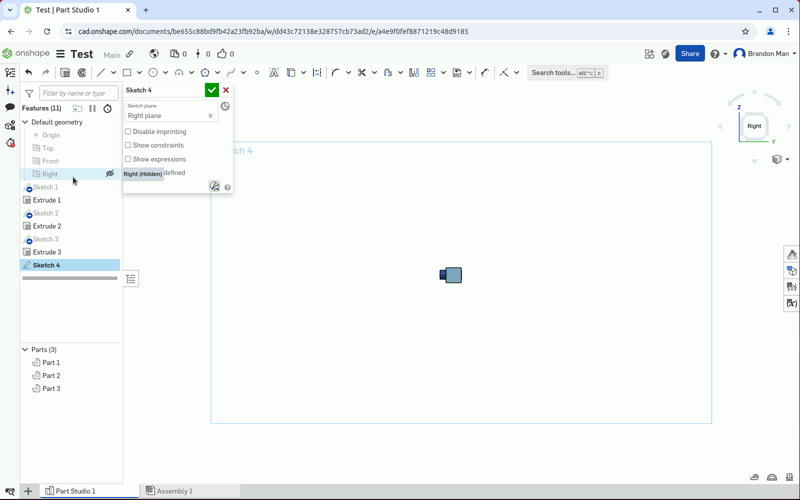
mouse_move(73, 352)
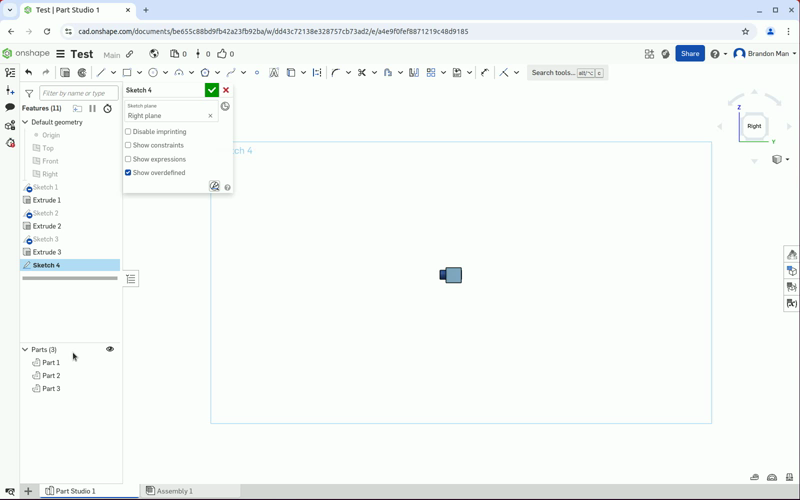
key(y)
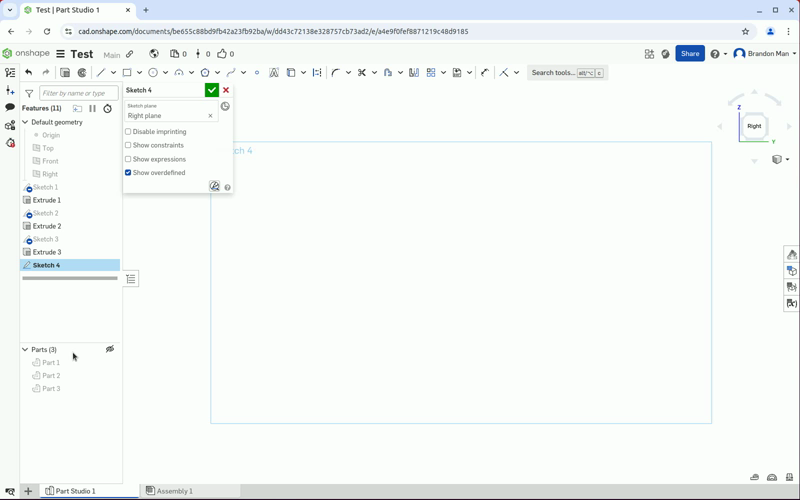
key(l)
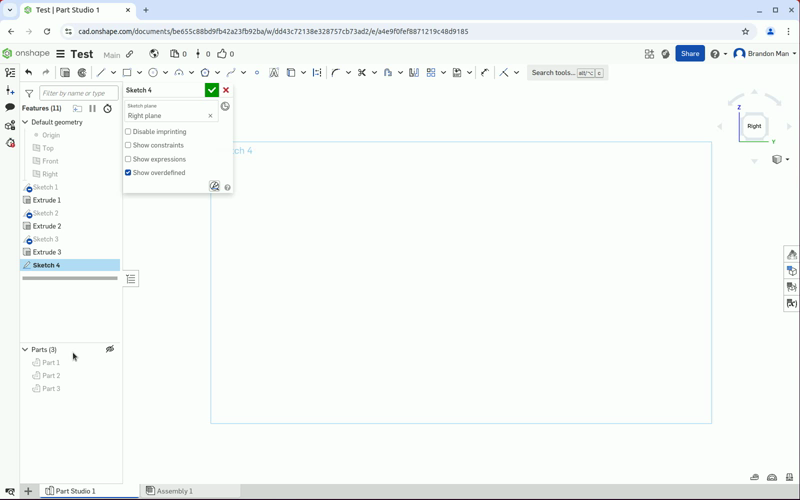
key_down(shift)
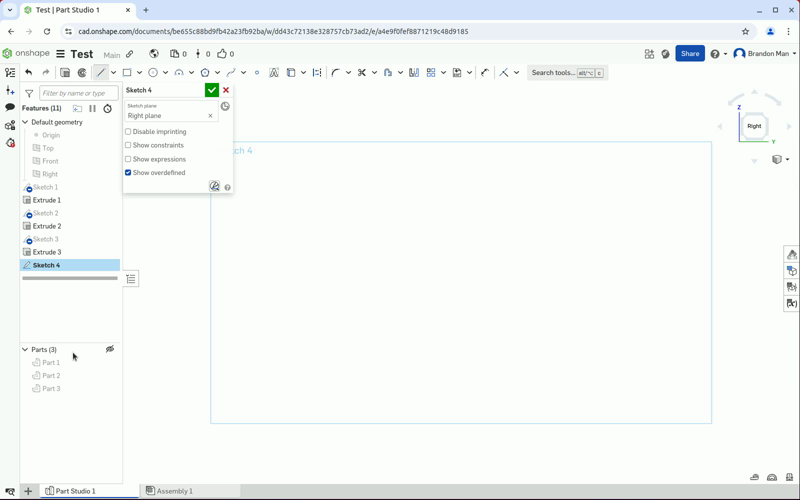
mouse_move(431, 282)
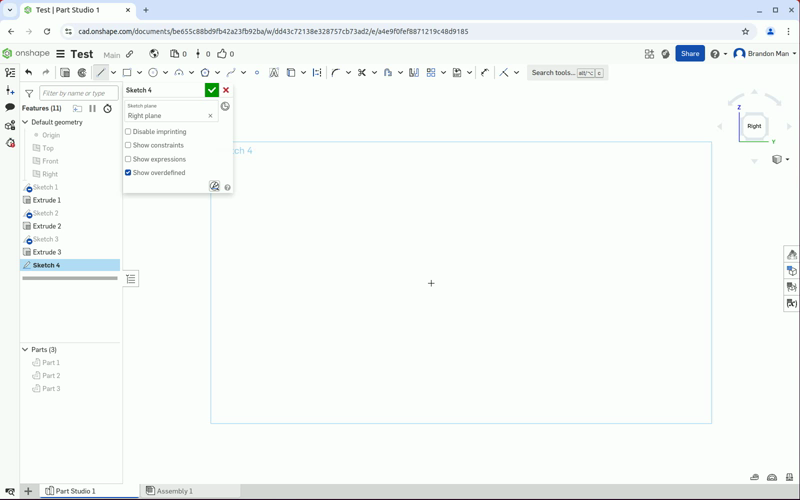
click(431, 282)
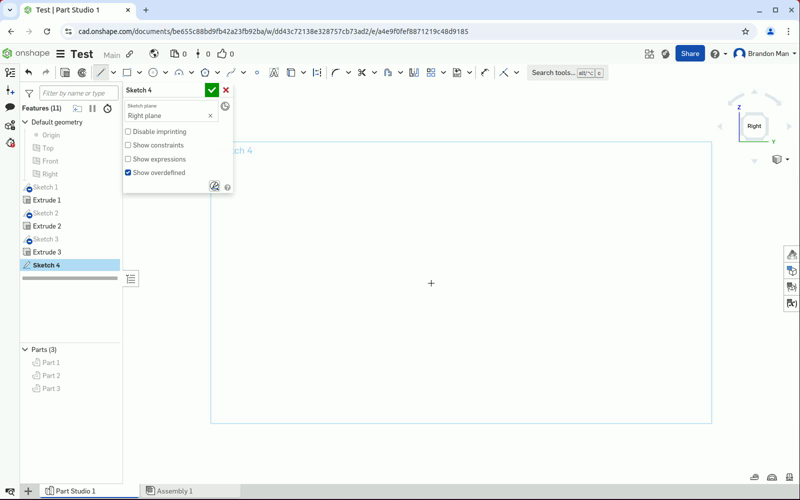
key_up(shift)
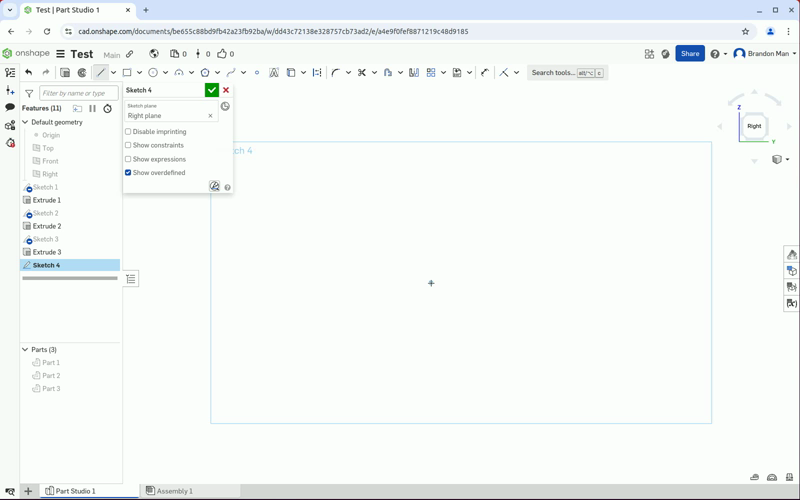
key_down(shift)
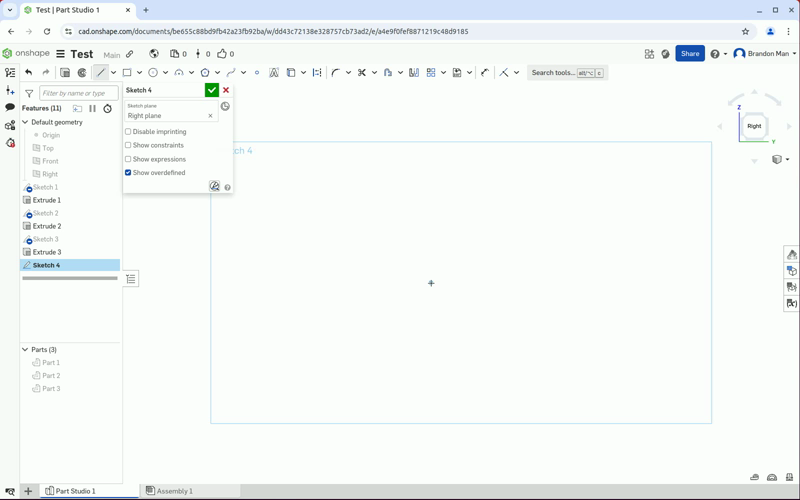
mouse_move(461, 282)
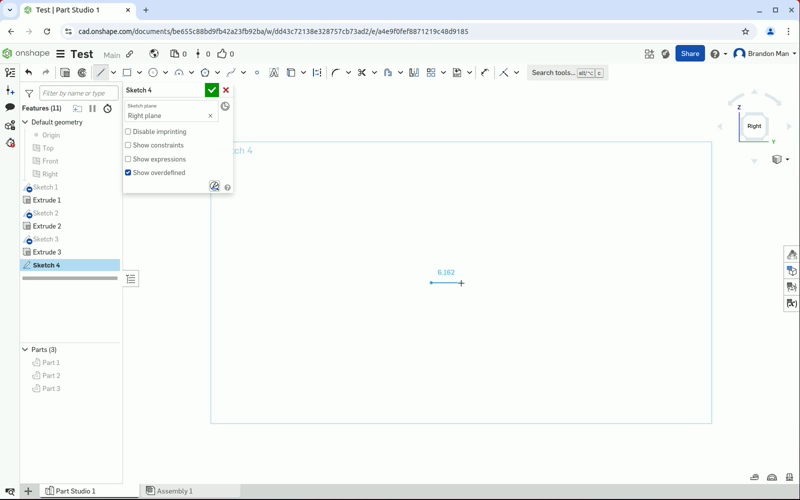
mouse_move(445, 282)
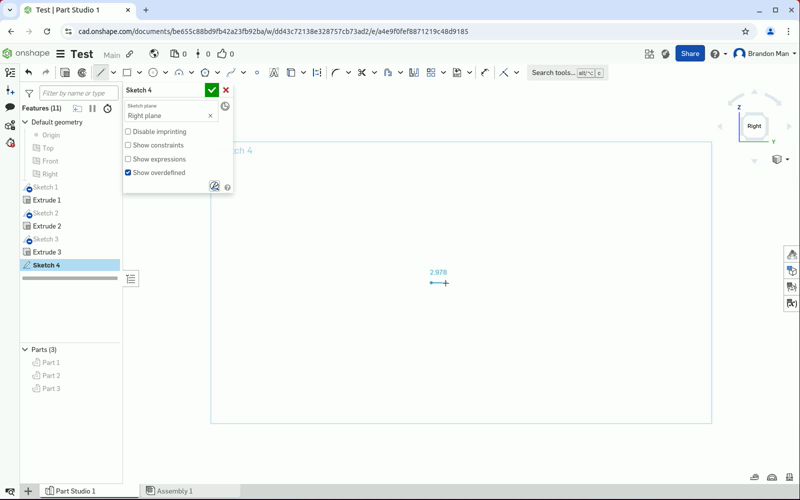
click(445, 282)
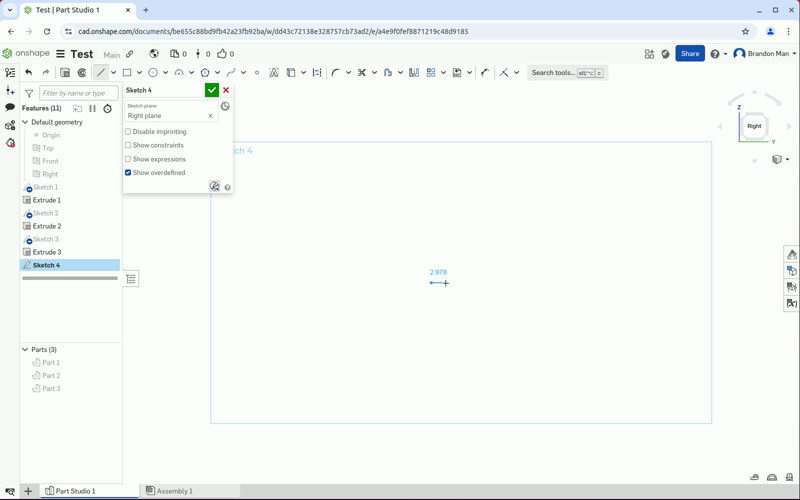
key_up(shift)
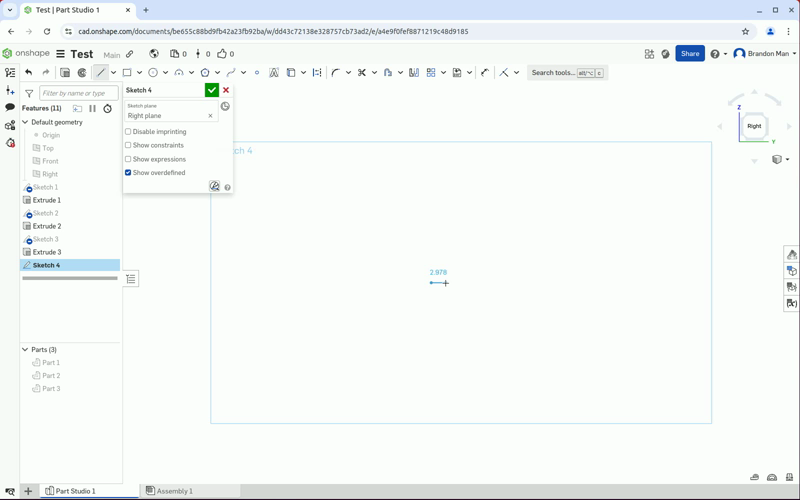
key_down(shift)
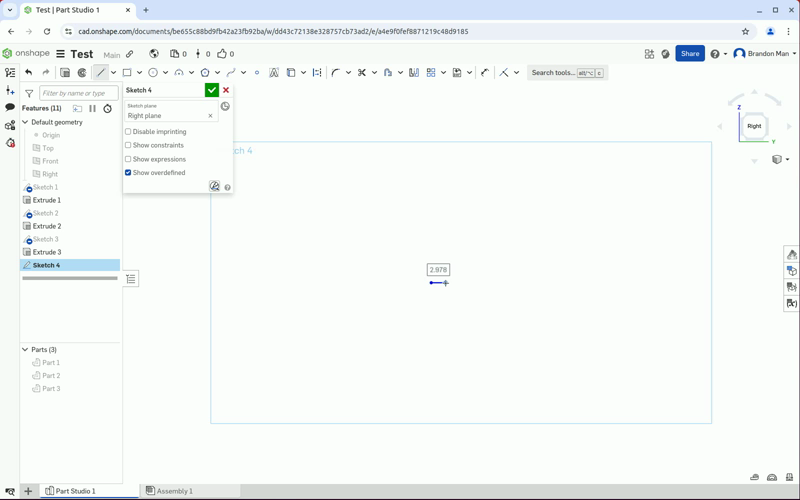
mouse_move(475, 282)
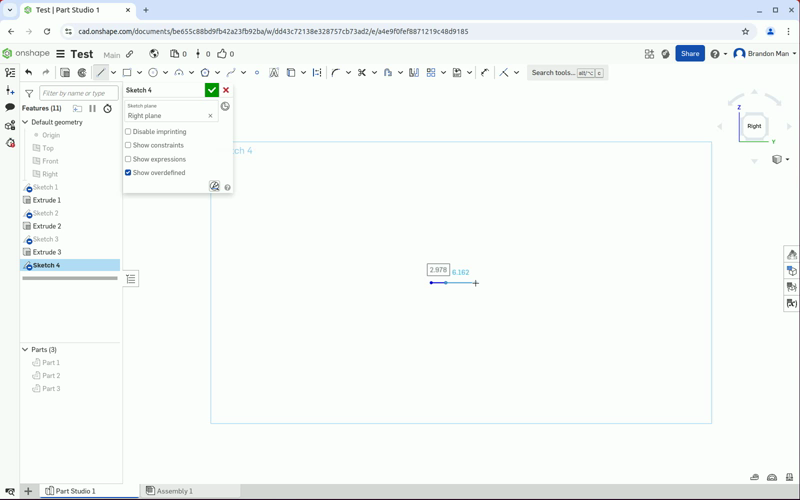
mouse_move(445, 266)
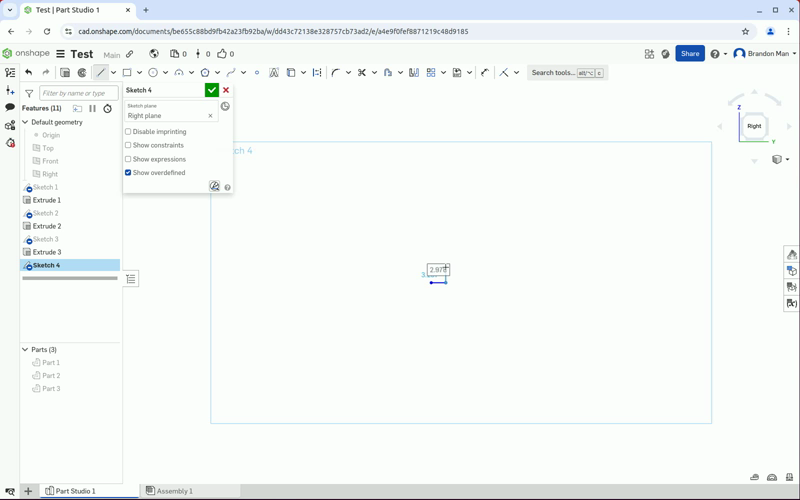
click(445, 266)
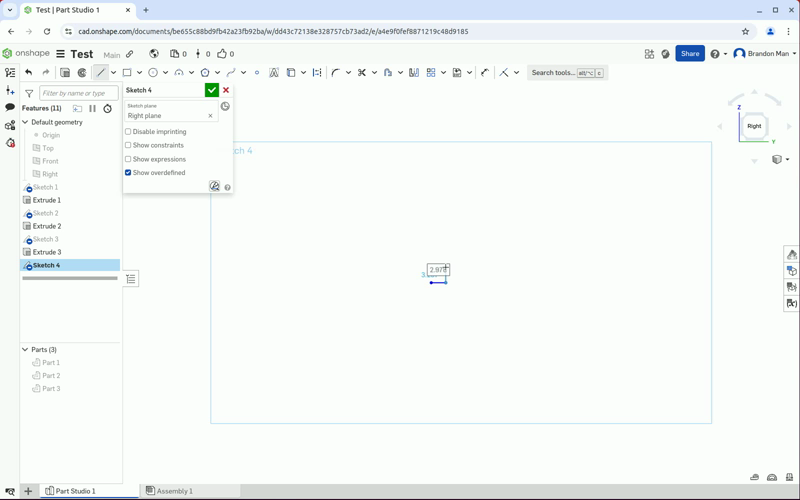
key_up(shift)
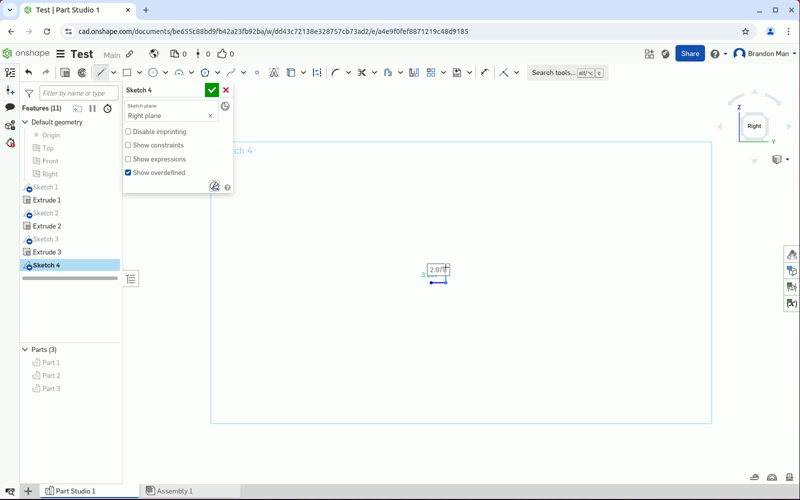
key_down(shift)
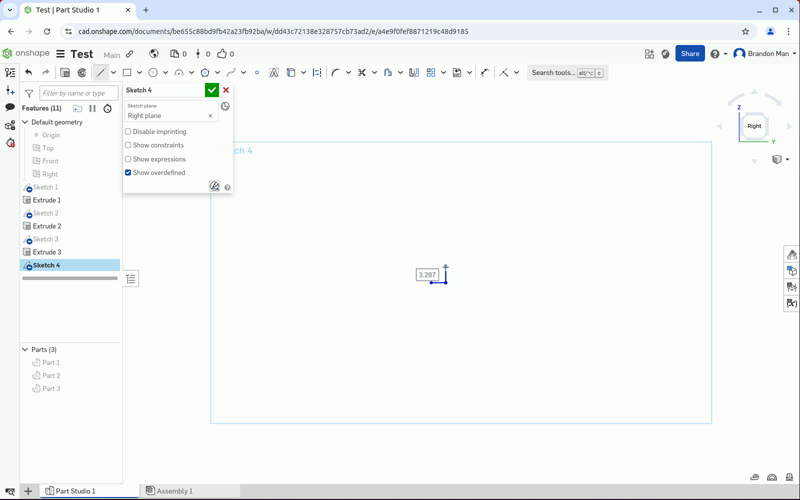
mouse_move(475, 266)
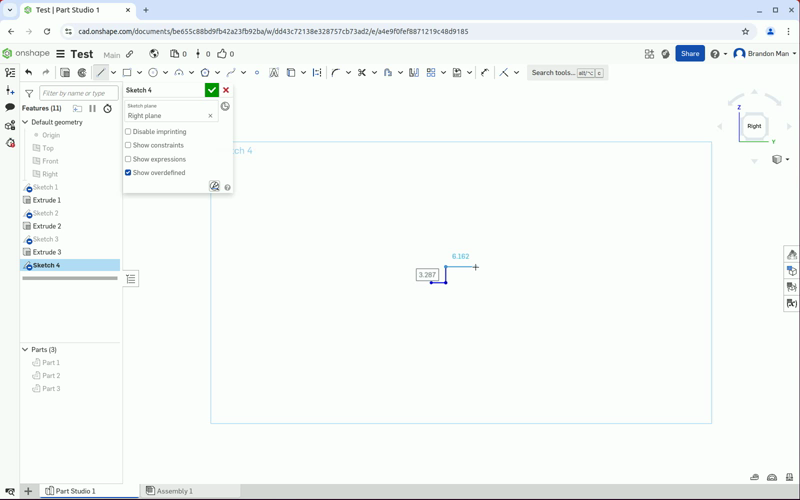
mouse_move(431, 266)
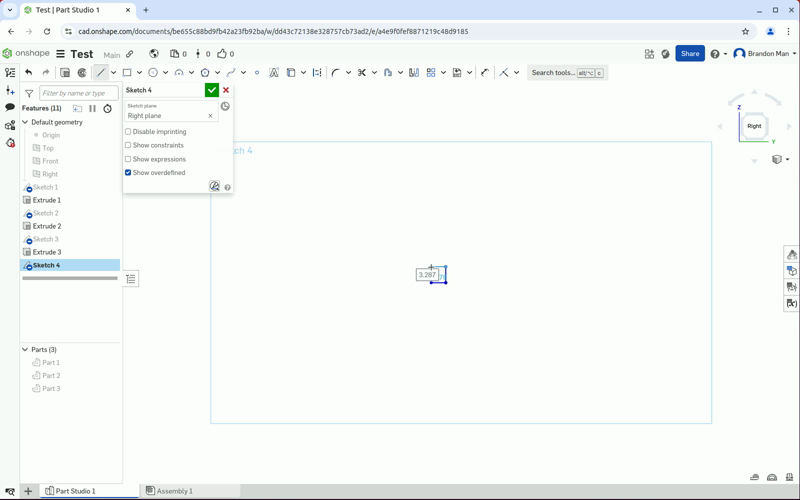
click(431, 266)
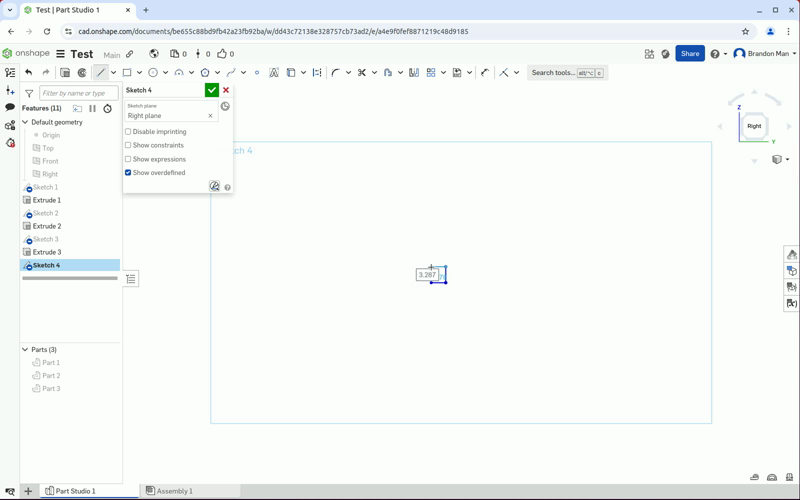
key_up(shift)
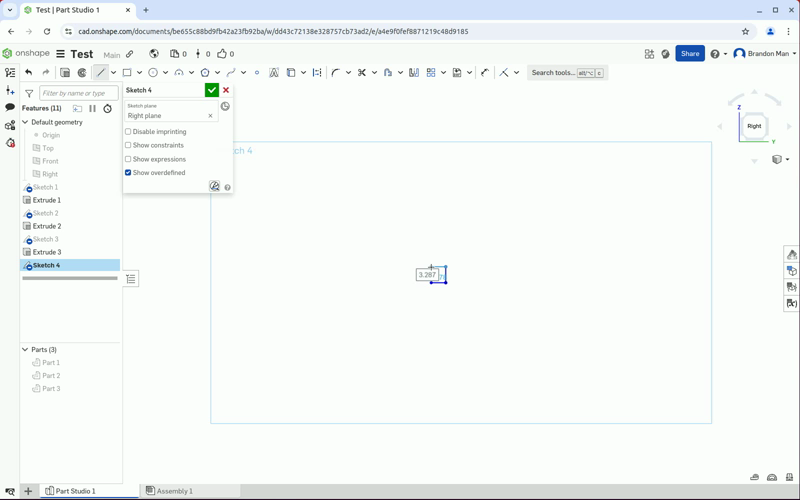
mouse_move(461, 266)
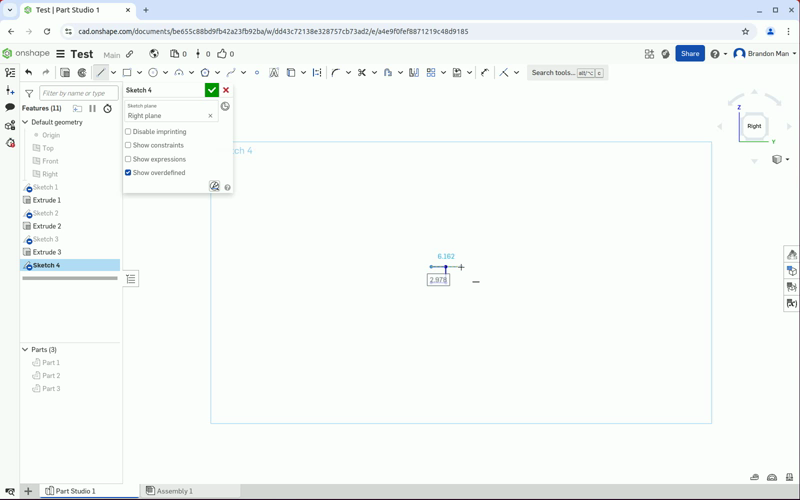
key_down(shift)
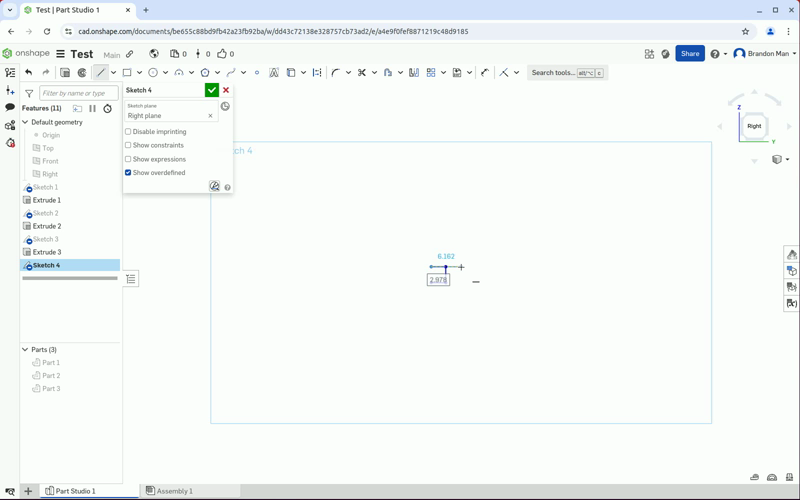
mouse_move(431, 282)
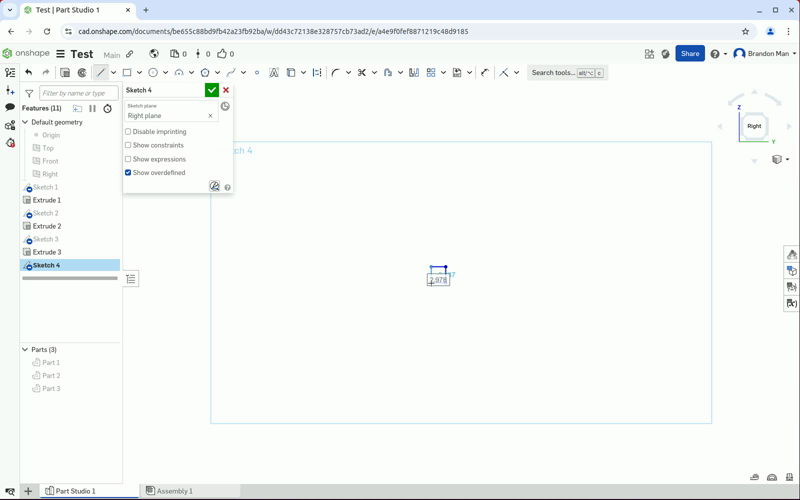
key_up(shift)
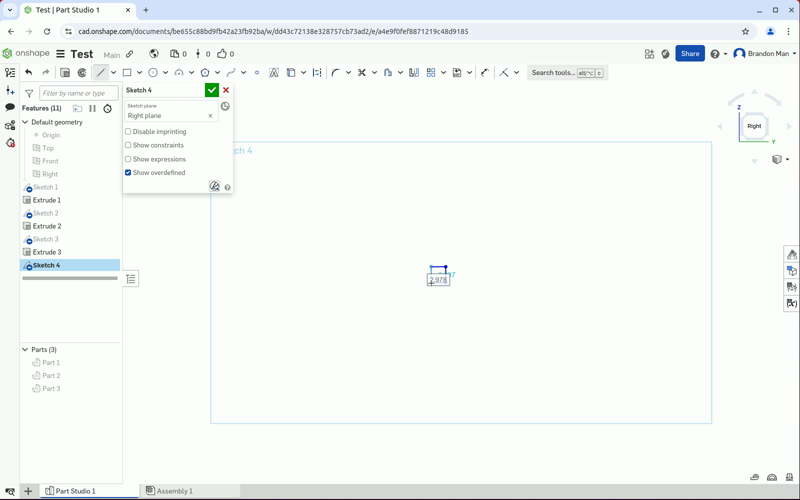
click(431, 282)
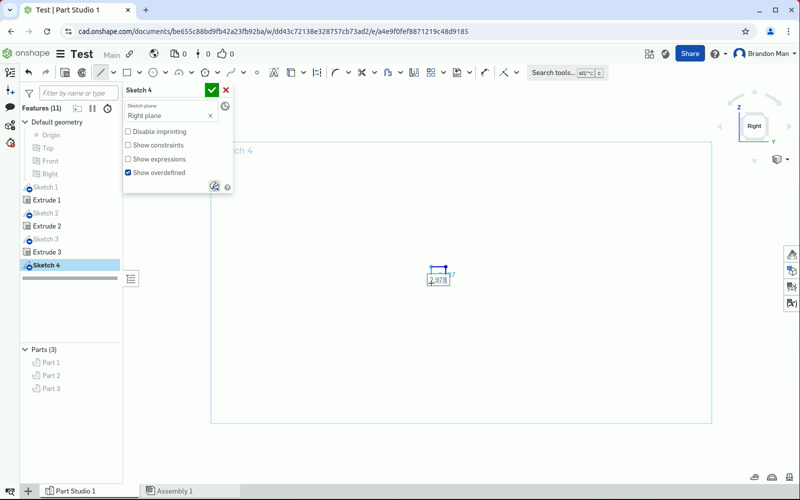
key(esc)
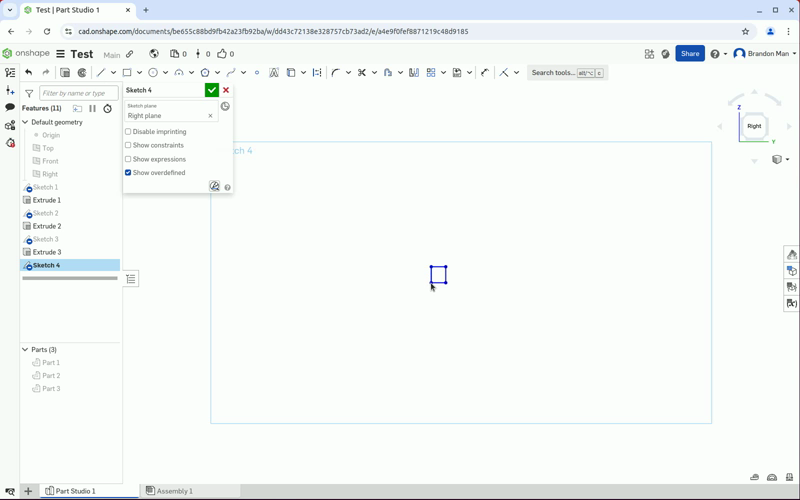
mouse_move(431, 280)
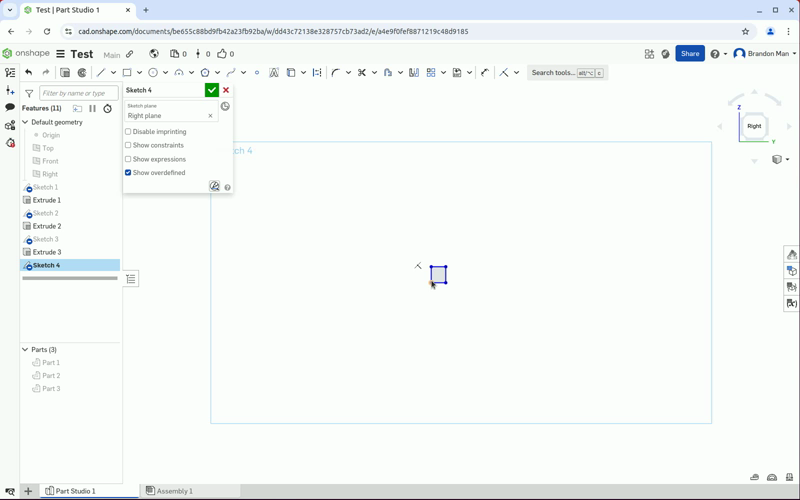
scroll(6)
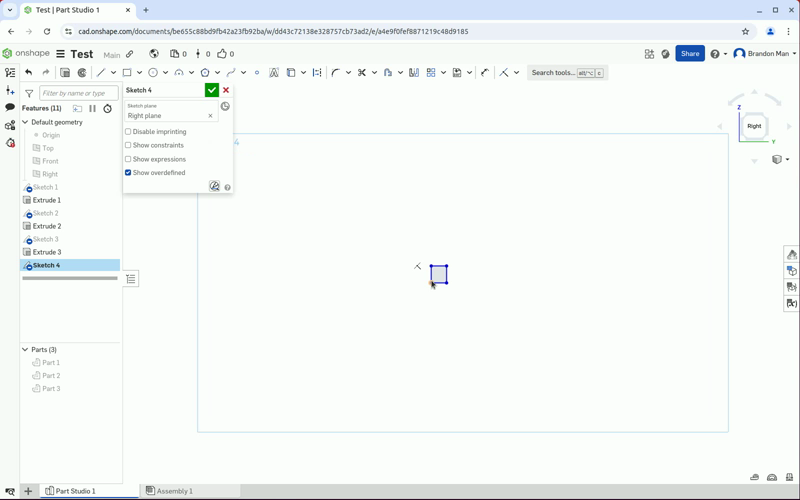
scroll(6)
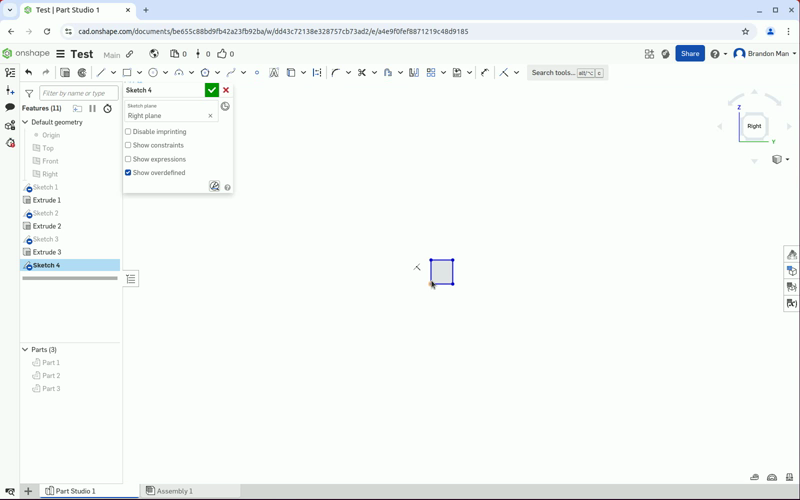
scroll(6)
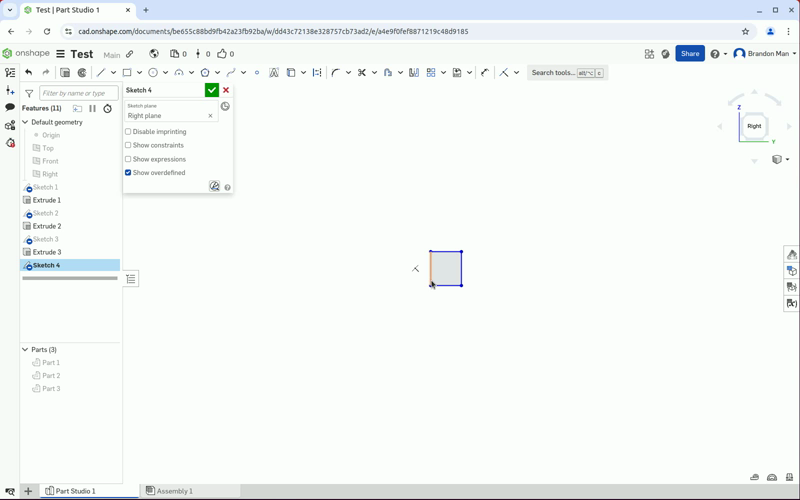
scroll(6)
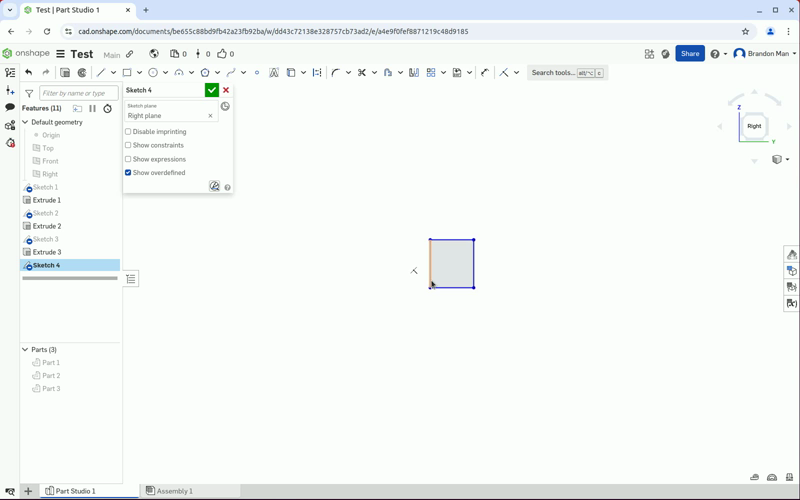
scroll(6)
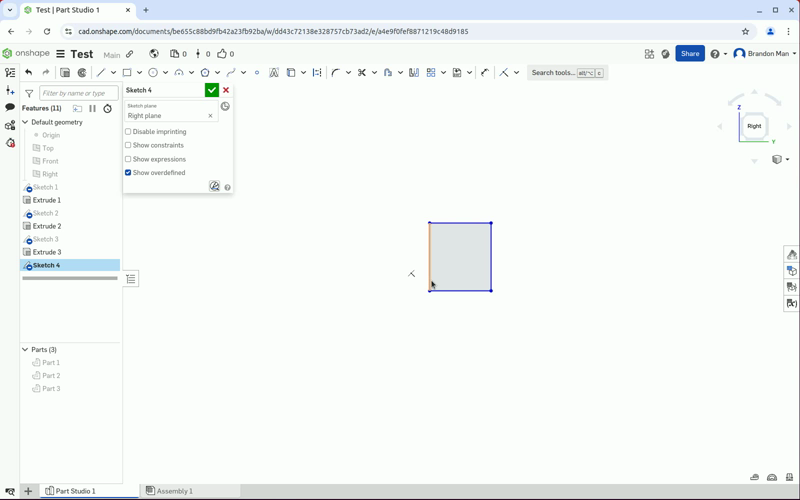
scroll(6)
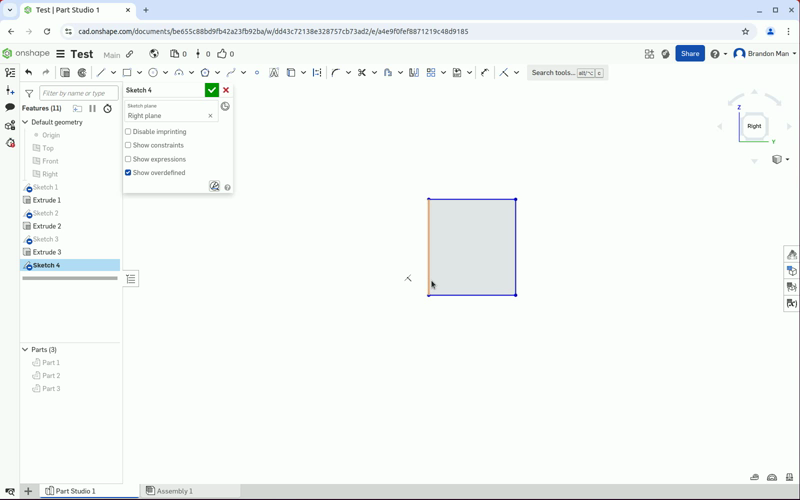
scroll(6)
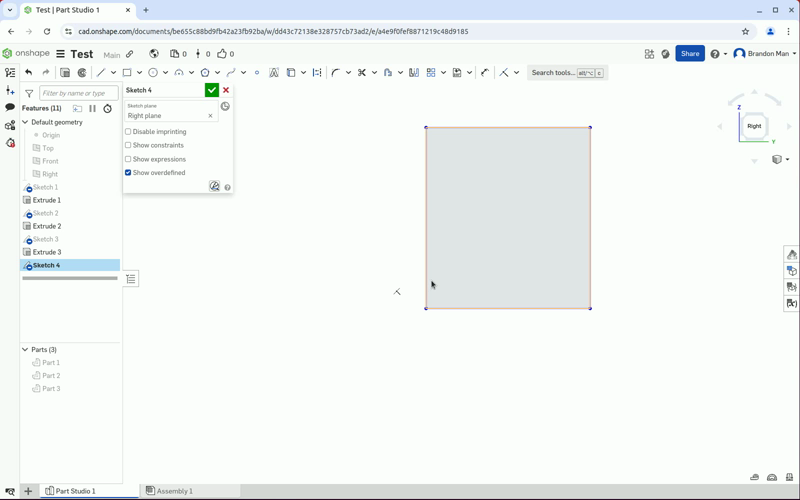
click(431, 280)
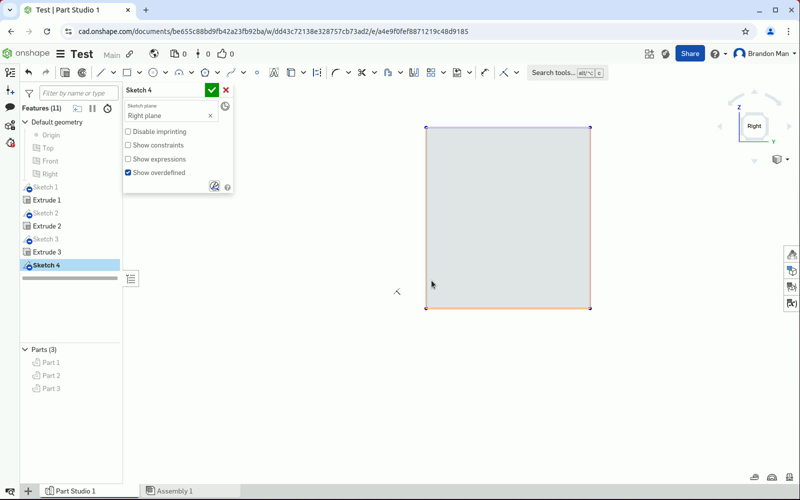
scroll(-6)
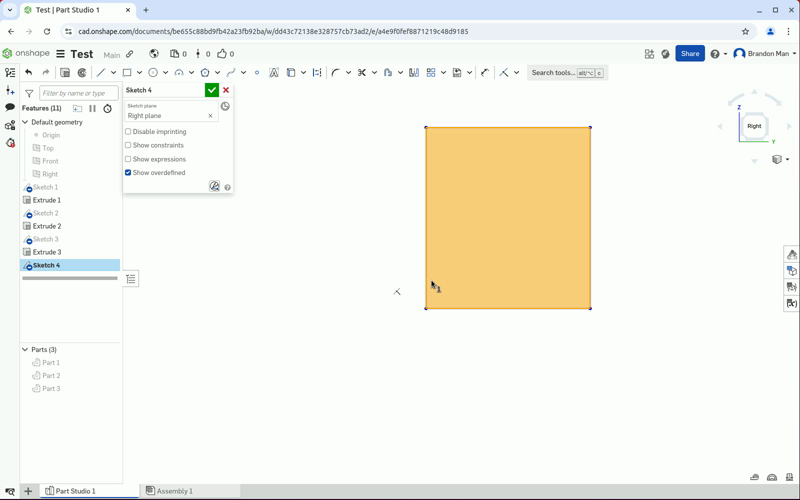
scroll(-6)
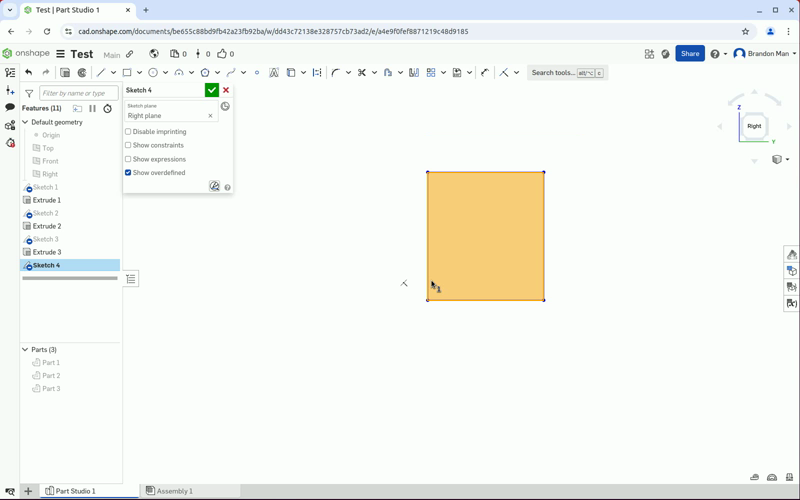
scroll(-6)
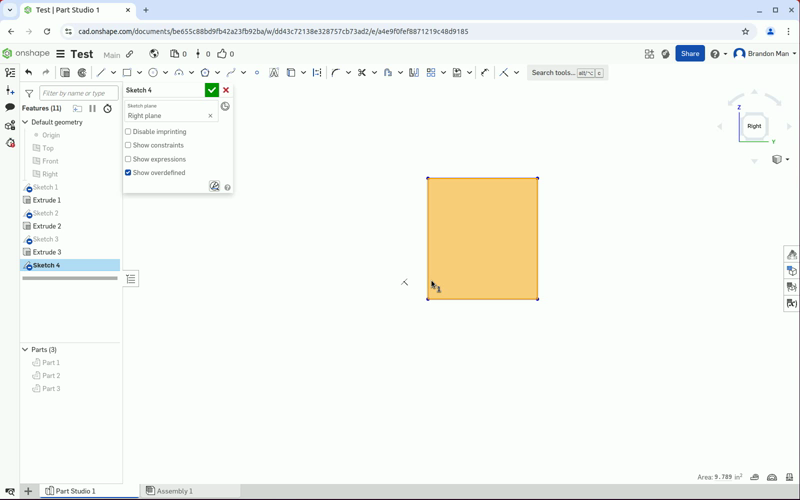
scroll(-6)
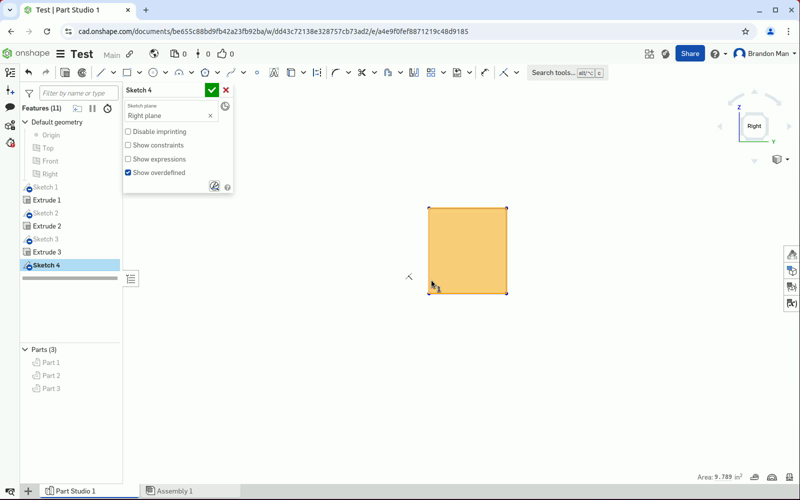
scroll(-6)
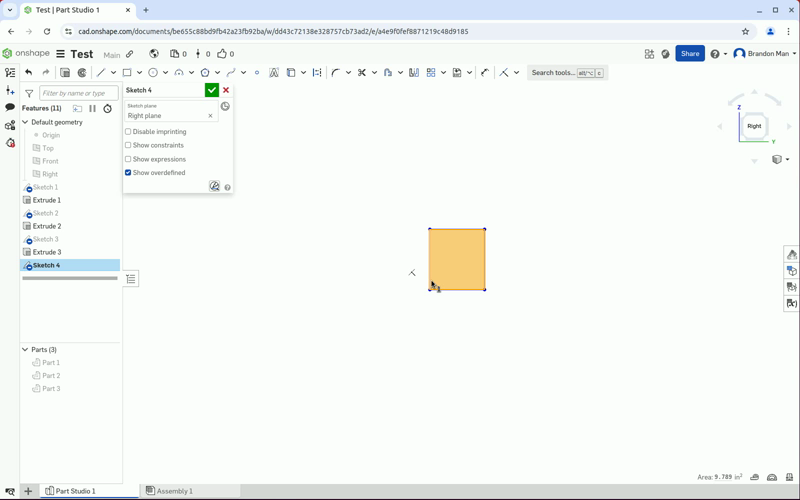
scroll(-6)
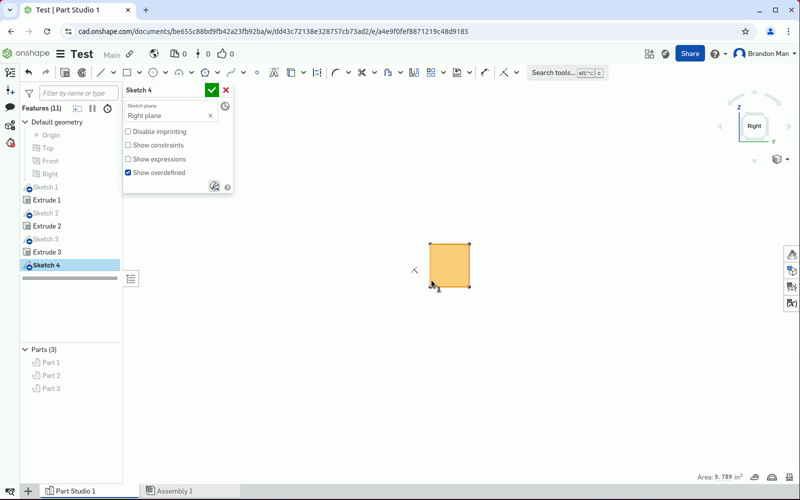
scroll(-6)
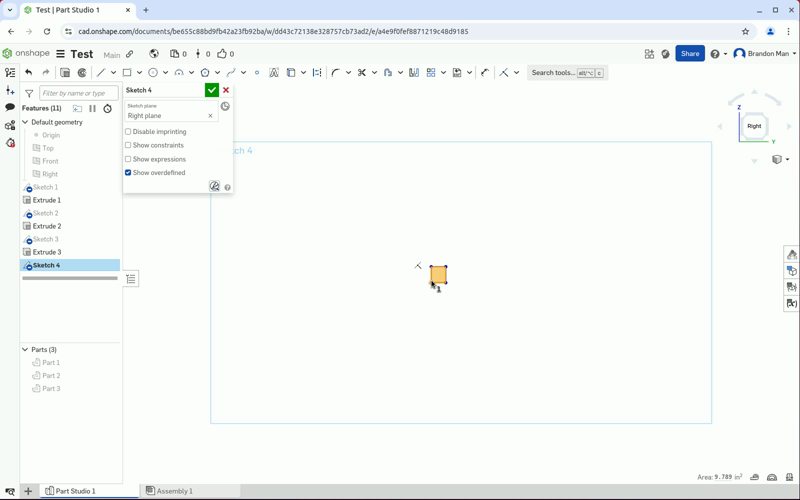
mouse_move(73, 352)
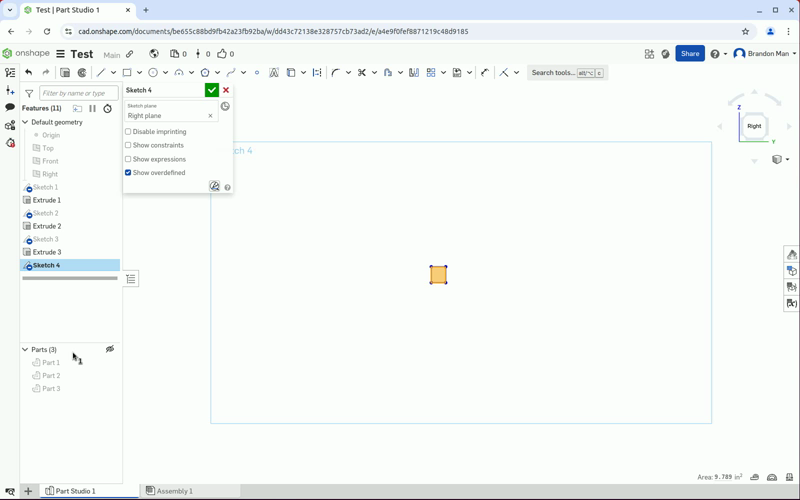
key(shift+y)
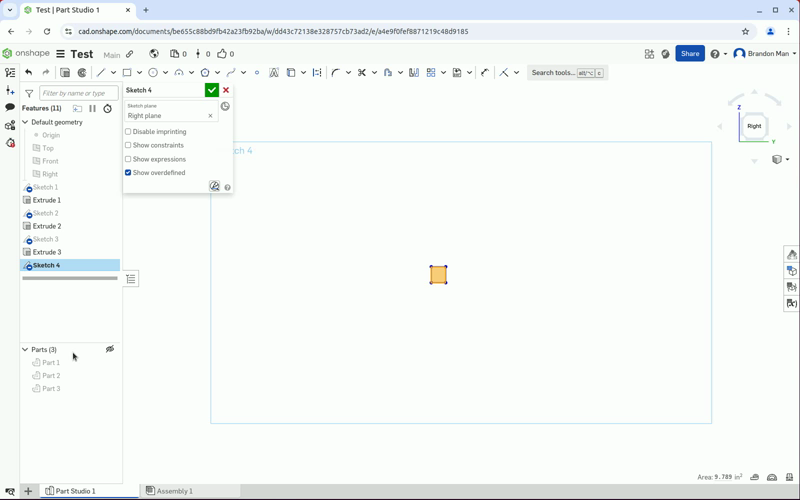
key(shift+e)
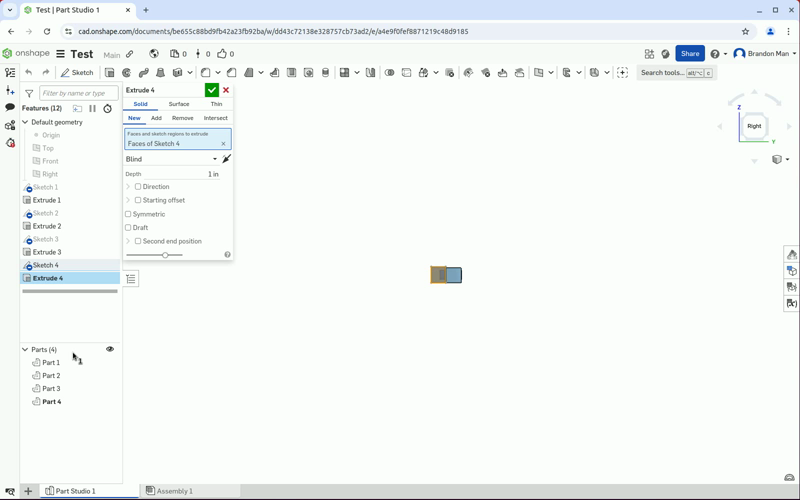
mouse_move(143, 106)
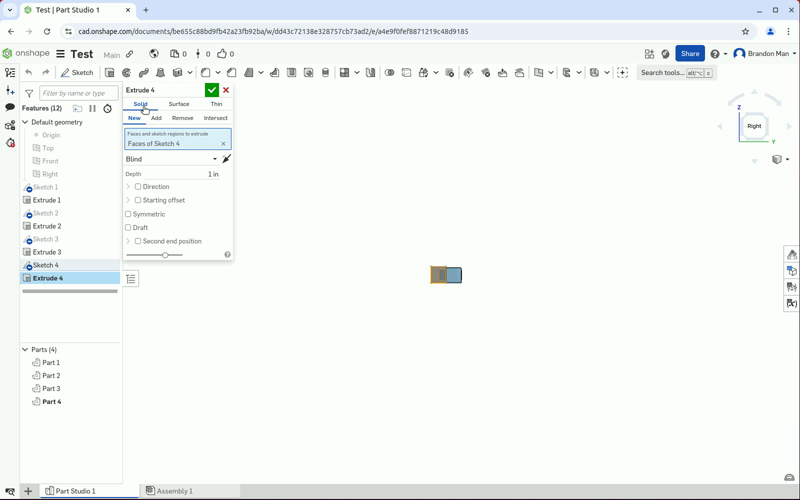
click(143, 106)
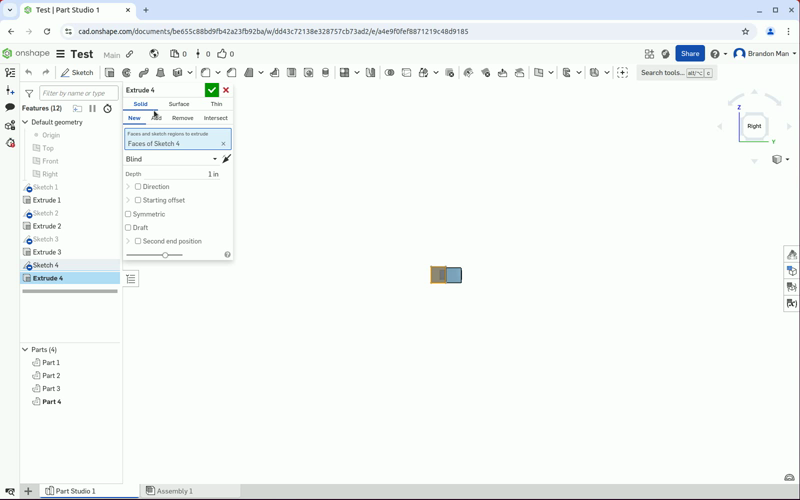
mouse_move(186, 120)
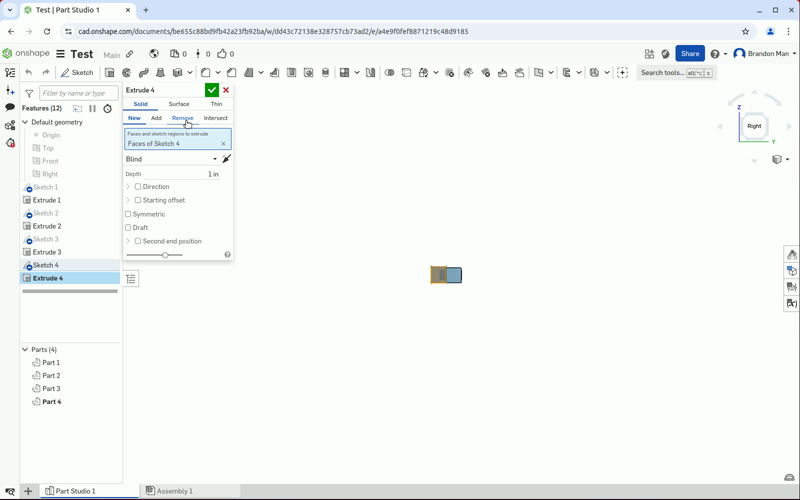
click(186, 120)
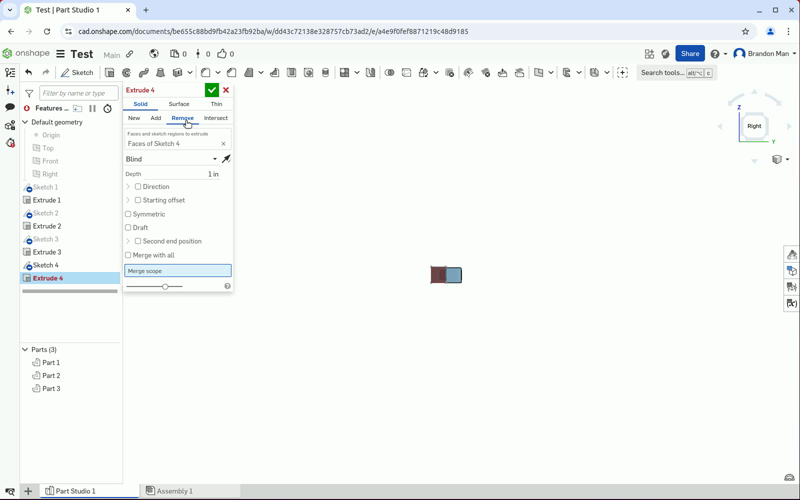
key(tab, 4)
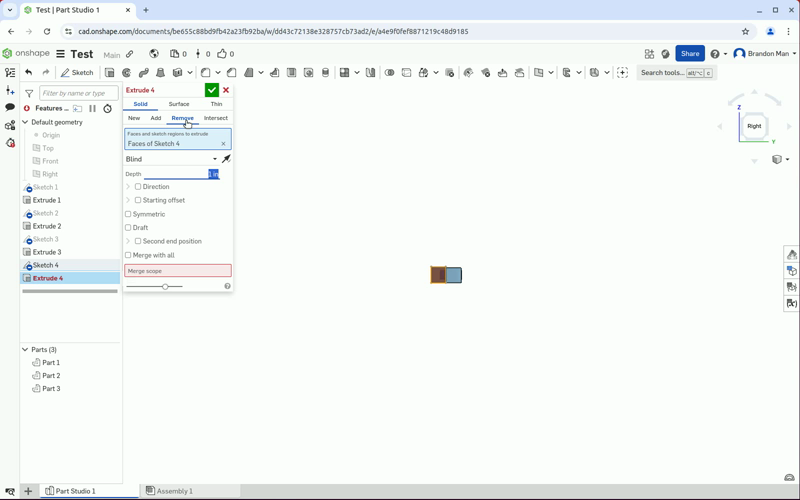
text(8.906)
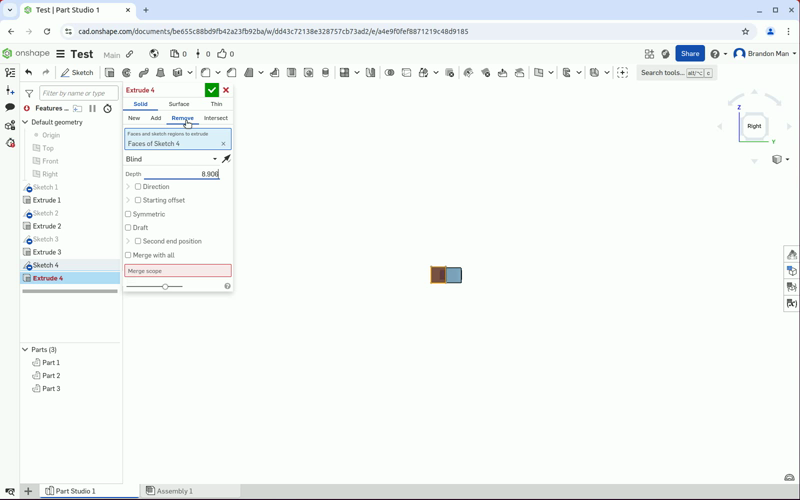
key(tab, 6)
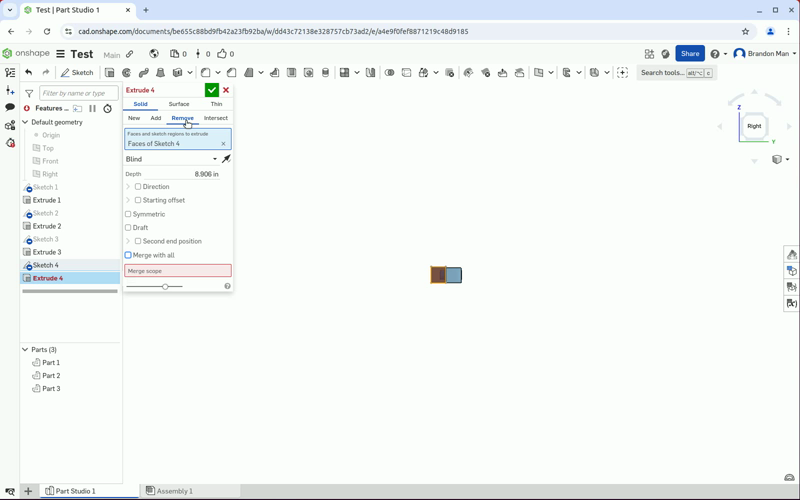
key(space)
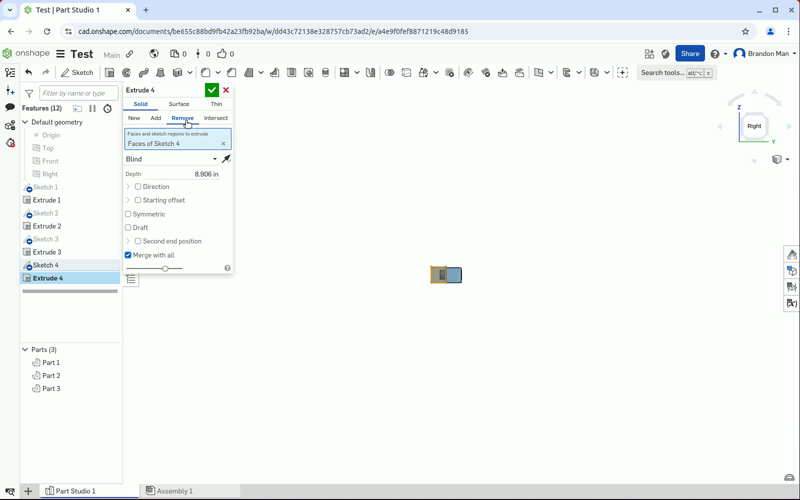
key(enter)
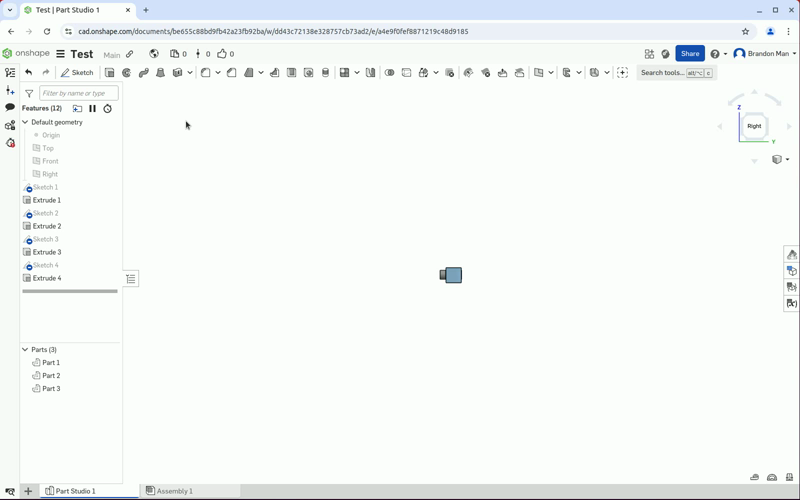
key(shift+h)
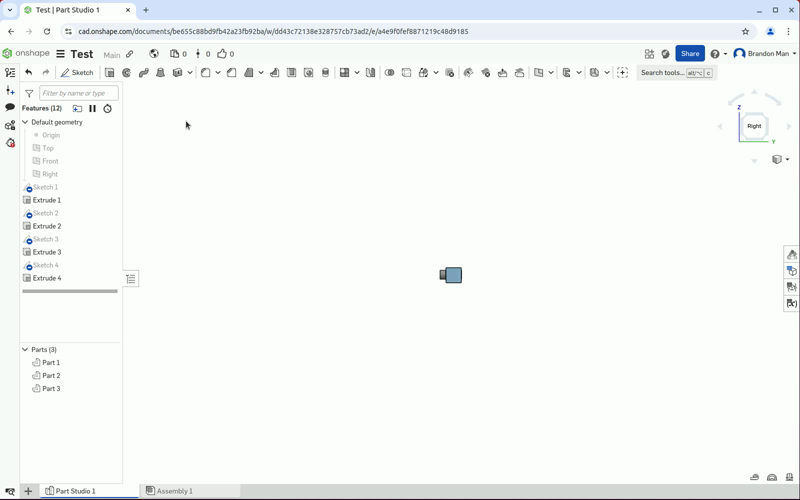
key(shift+h)
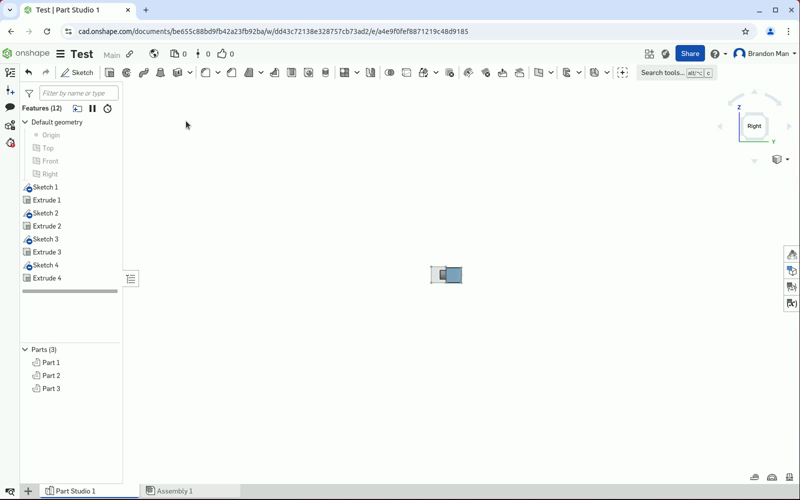
key(shift+7)
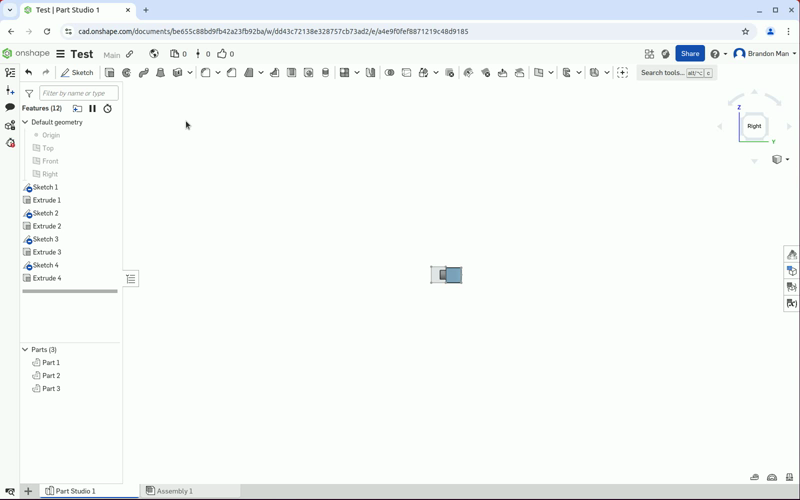
key(right, 2)
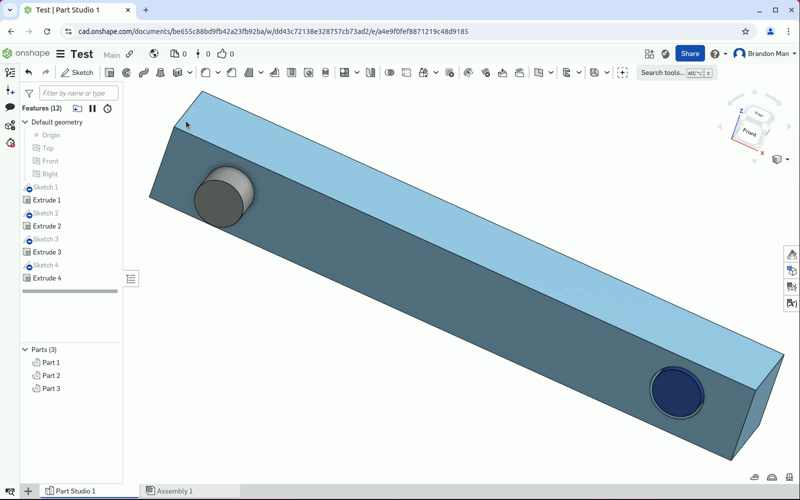
key(down, 2)
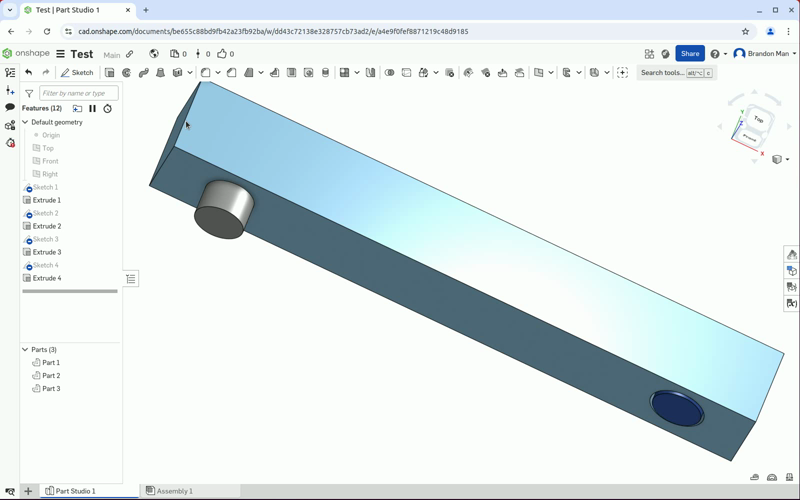
key(up, 2)
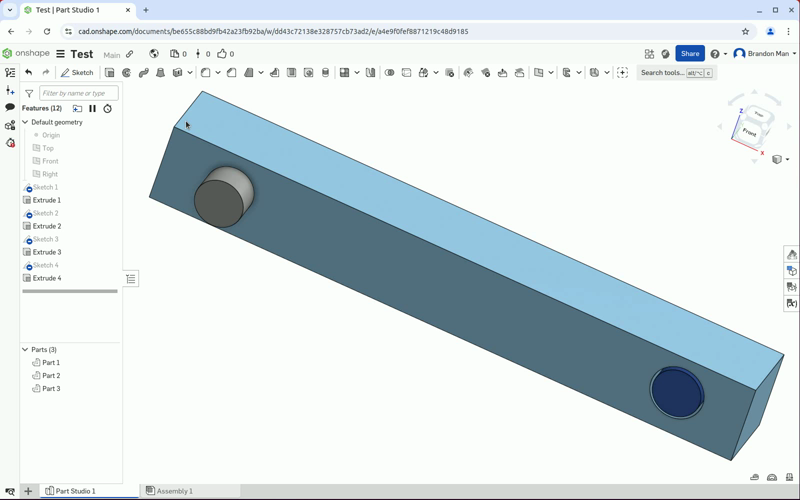
key(left, 2)
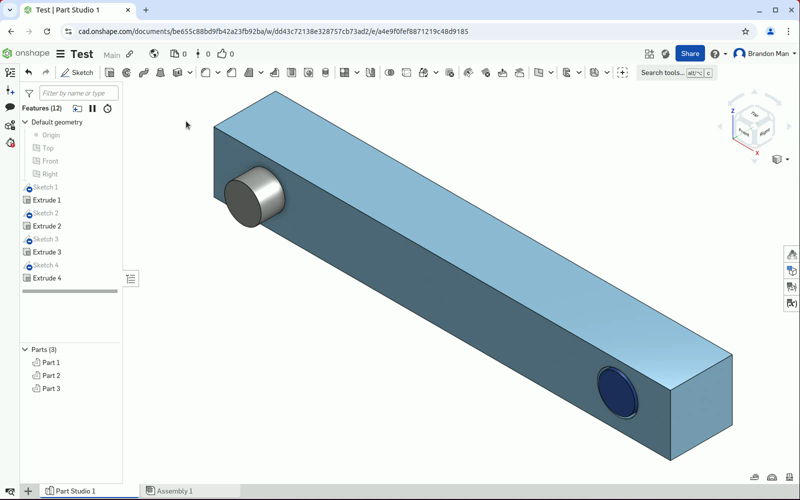
mouse_move(73, 189)
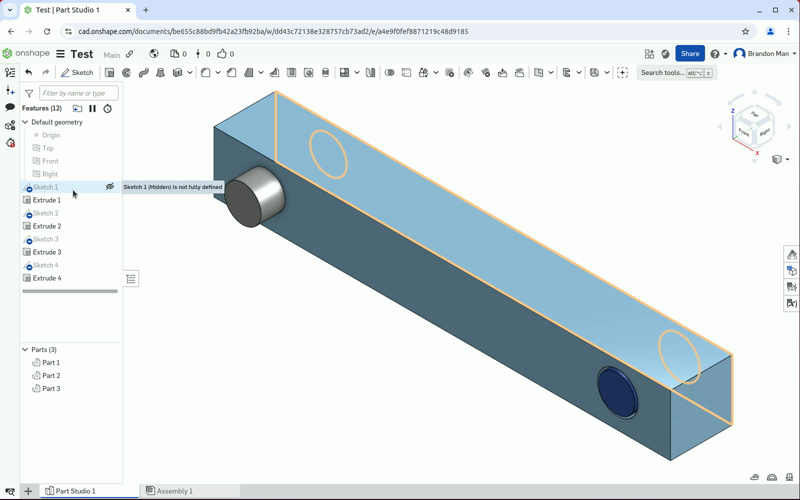
click(73, 189)